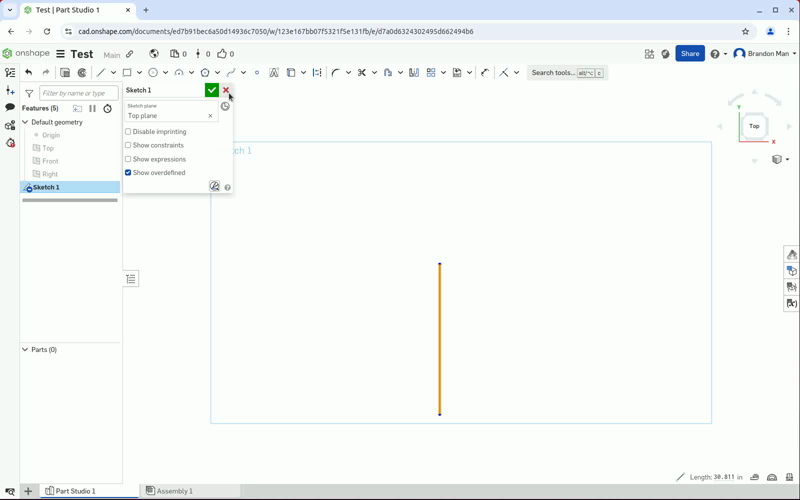
key(shift+h)
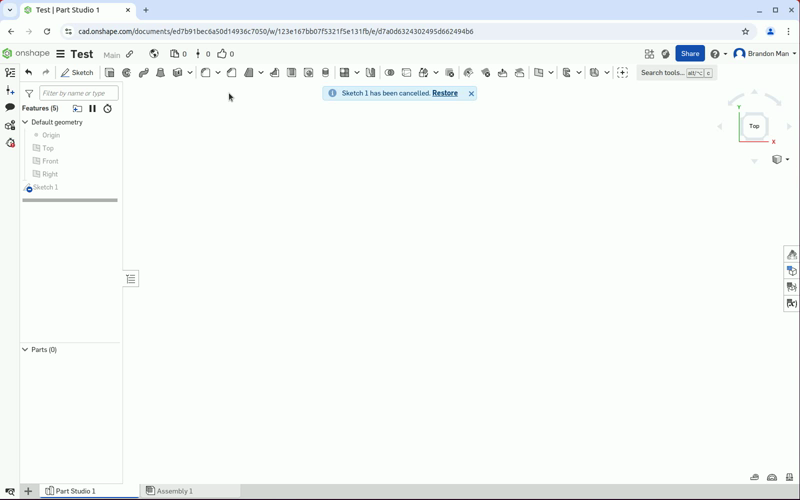
mouse_move(73, 352)
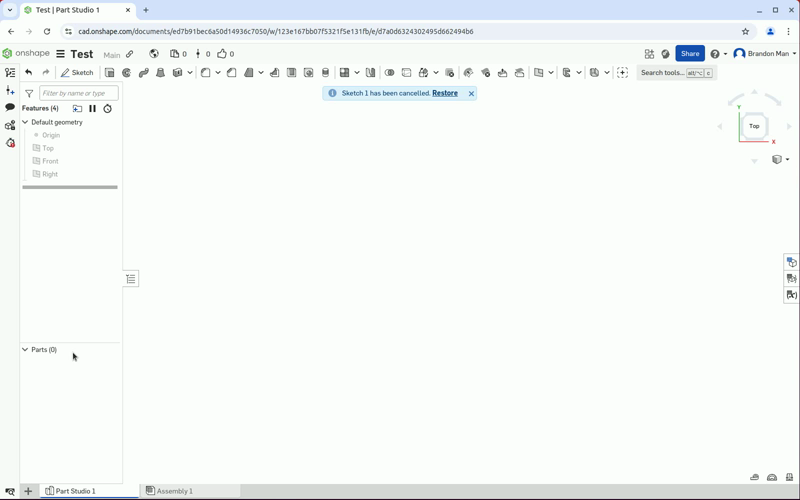
key(y)
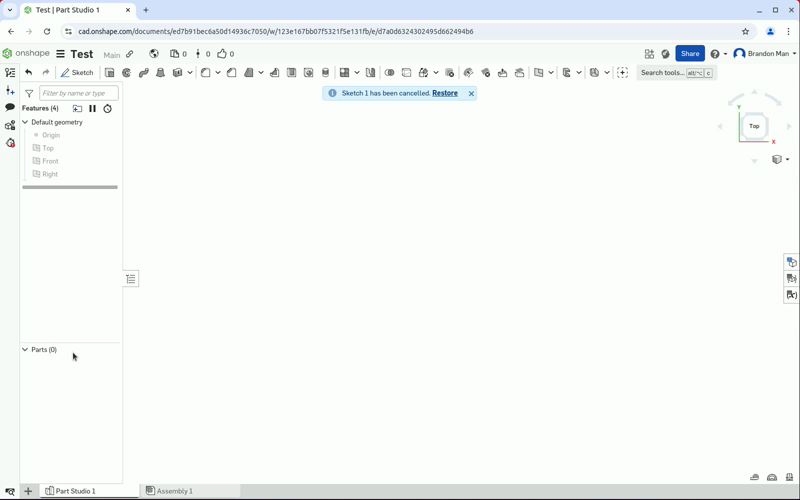
key(shift+p)
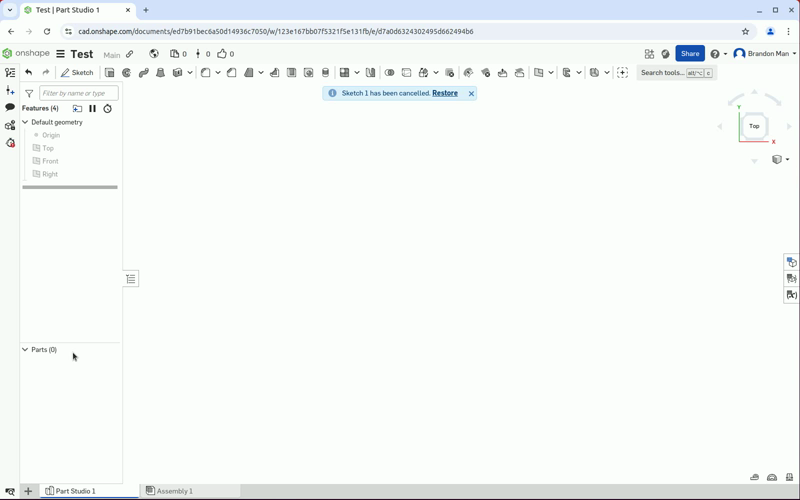
key(space)
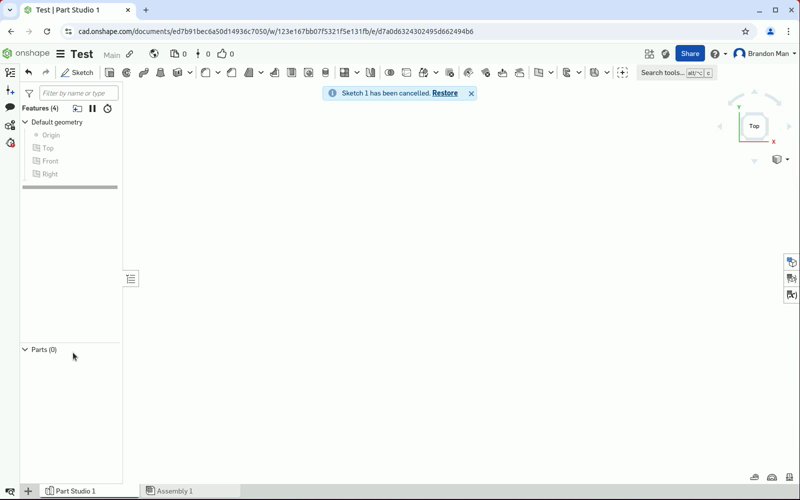
key_down(shift)
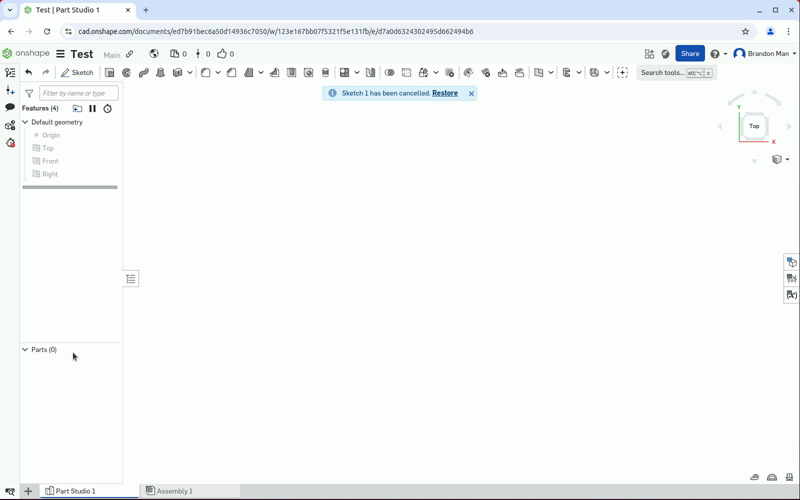
key(up)
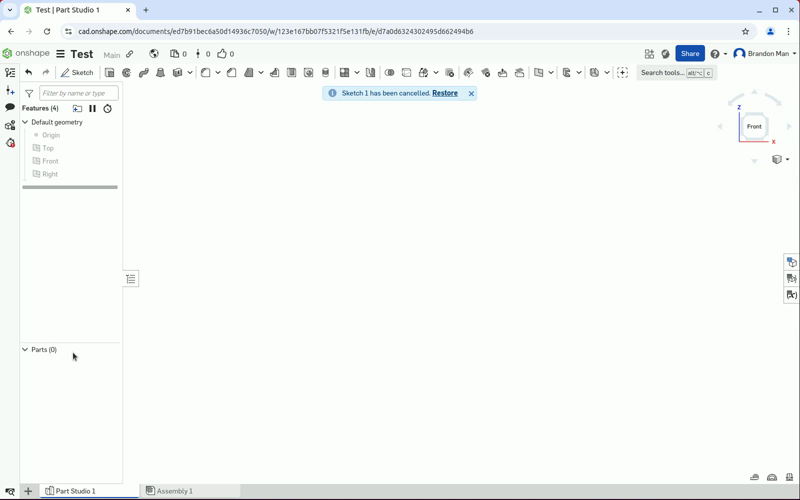
key_up(shift)
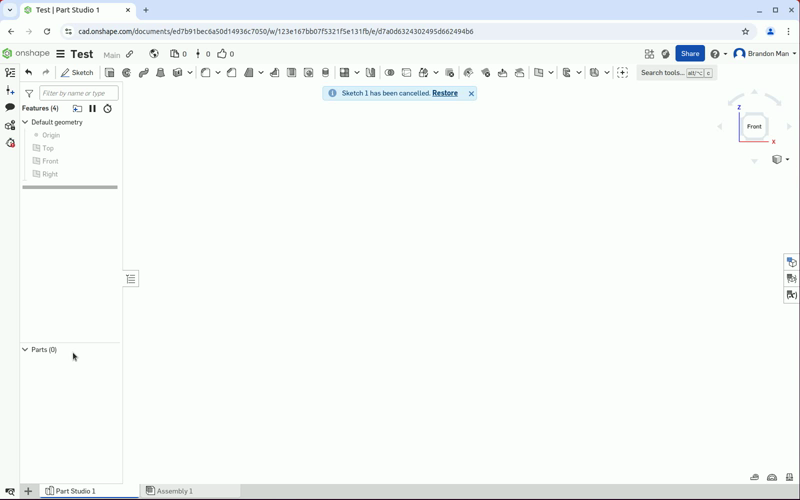
mouse_move(73, 352)
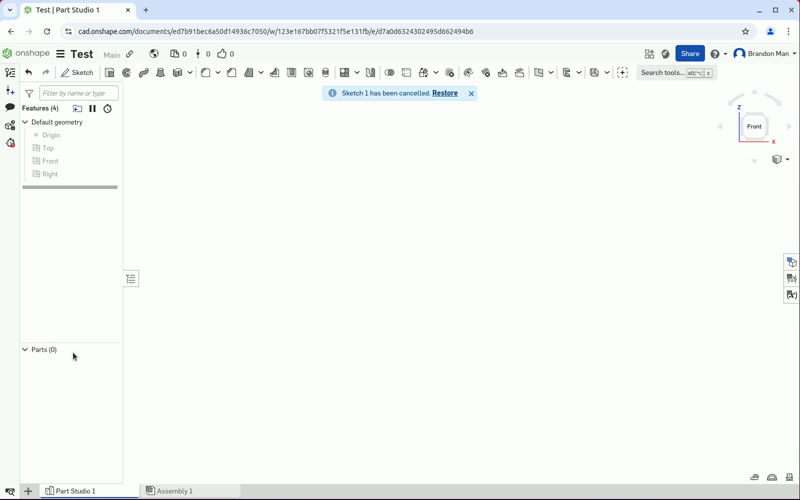
key(shift+y)
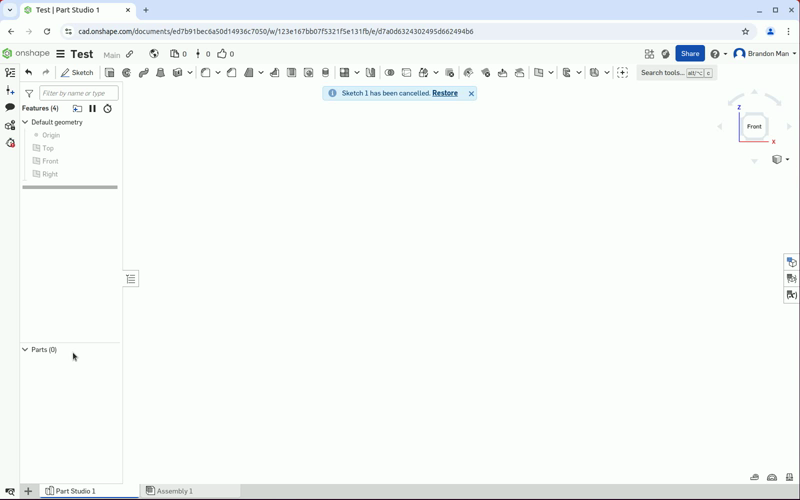
key(shift+s)
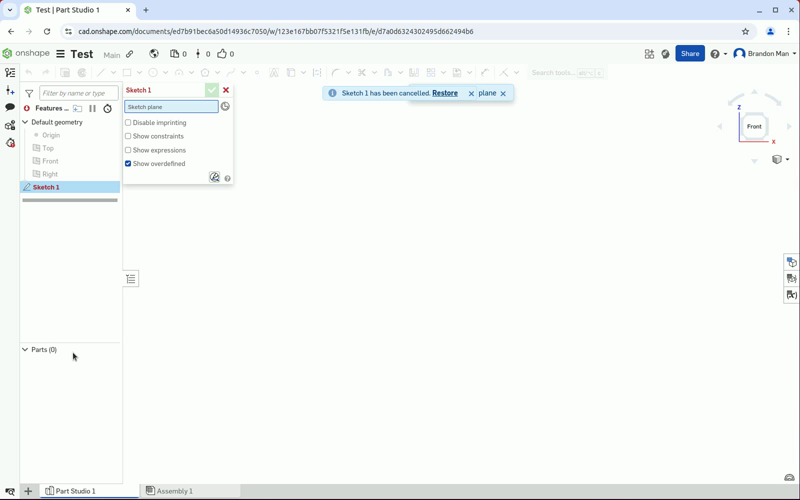
mouse_move(73, 163)
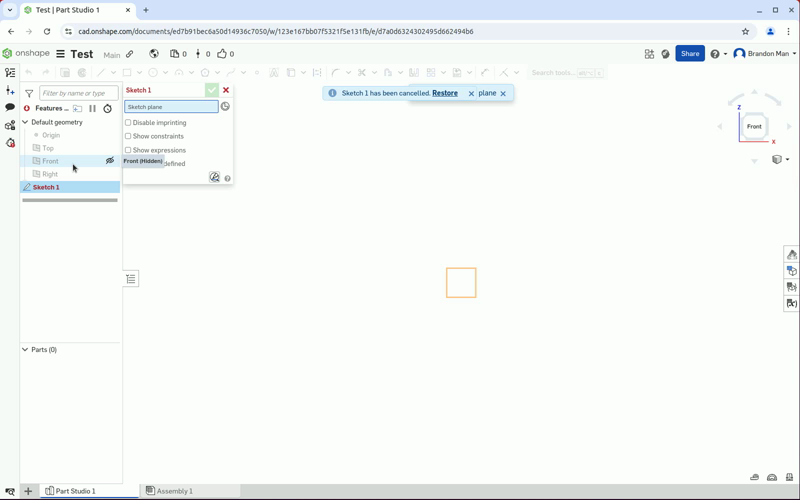
click(73, 163)
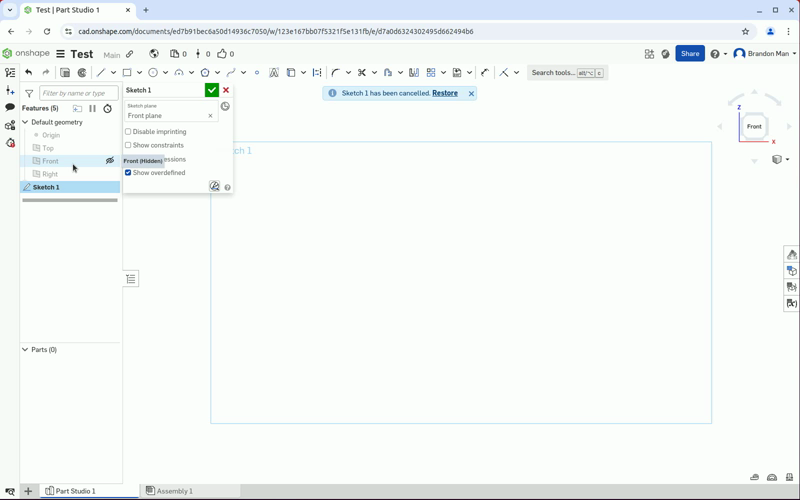
mouse_move(73, 352)
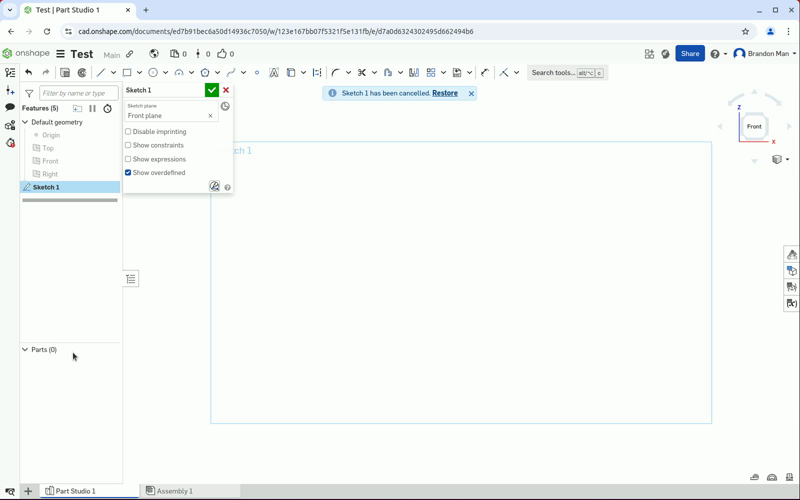
key(y)
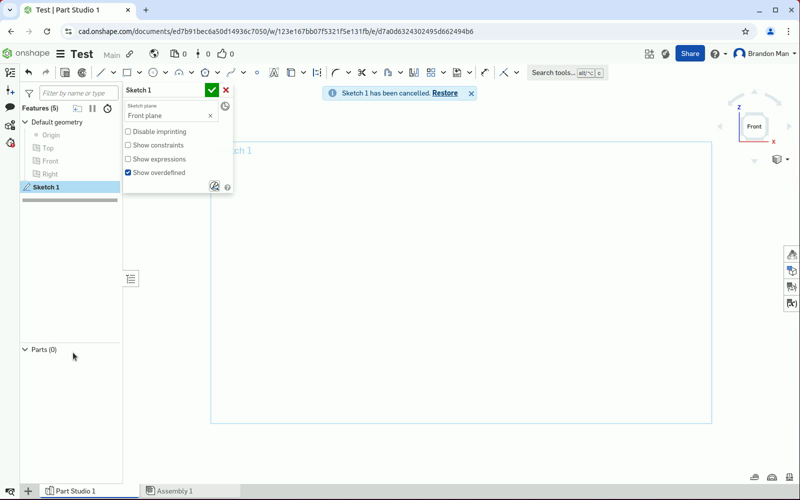
key(l)
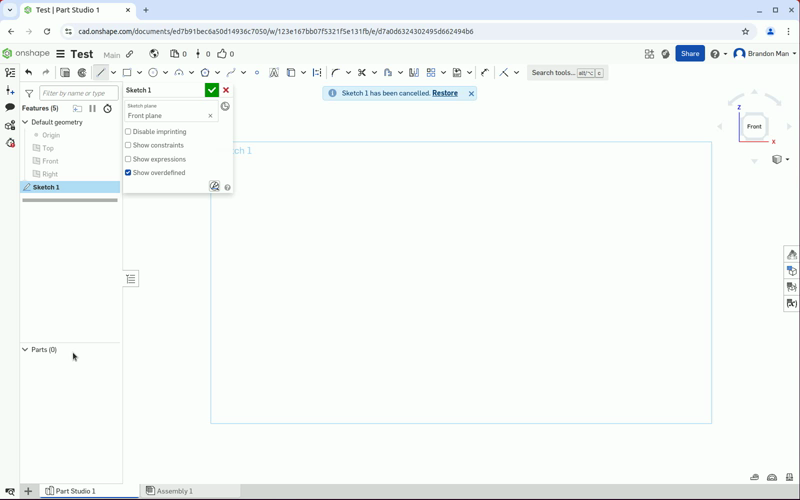
key_down(shift)
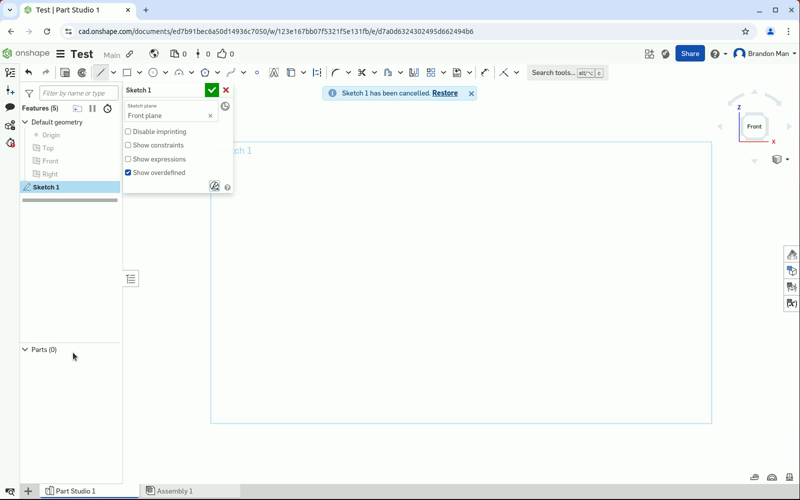
mouse_move(385, 234)
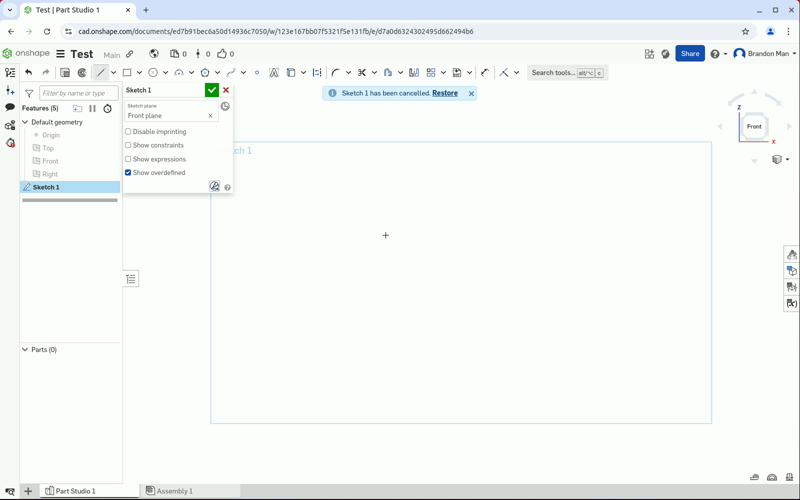
click(385, 234)
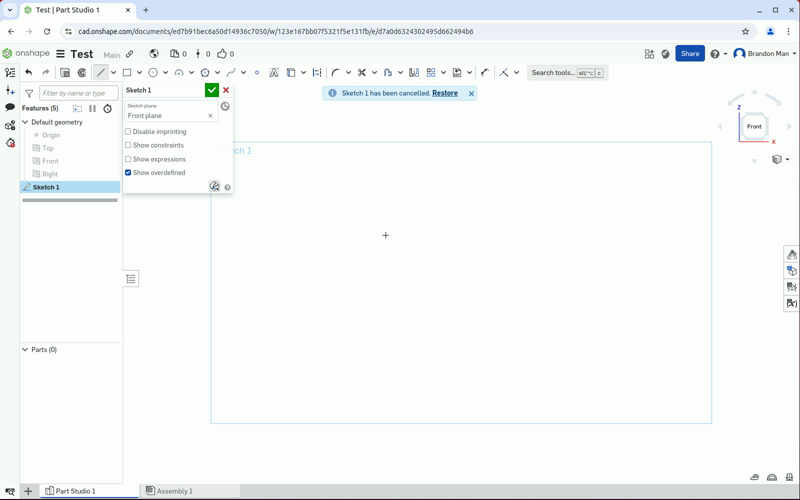
key_up(shift)
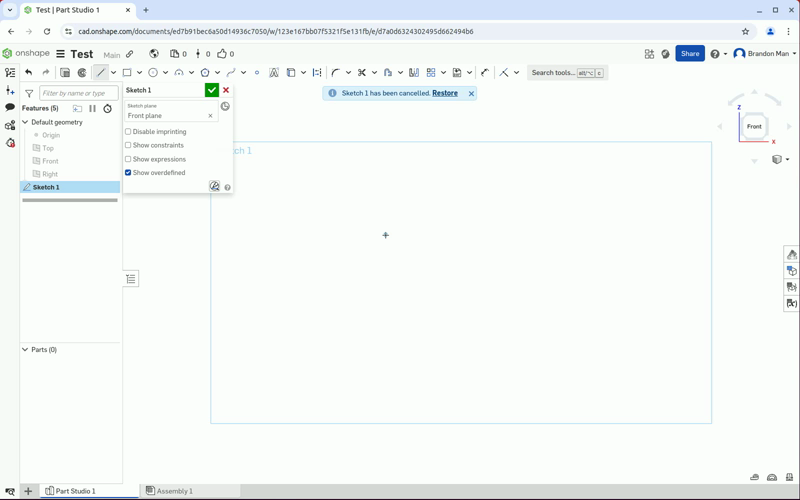
key_down(shift)
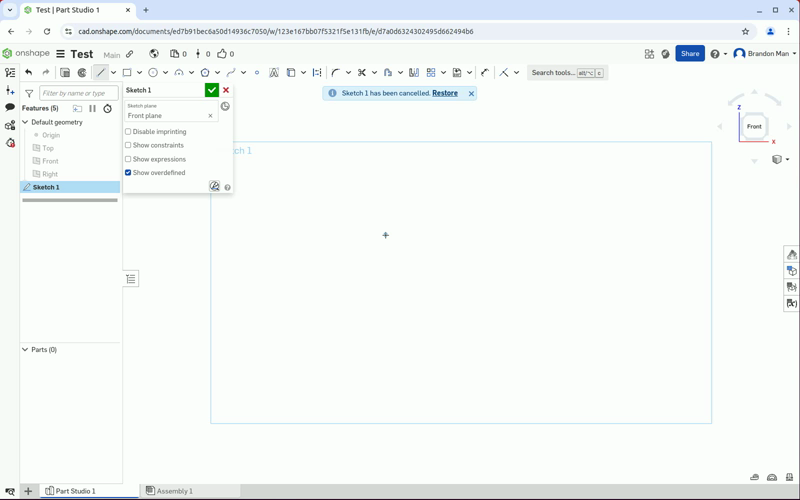
mouse_move(415, 234)
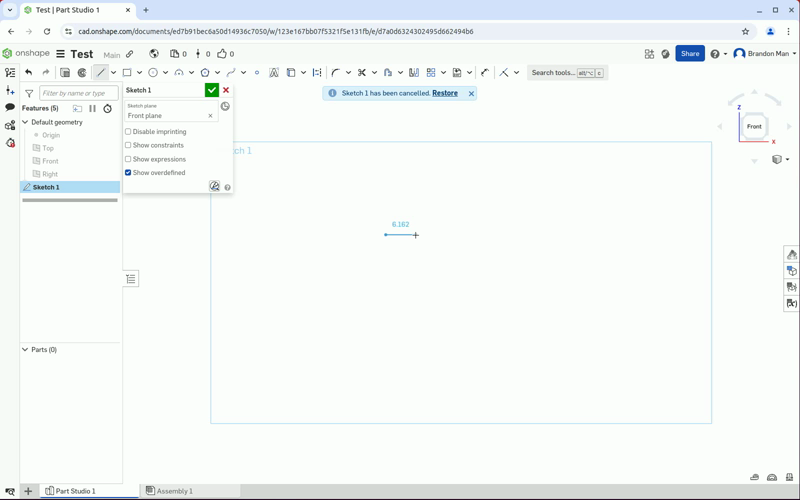
mouse_move(435, 234)
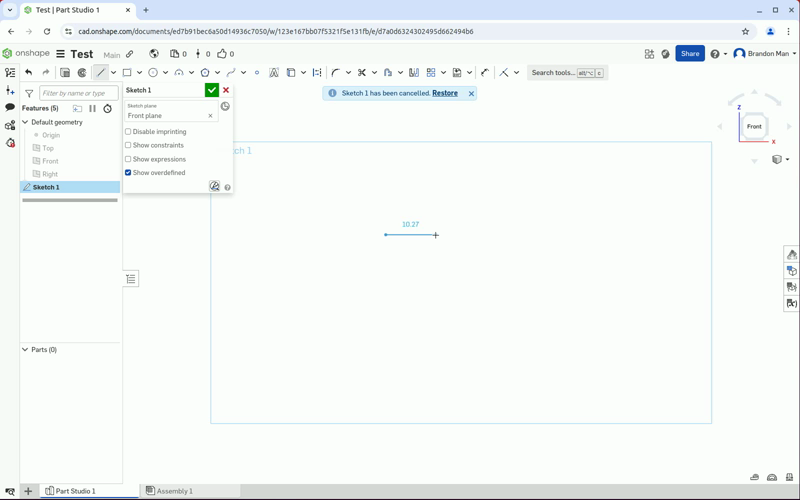
click(435, 234)
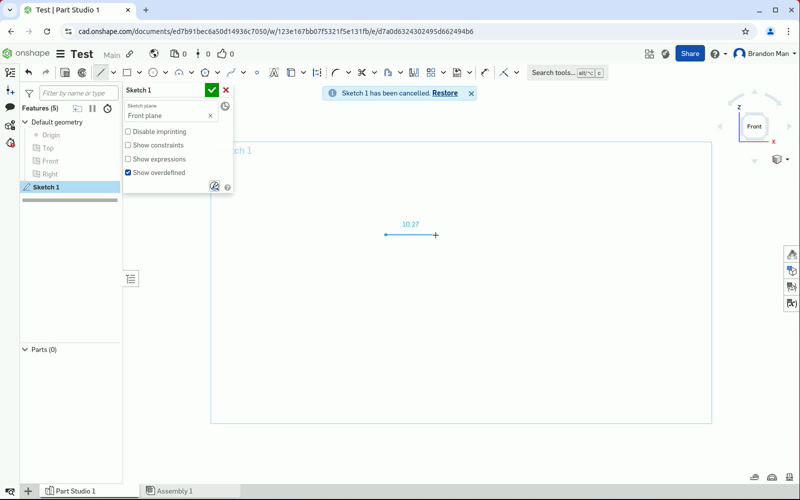
key_up(shift)
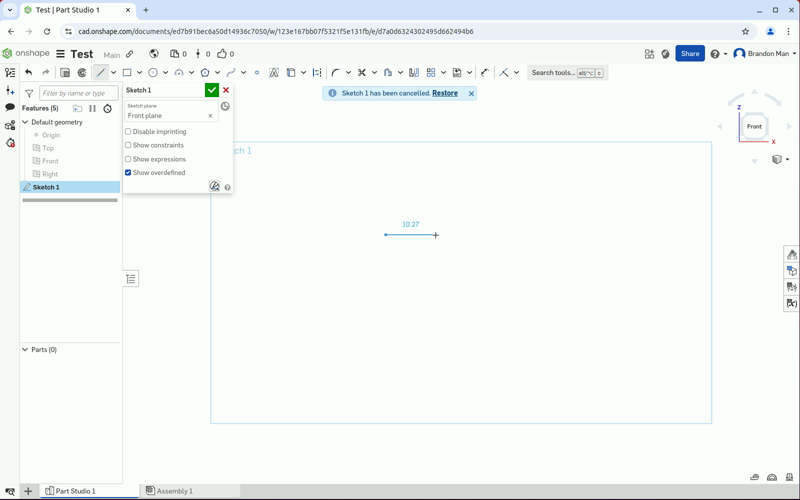
key_down(shift)
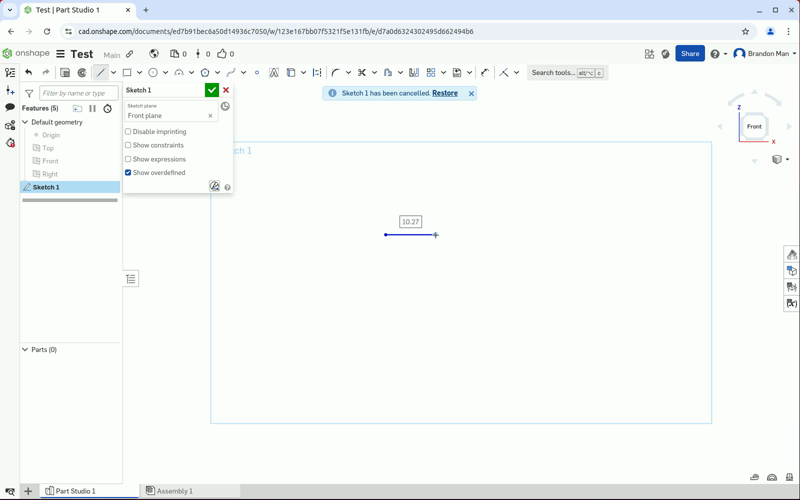
mouse_move(465, 234)
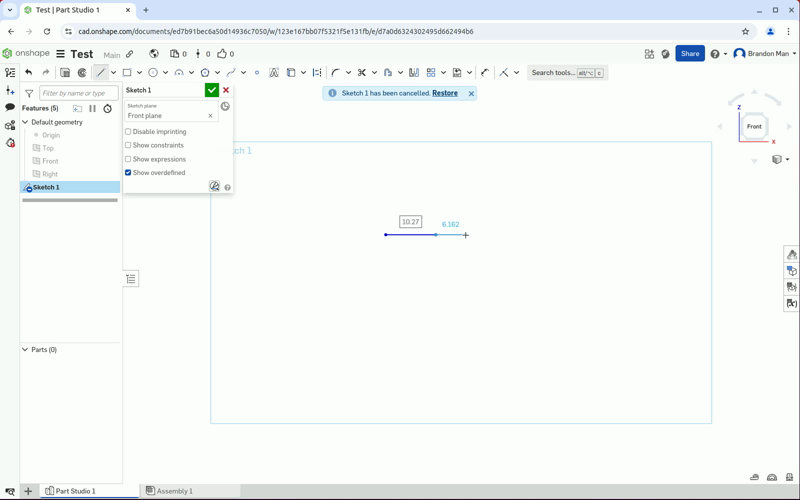
mouse_move(435, 196)
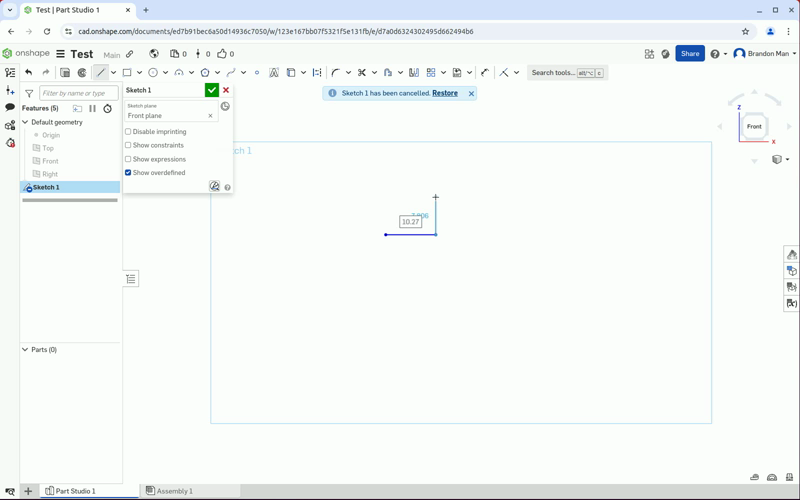
click(435, 196)
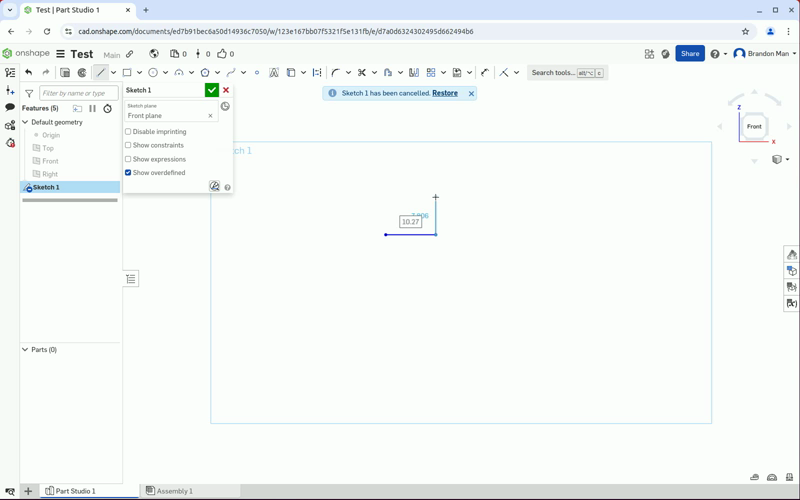
key_up(shift)
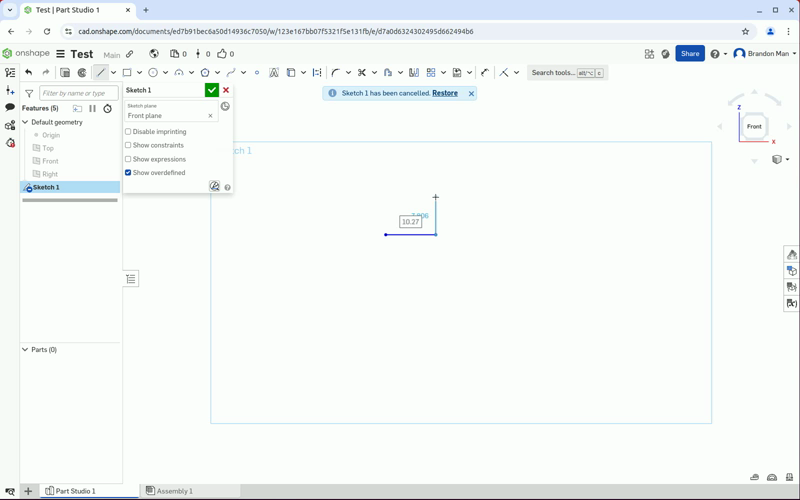
key_down(shift)
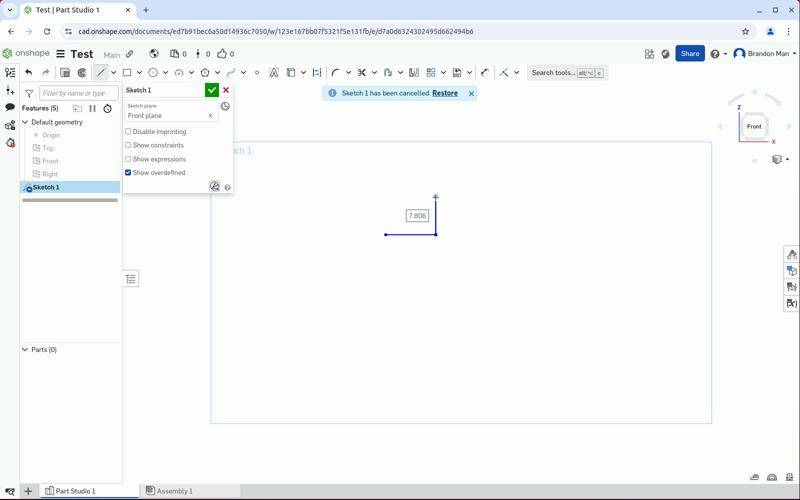
mouse_move(465, 196)
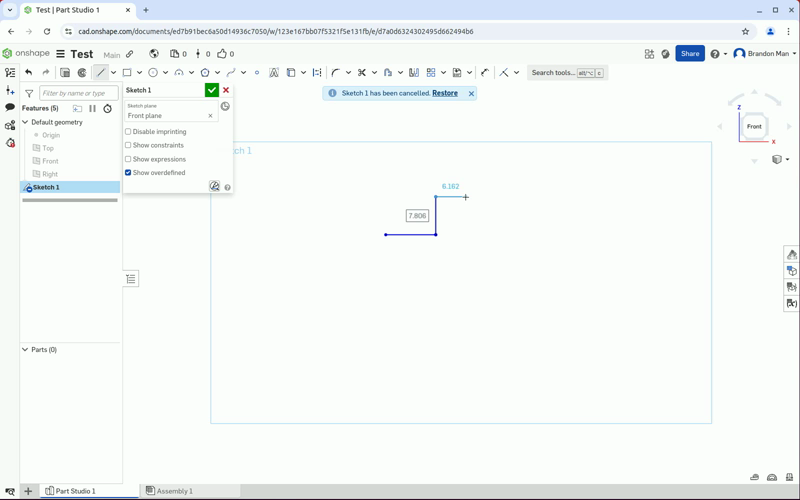
mouse_move(385, 196)
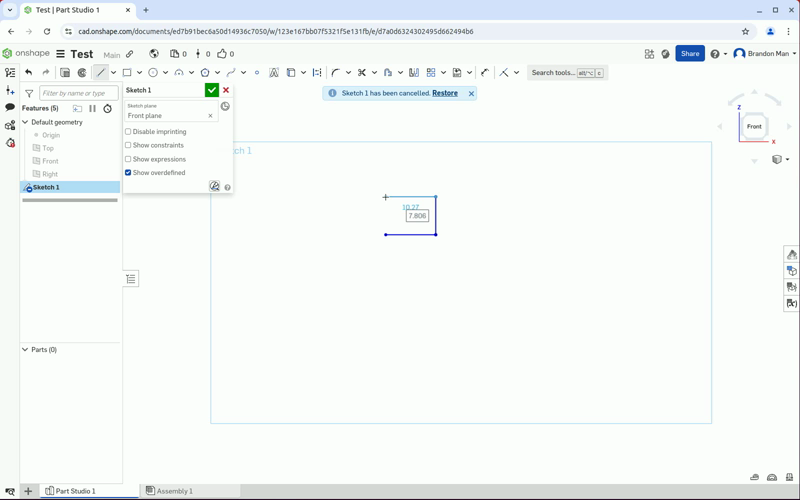
click(385, 196)
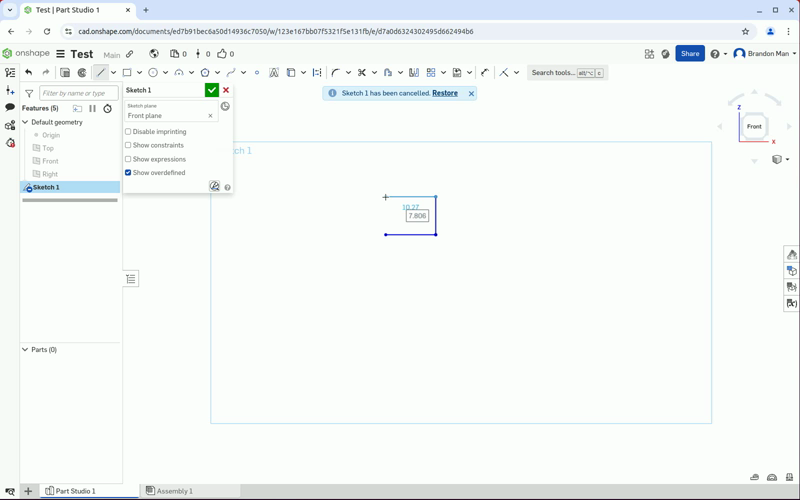
key_up(shift)
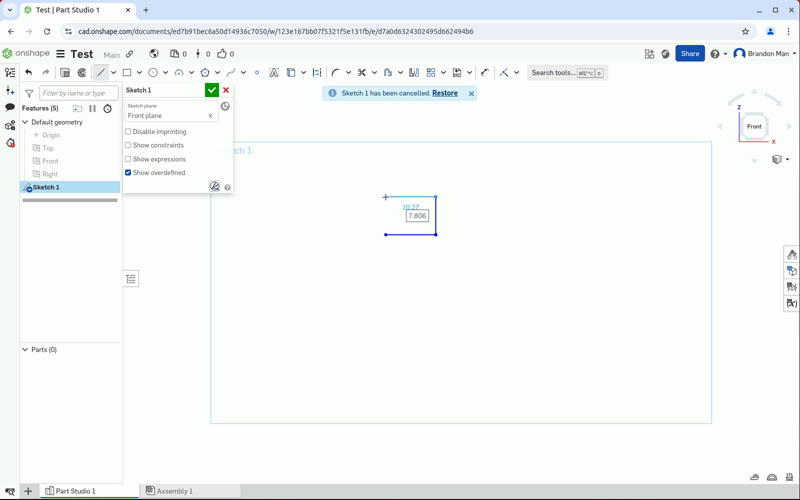
mouse_move(415, 196)
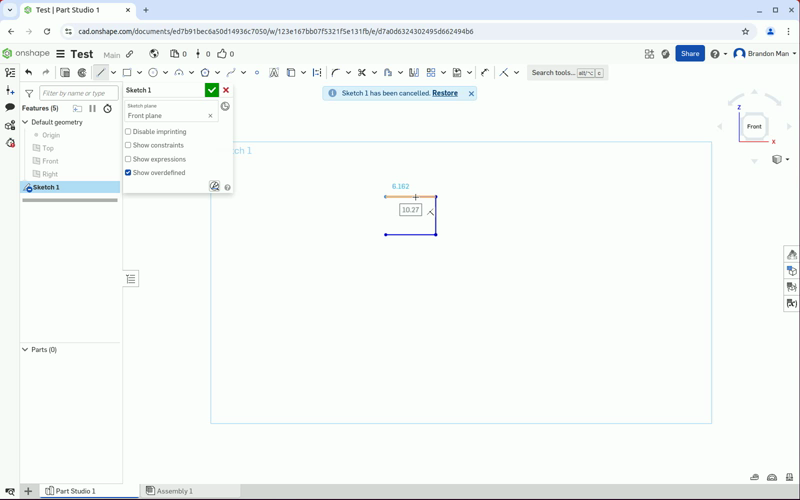
key_down(shift)
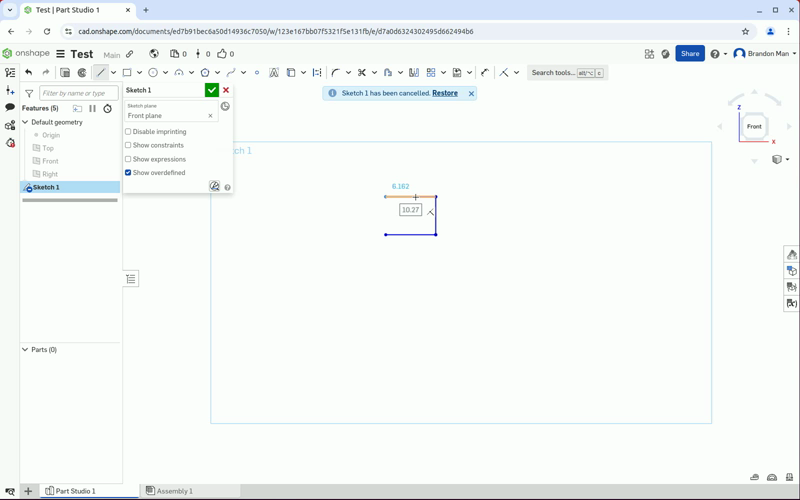
mouse_move(385, 234)
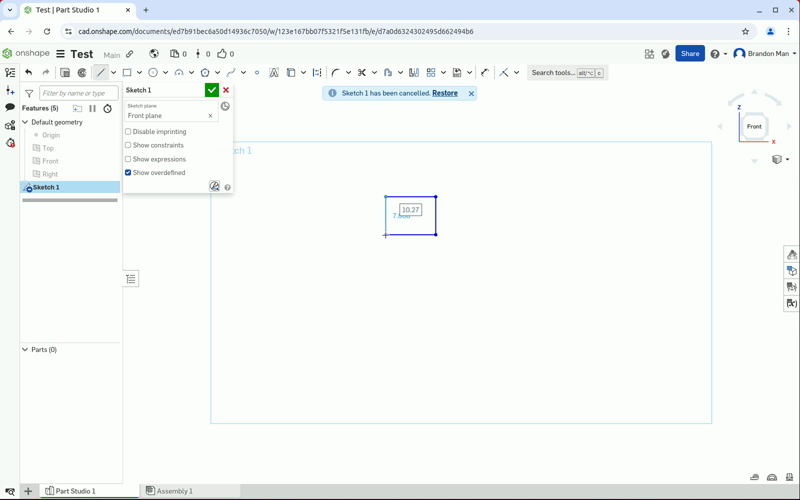
key_up(shift)
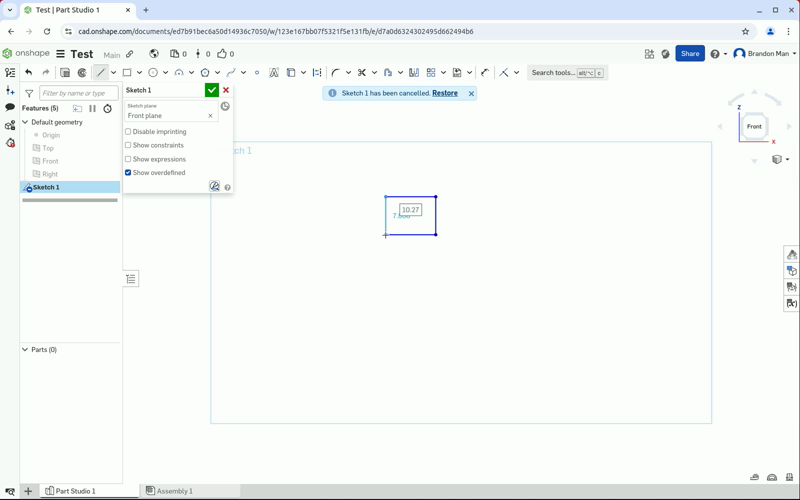
click(385, 234)
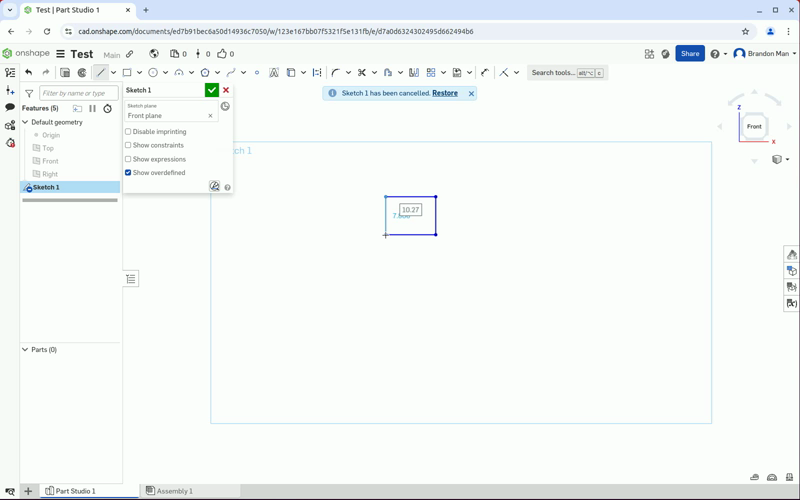
key(esc)
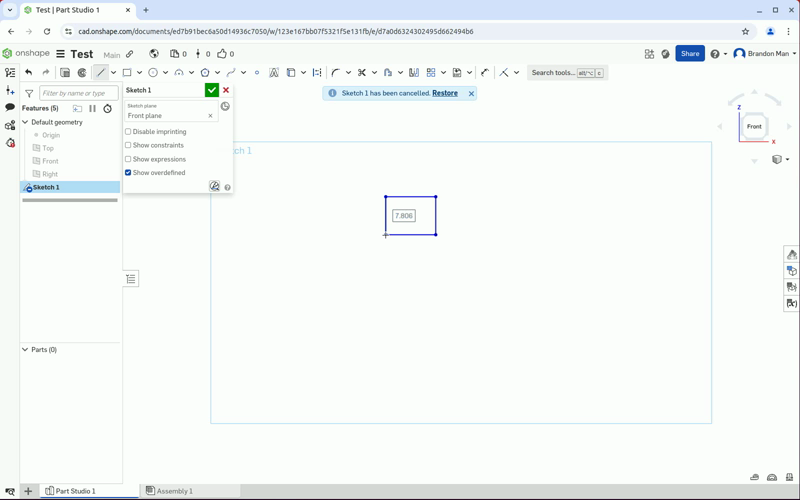
mouse_move(396, 228)
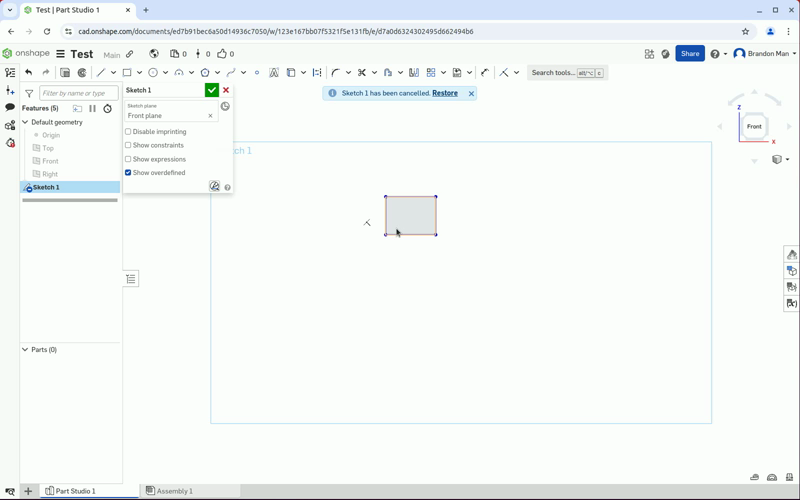
click(396, 228)
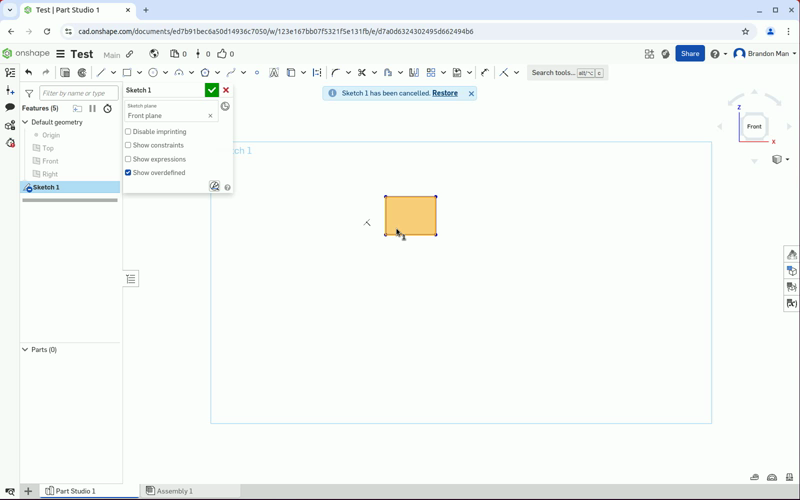
mouse_move(73, 352)
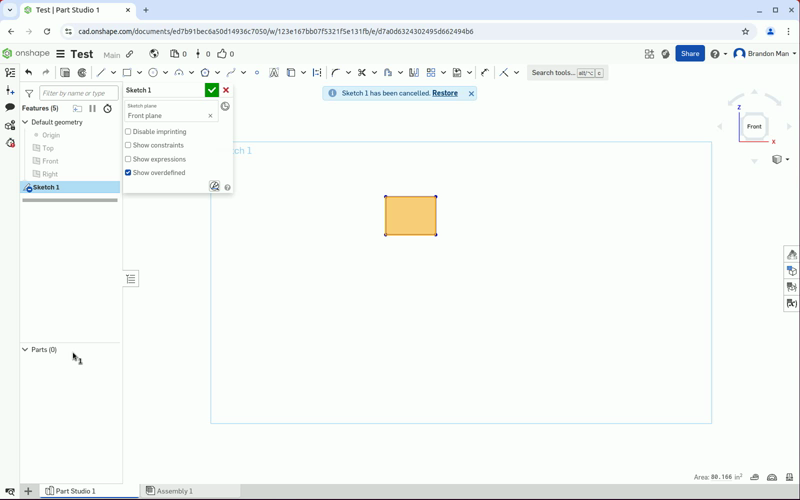
key(shift+y)
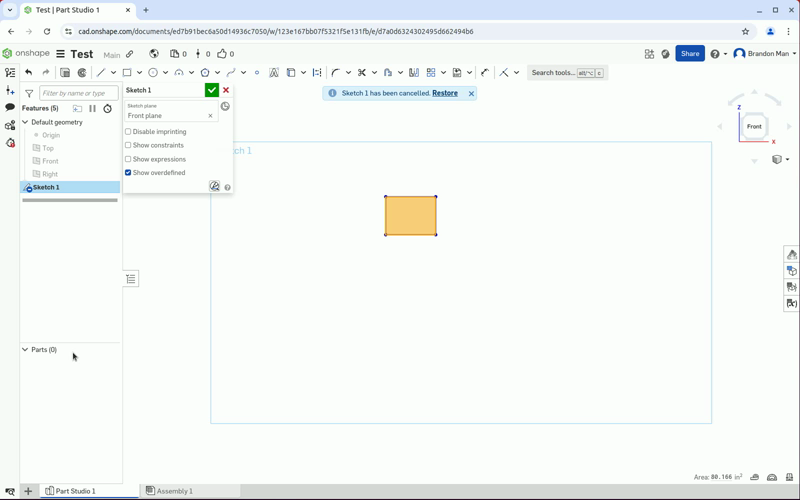
key(shift+e)
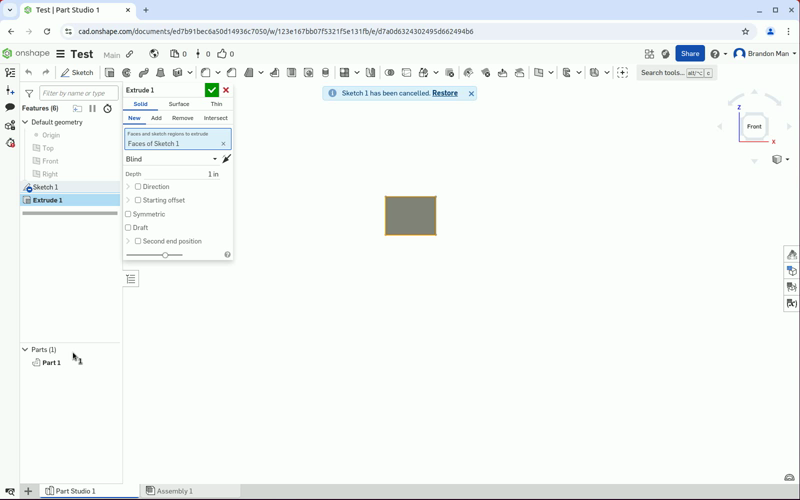
mouse_move(143, 106)
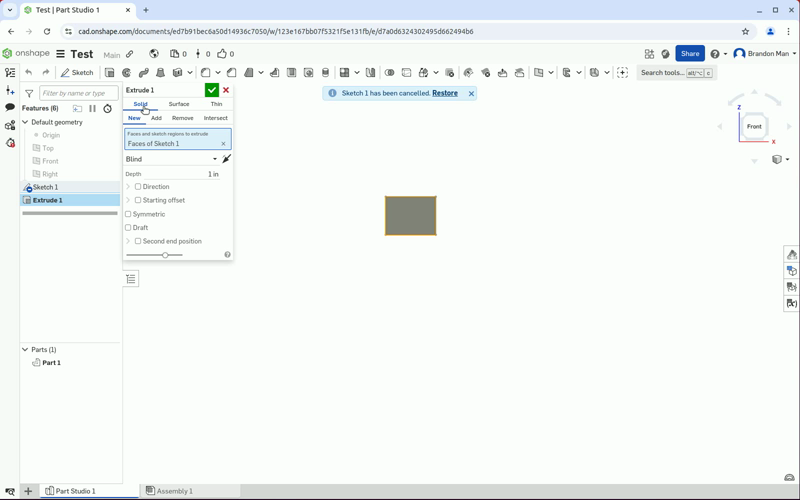
click(143, 106)
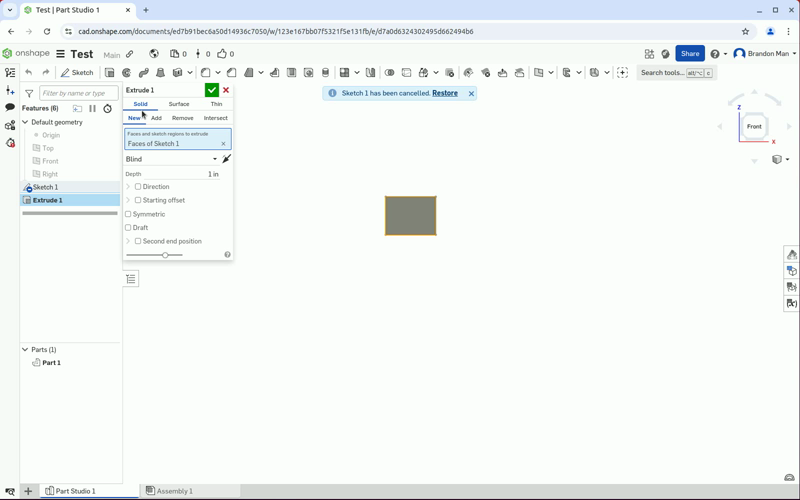
mouse_move(137, 120)
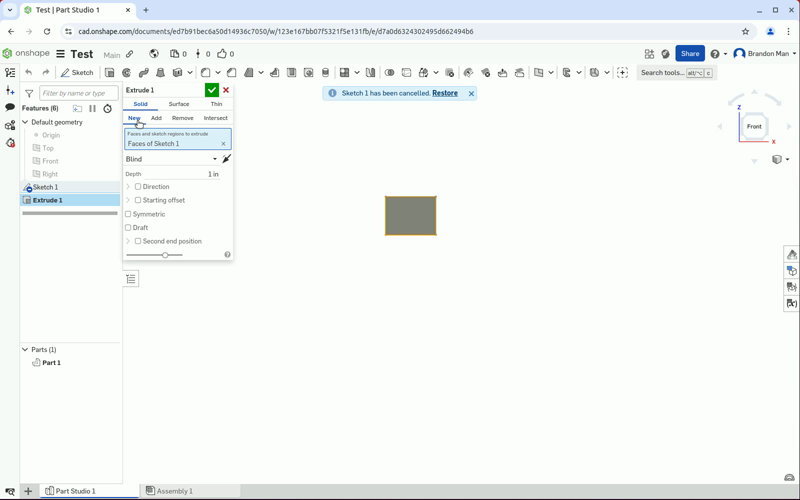
click(137, 120)
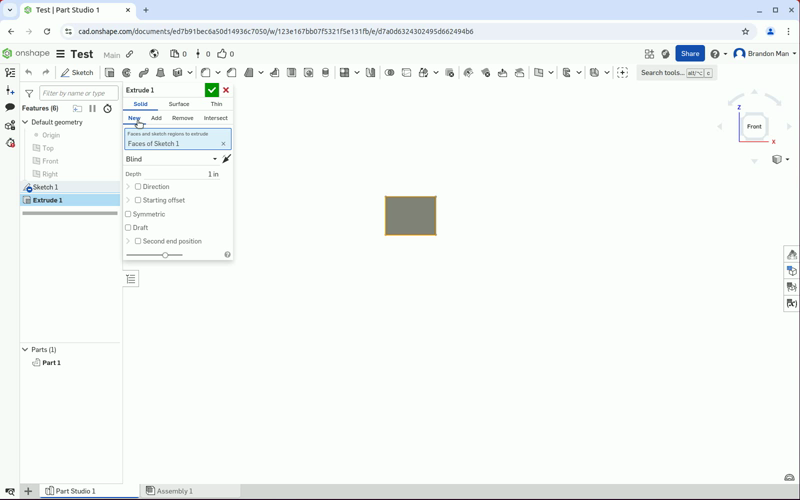
key(tab, 4)
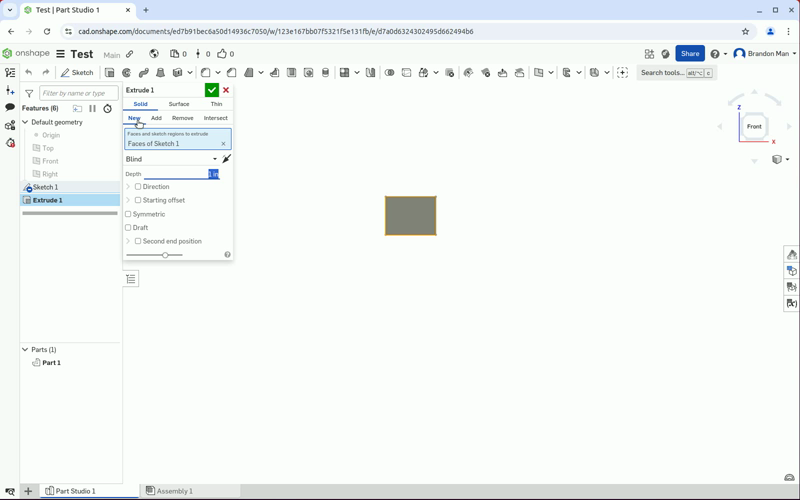
text(0.482)
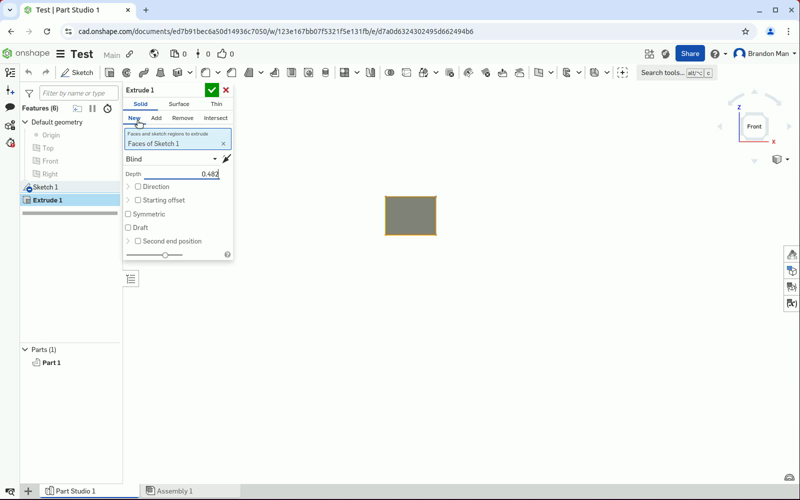
key(tab, 3)
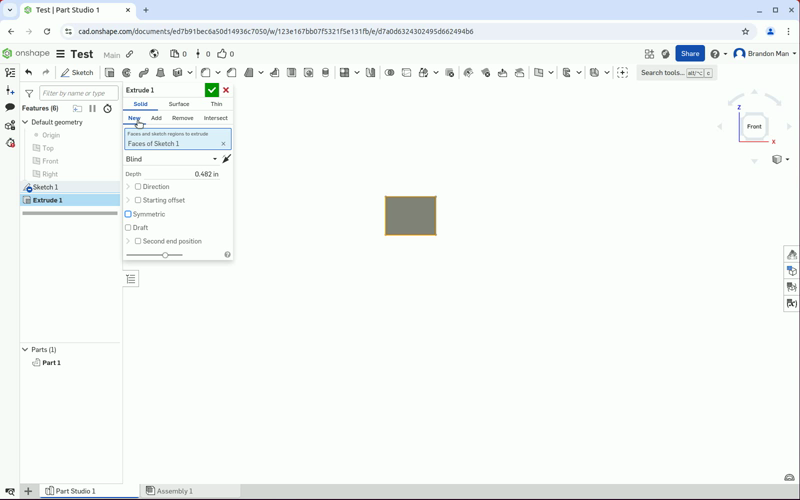
key(space)
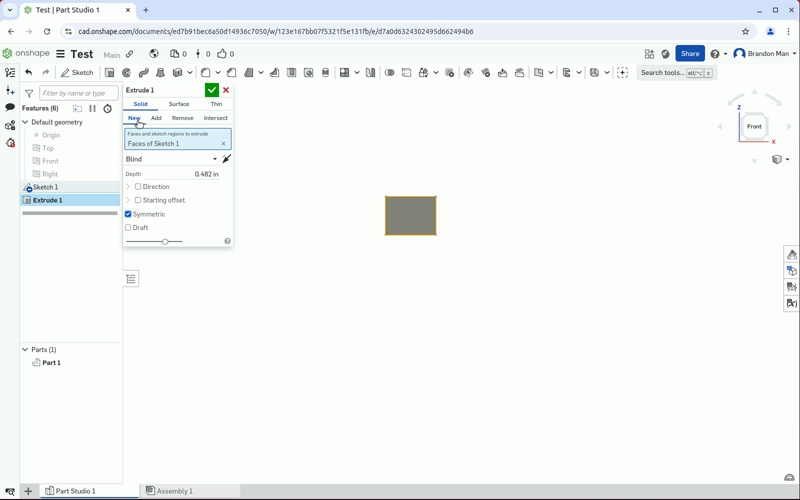
key(enter)
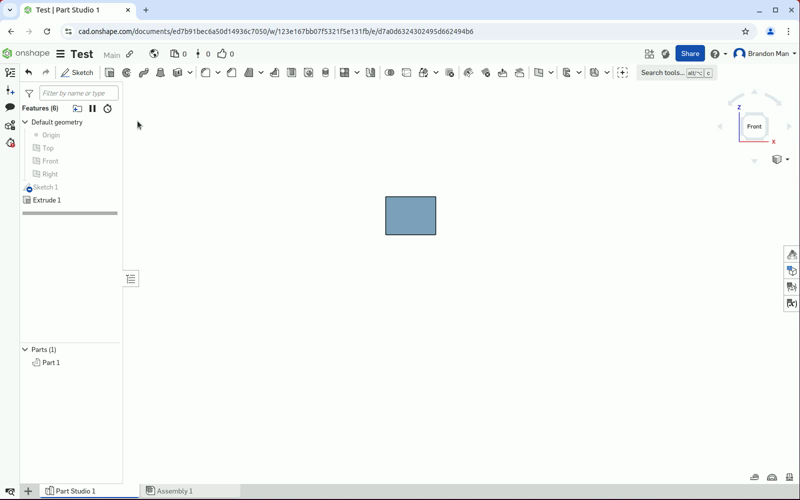
key(shift+h)
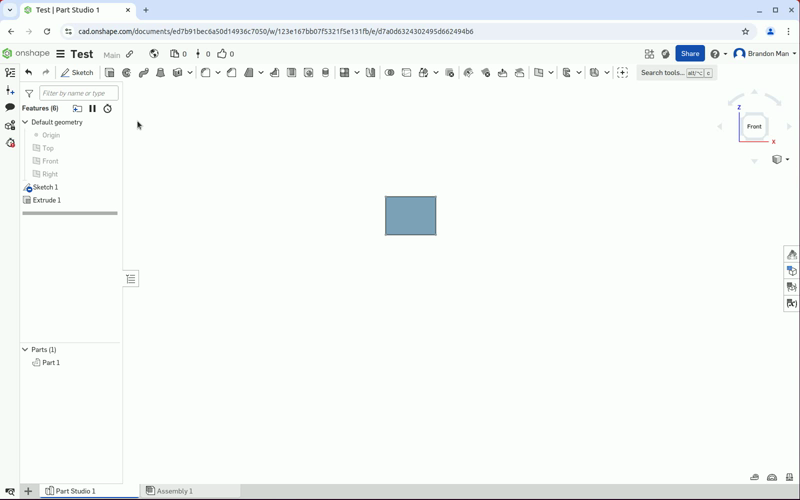
key(shift+h)
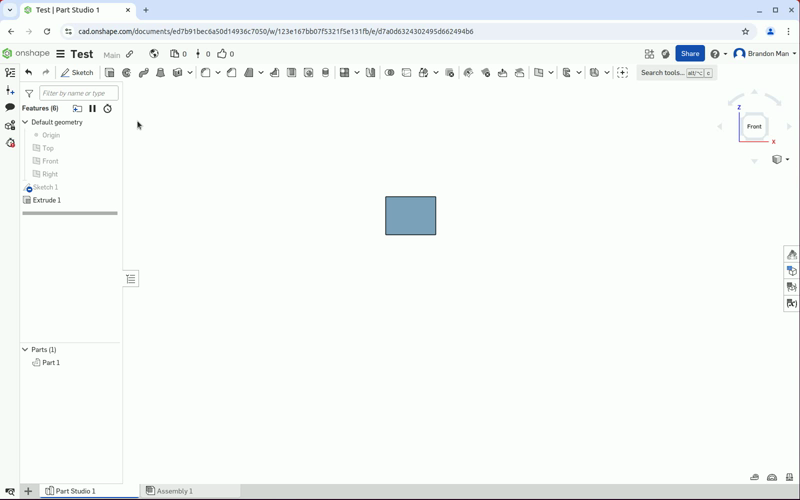
mouse_move(73, 189)
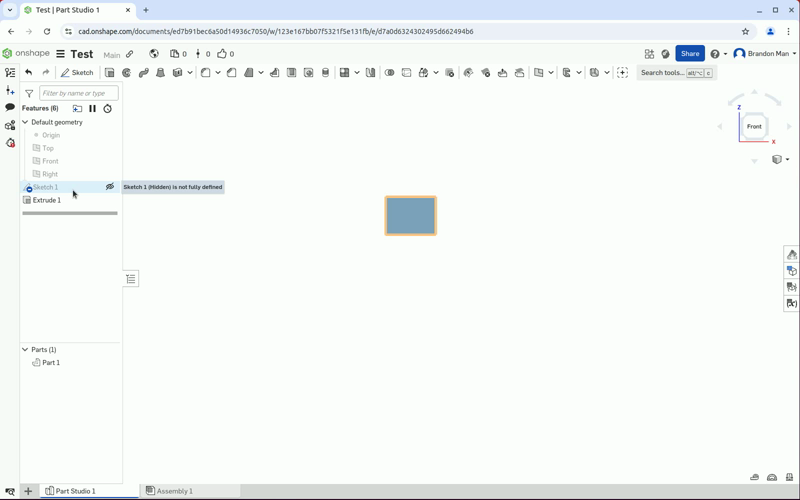
click(73, 189)
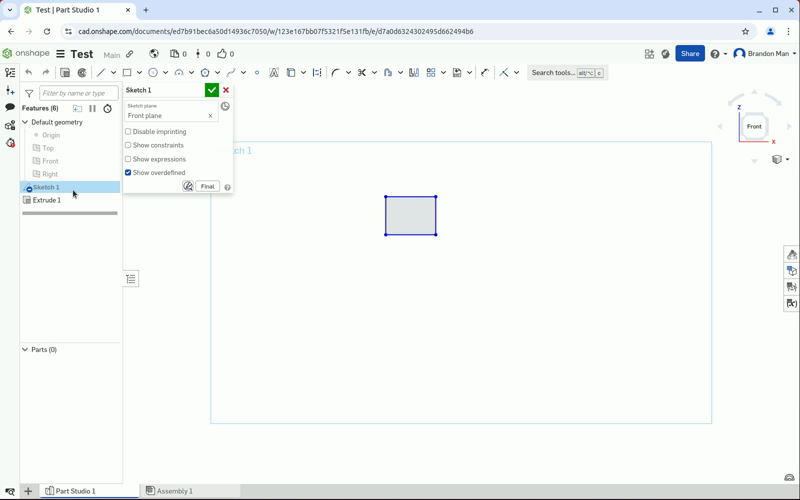
mouse_move(229, 92)
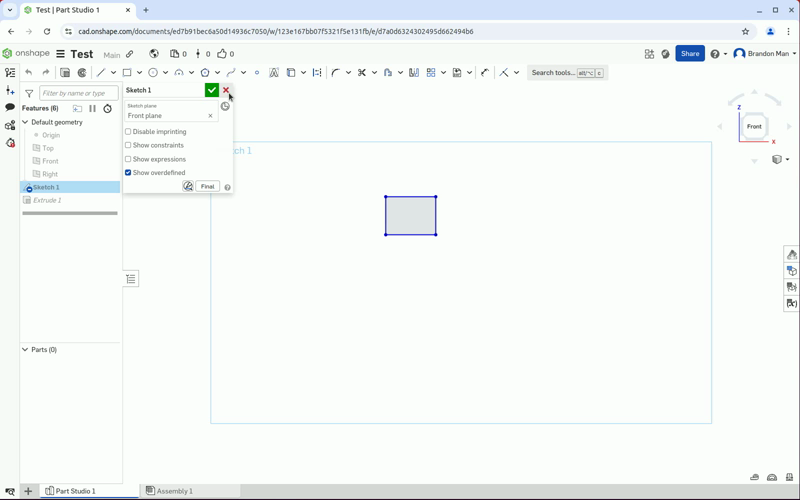
click(229, 92)
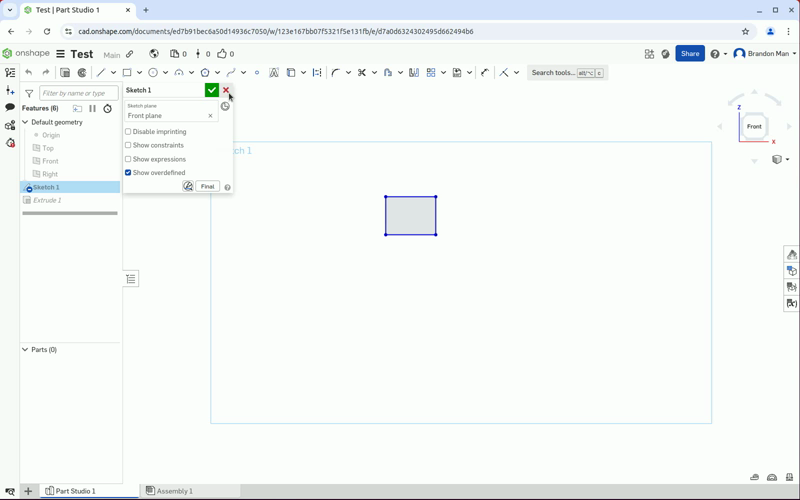
key(shift+s)
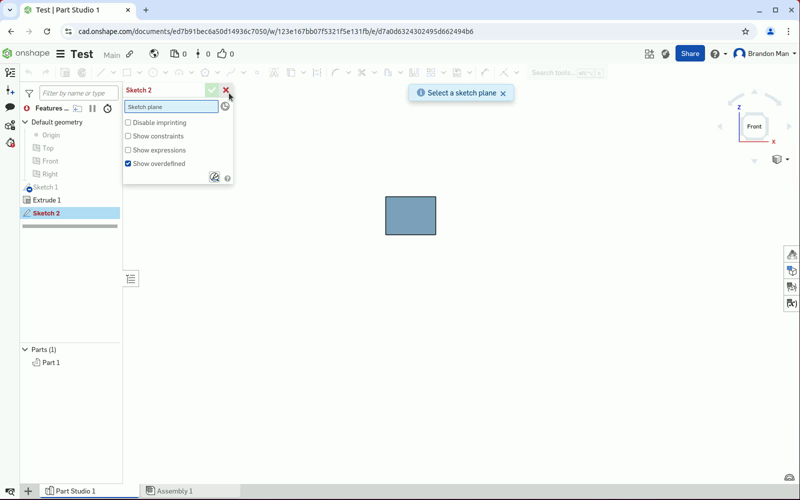
mouse_move(73, 163)
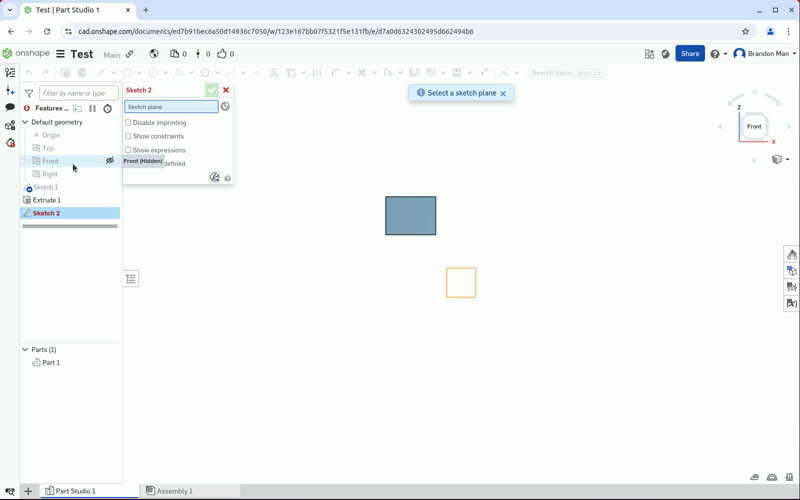
click(73, 163)
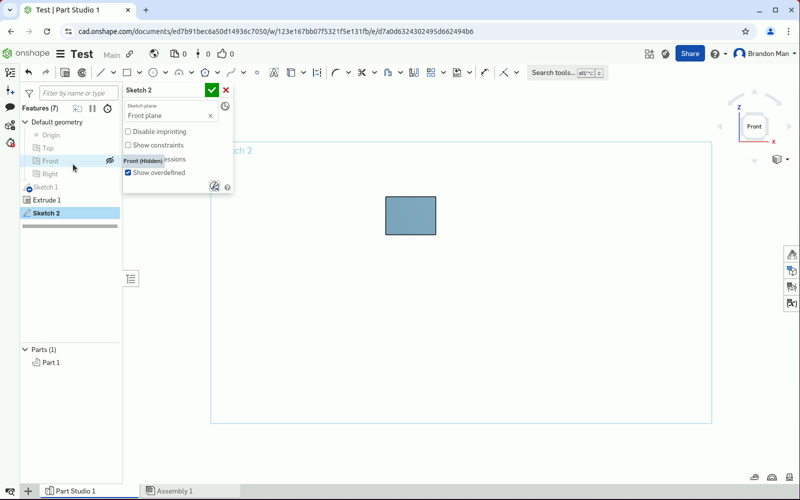
mouse_move(73, 352)
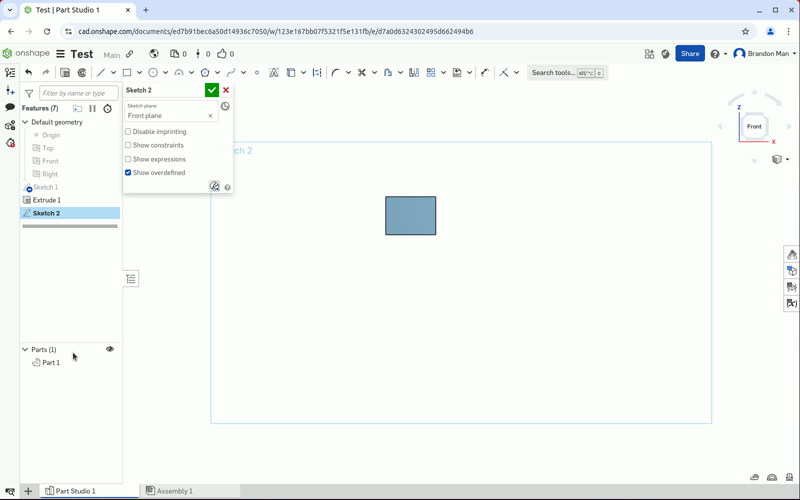
key(y)
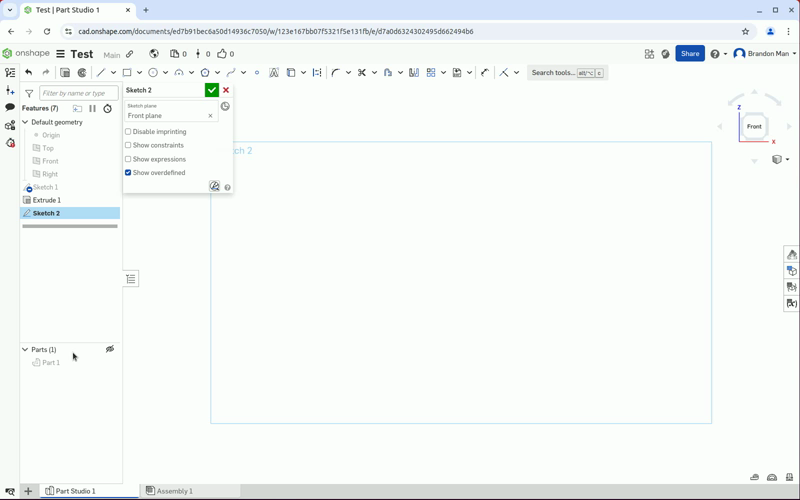
key(l)
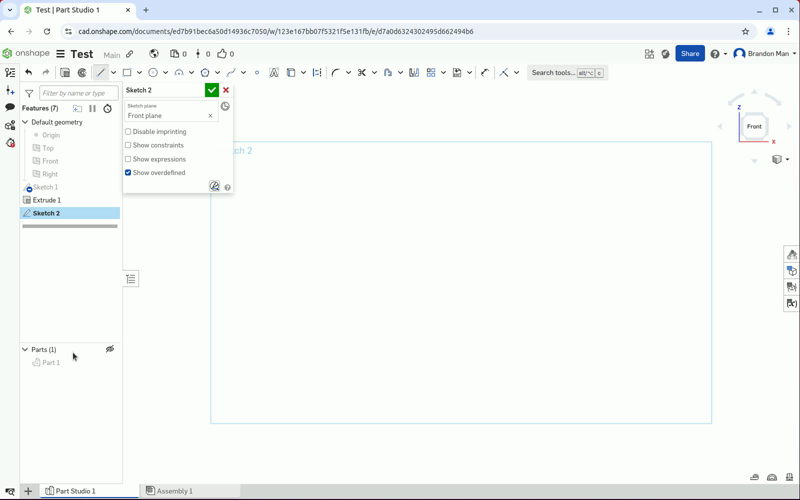
key_down(shift)
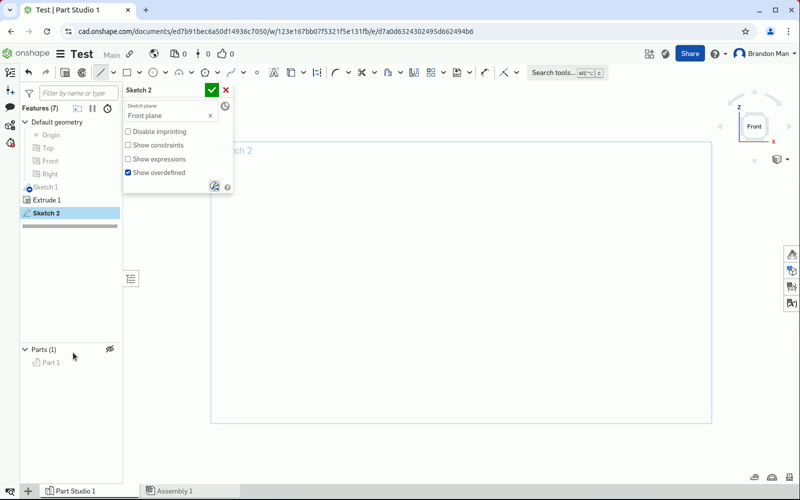
mouse_move(348, 330)
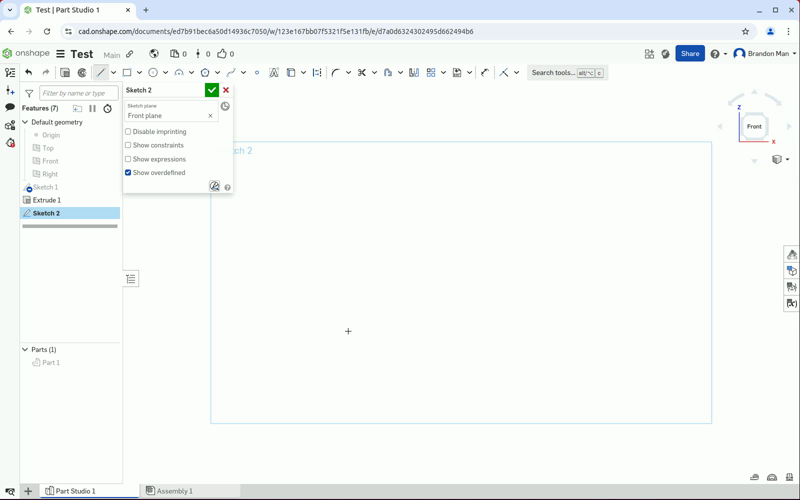
click(348, 330)
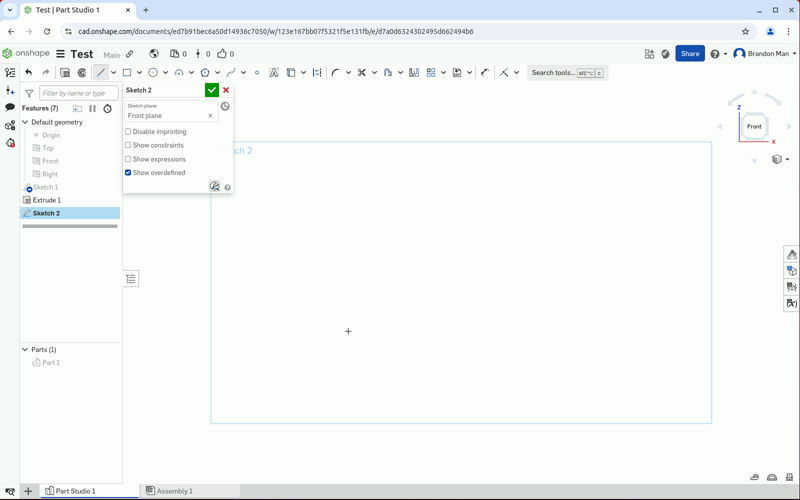
key_up(shift)
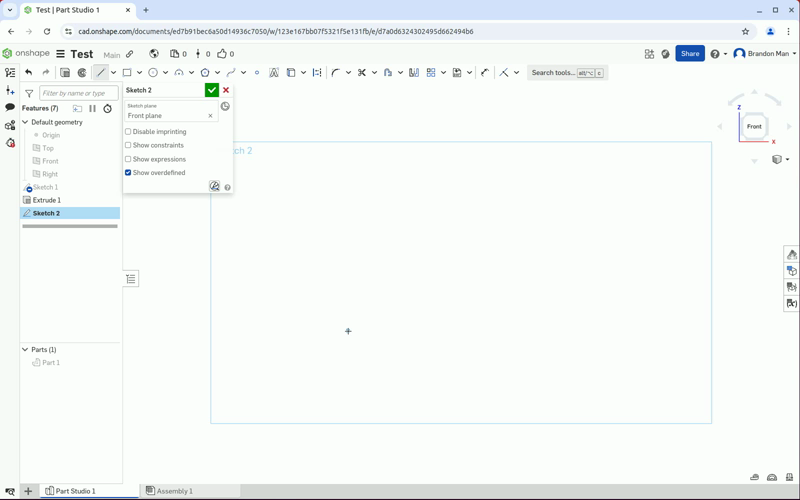
key_down(shift)
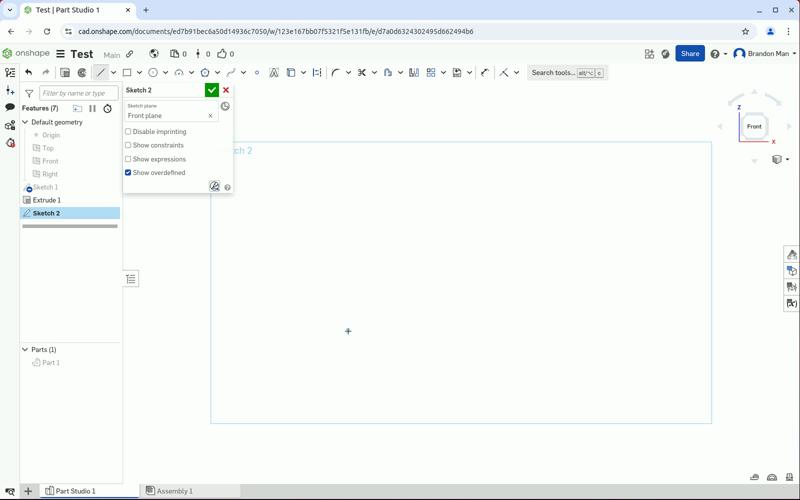
mouse_move(572, 330)
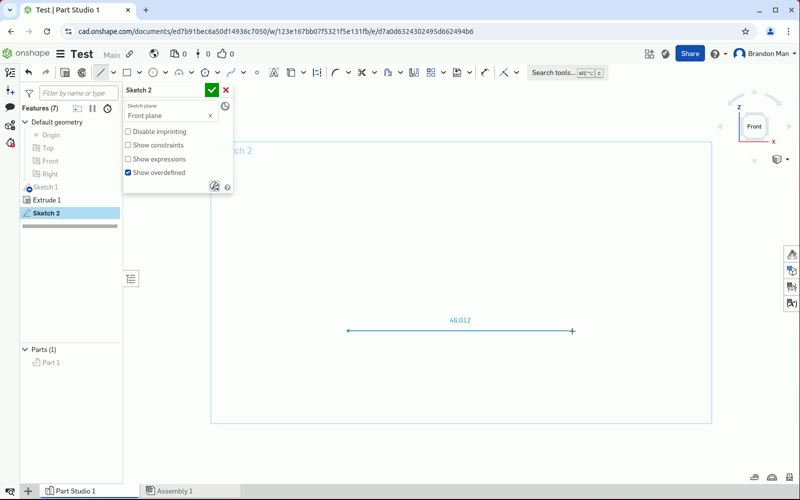
click(572, 330)
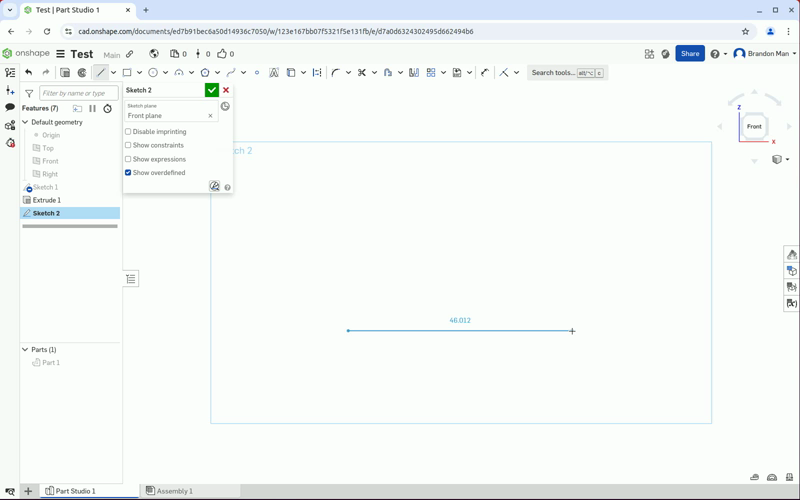
key_up(shift)
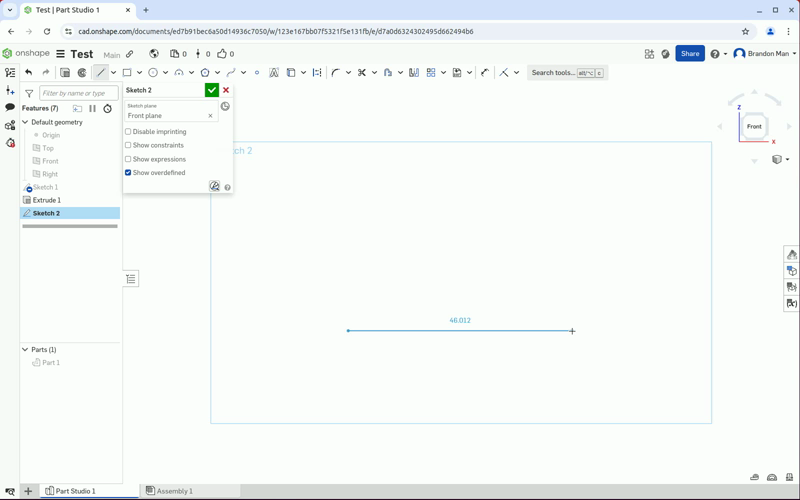
key_down(shift)
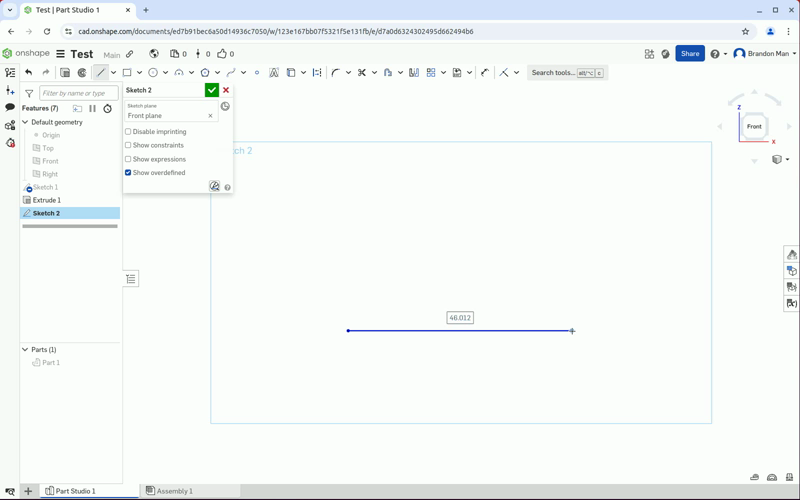
mouse_move(572, 236)
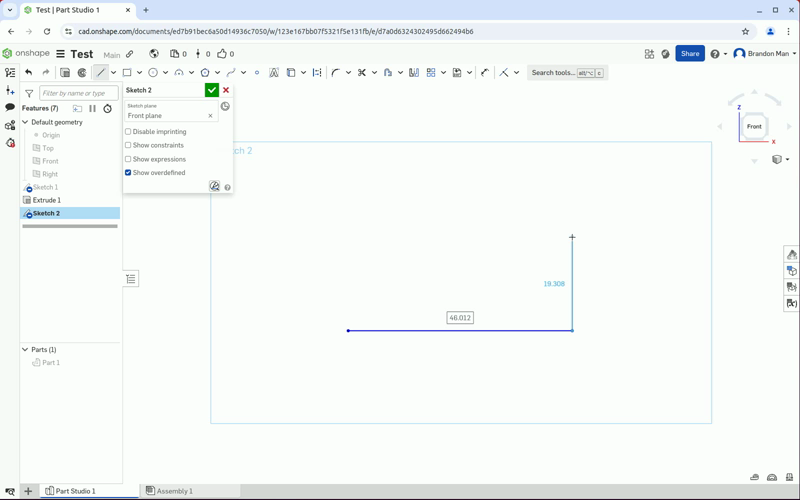
click(572, 236)
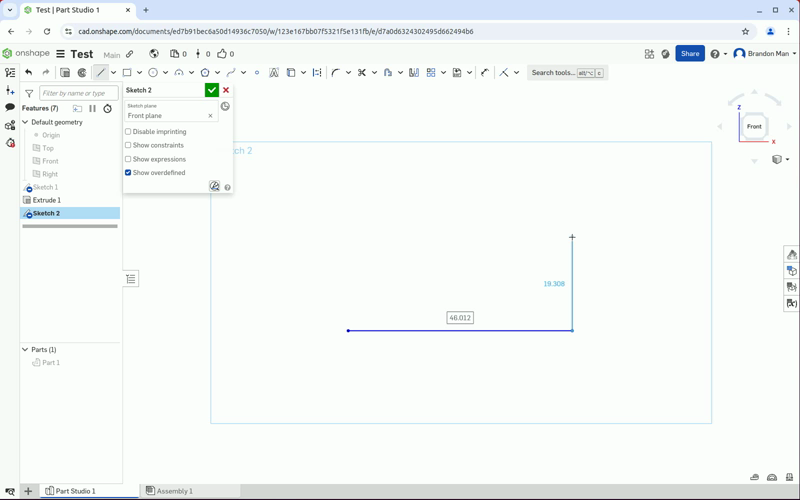
key_up(shift)
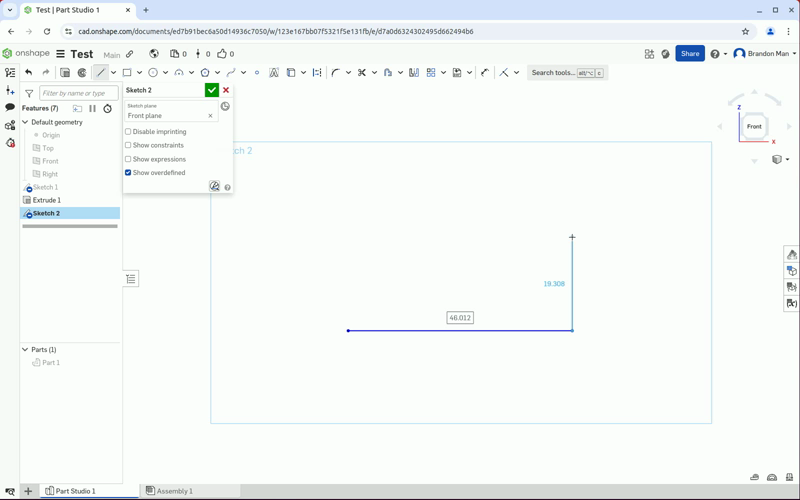
key_down(shift)
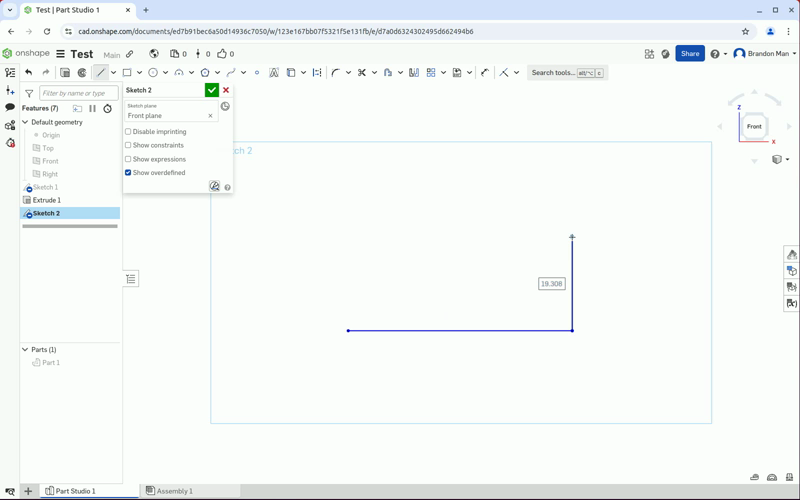
mouse_move(589, 236)
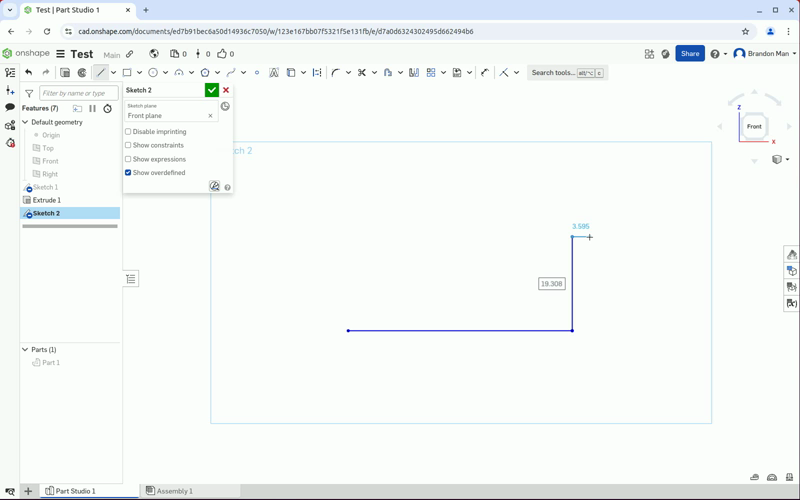
mouse_move(527, 236)
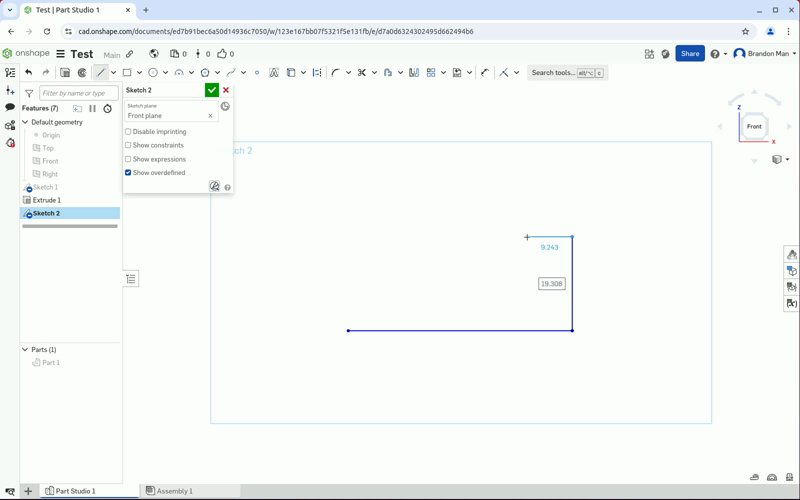
click(527, 236)
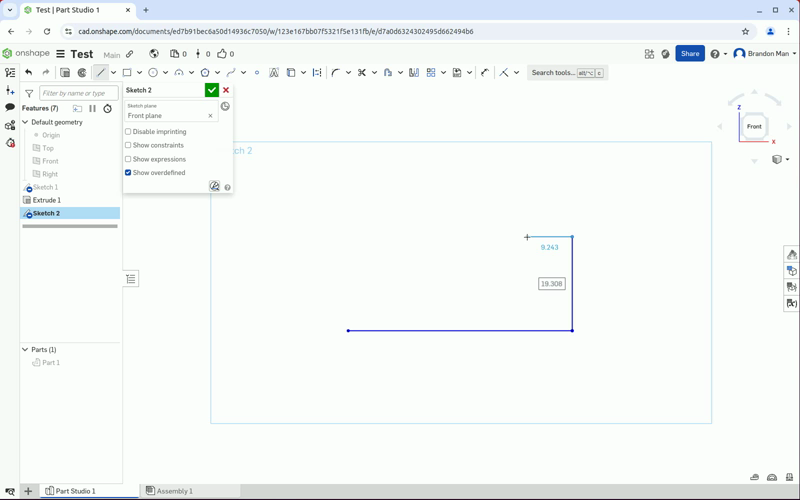
key_up(shift)
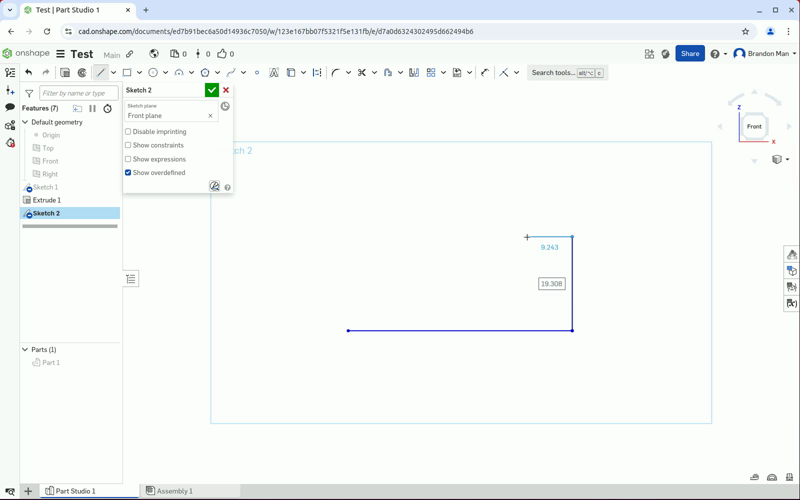
key_down(shift)
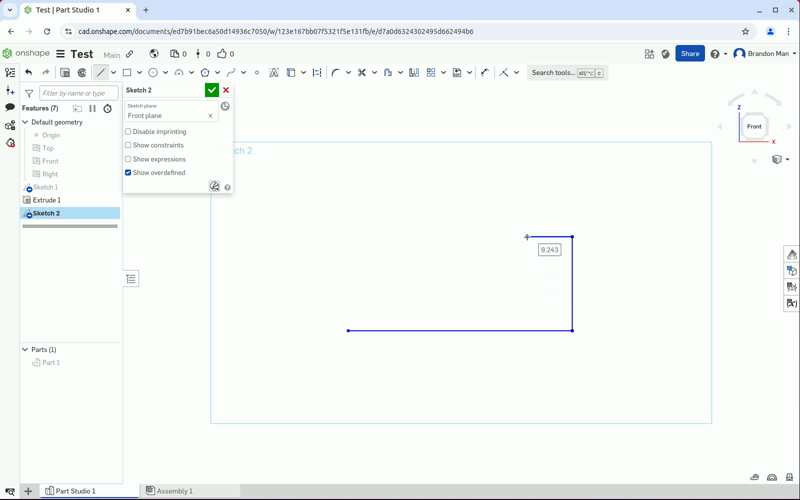
mouse_move(557, 236)
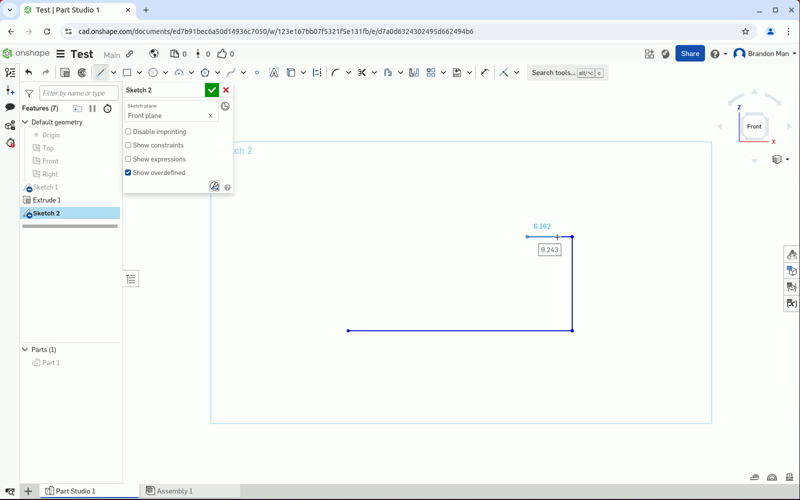
mouse_move(477, 236)
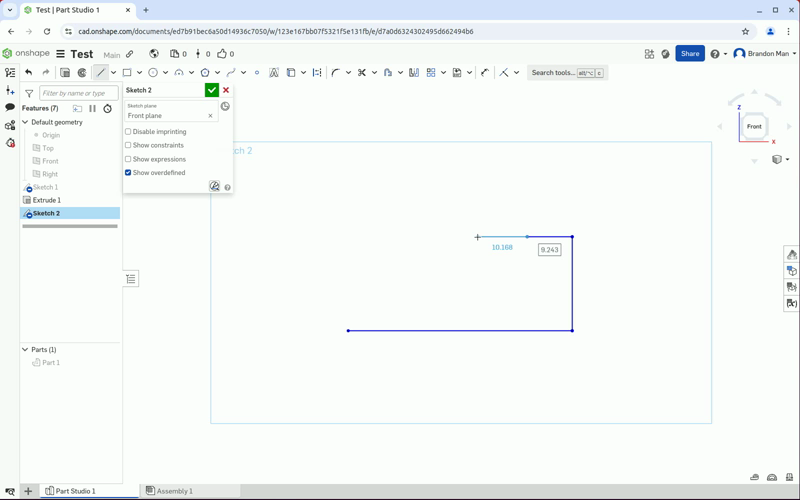
click(477, 236)
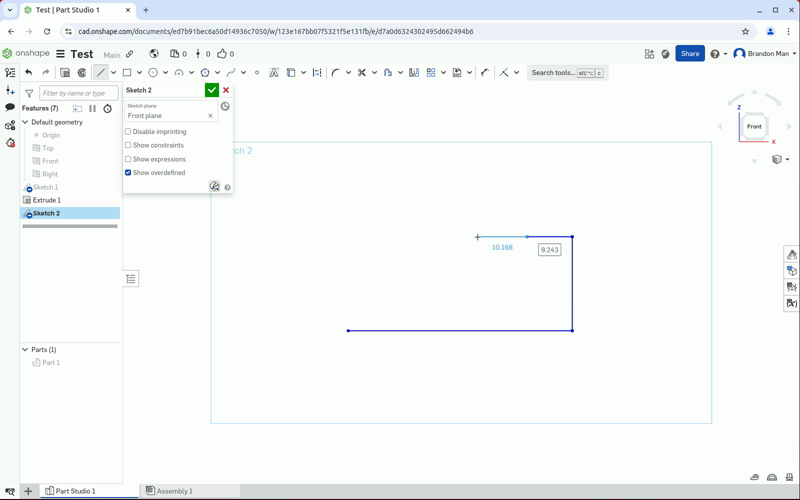
key_up(shift)
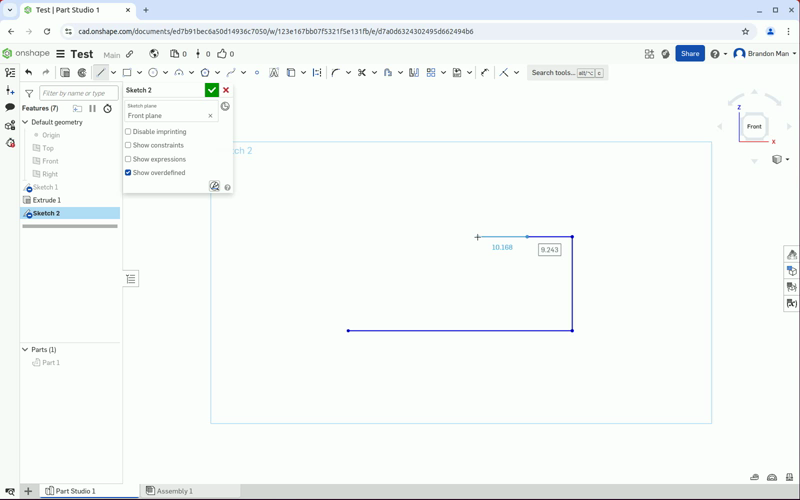
key_down(shift)
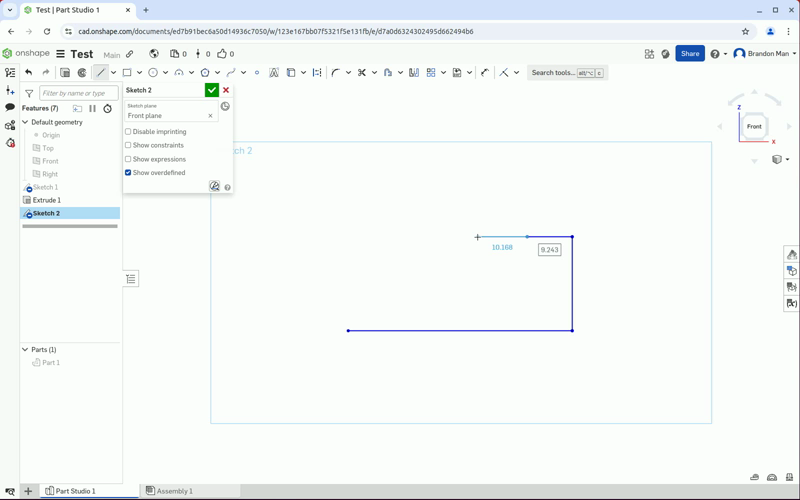
mouse_move(507, 236)
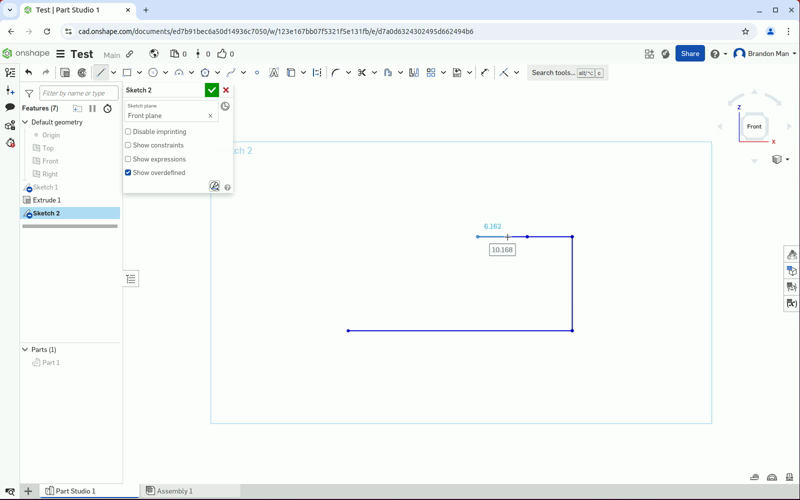
mouse_move(435, 236)
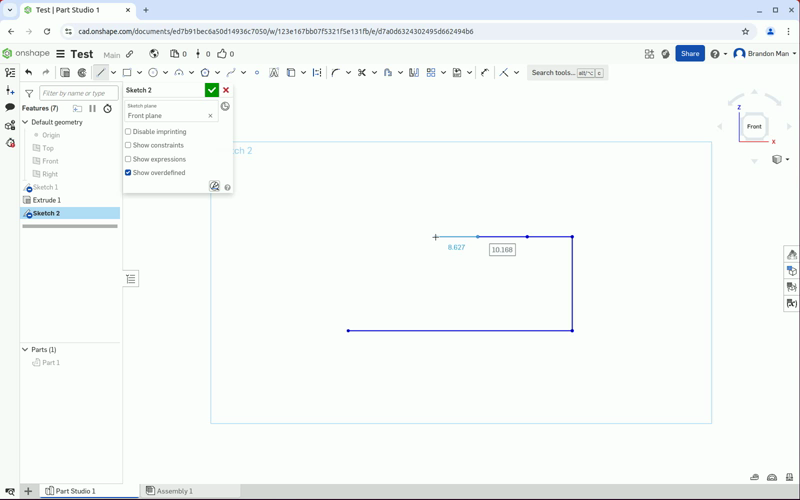
click(435, 236)
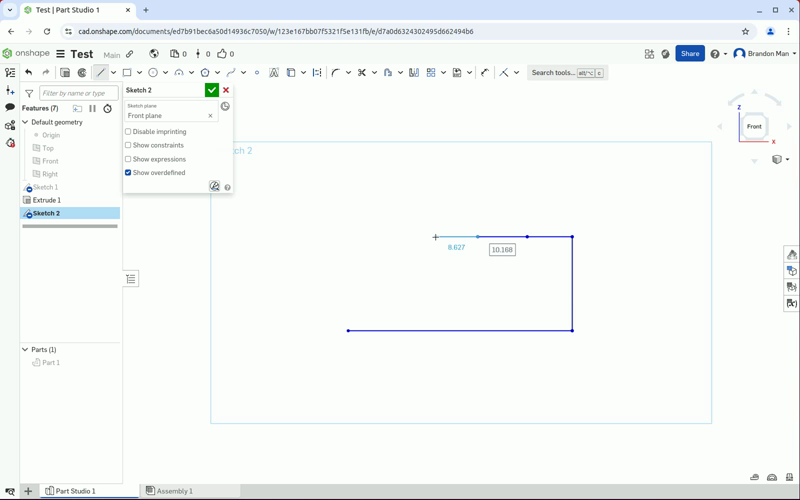
key_up(shift)
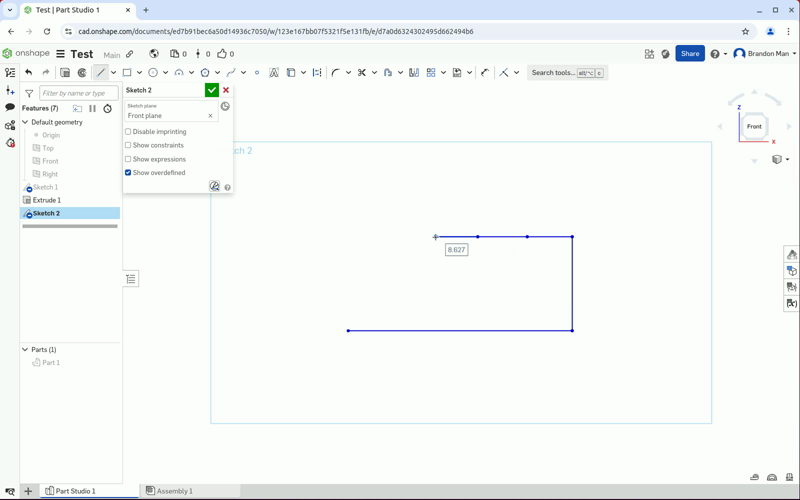
key_down(shift)
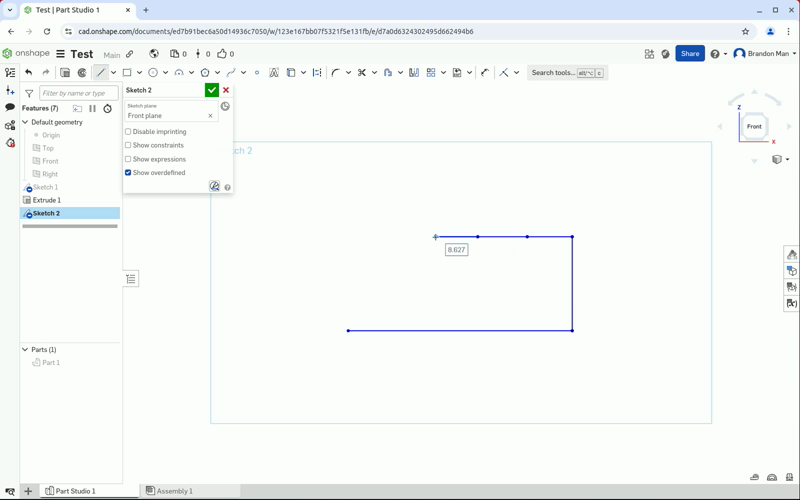
mouse_move(465, 236)
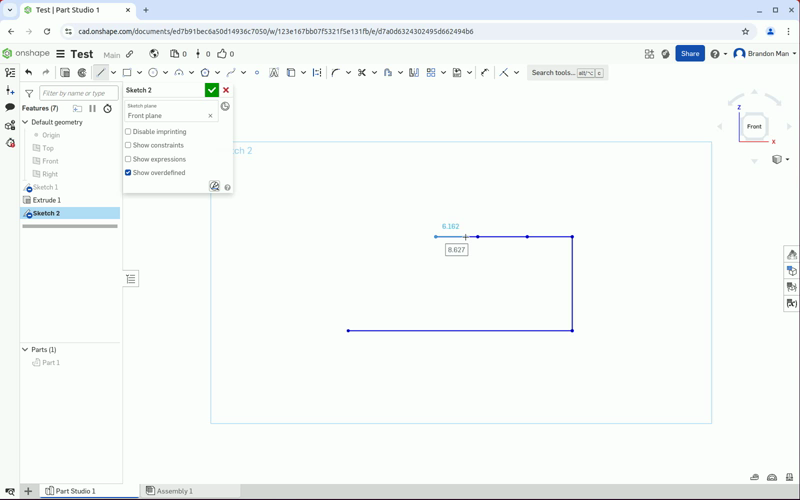
mouse_move(386, 236)
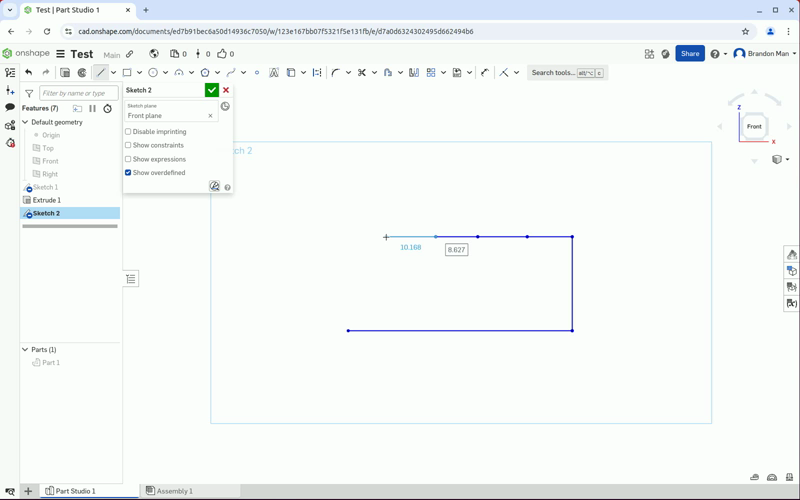
click(386, 236)
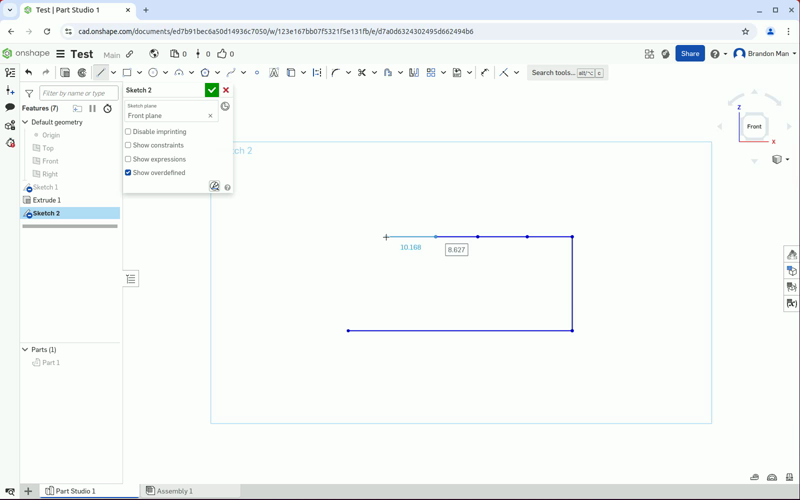
key_up(shift)
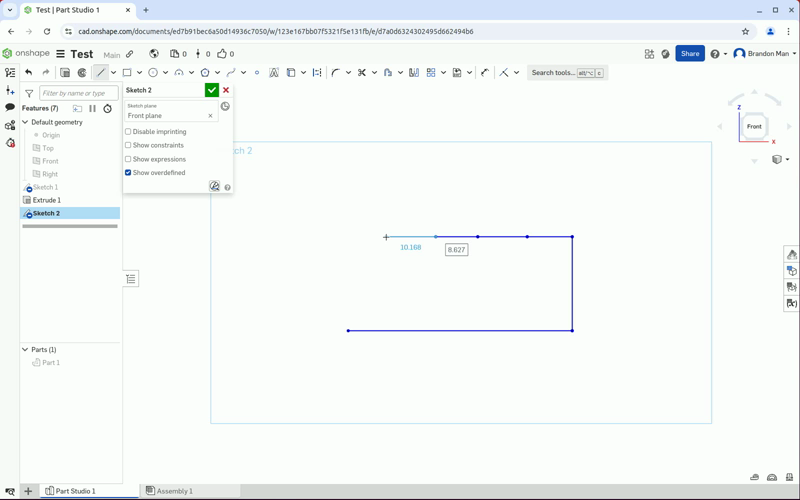
key_down(shift)
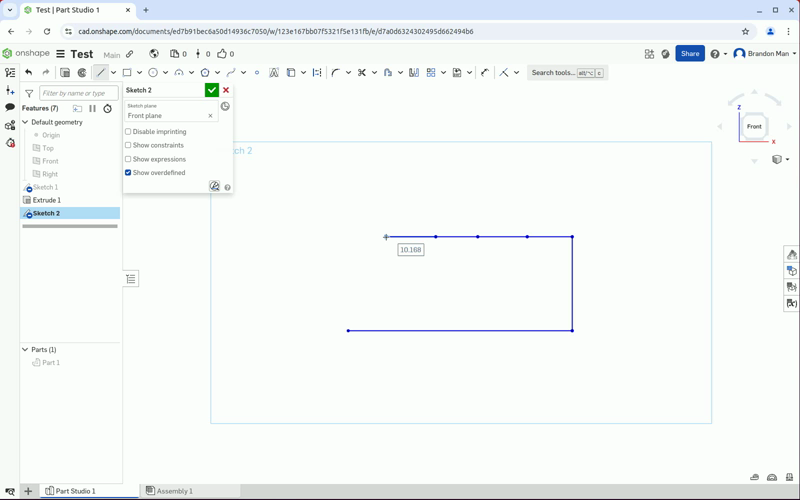
mouse_move(416, 236)
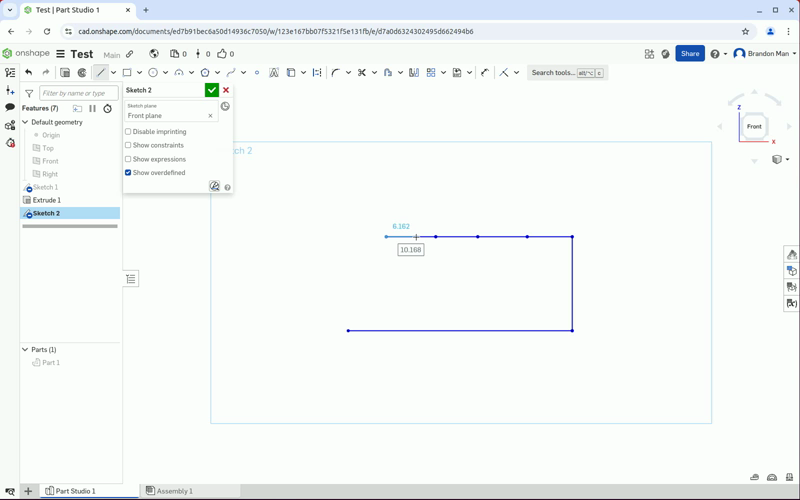
mouse_move(348, 236)
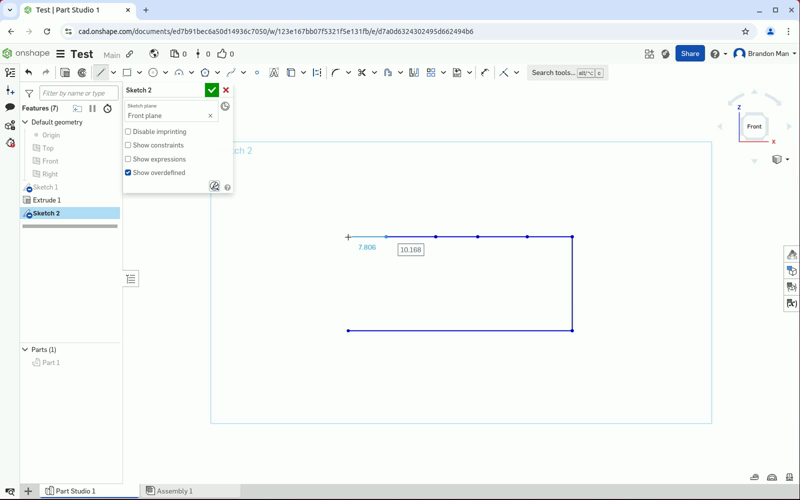
click(348, 236)
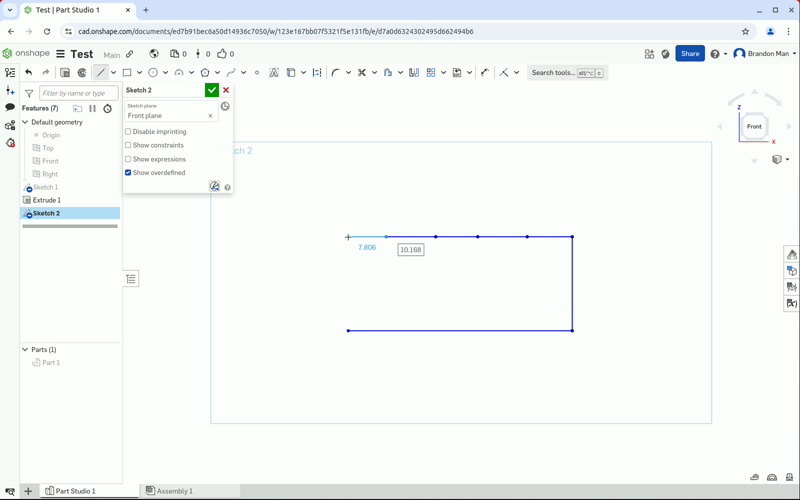
key_up(shift)
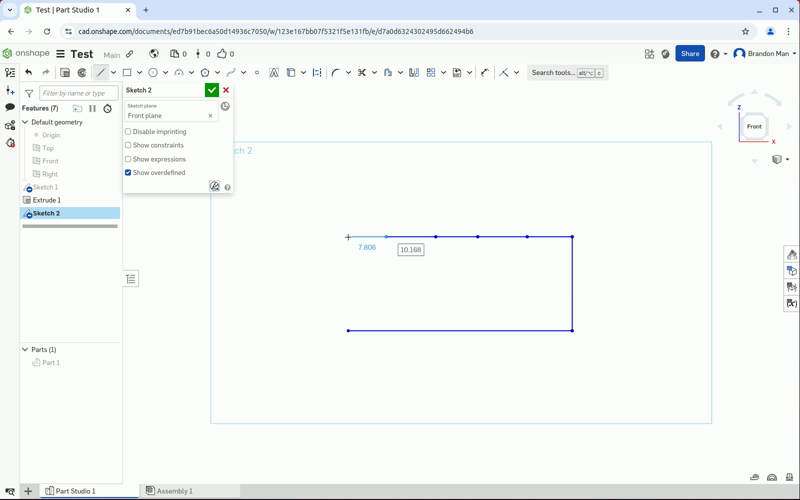
key_down(shift)
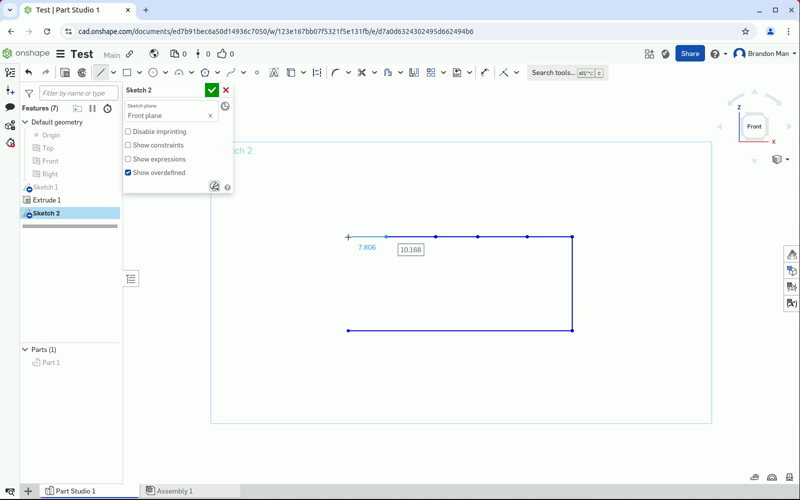
mouse_move(348, 330)
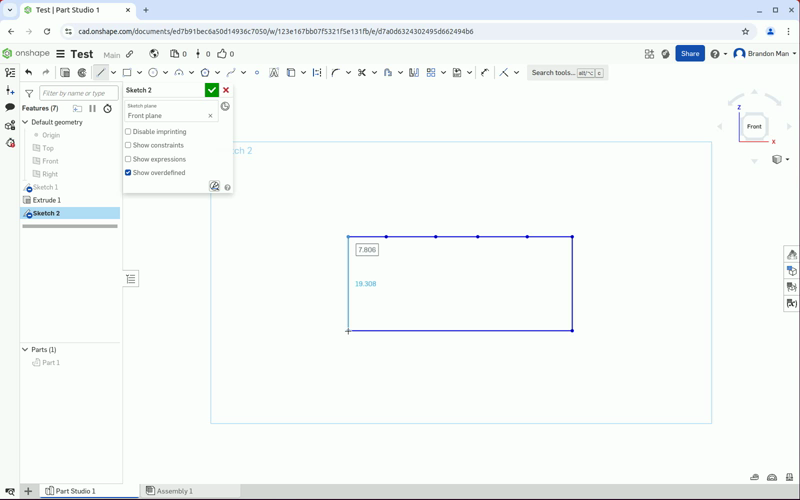
key_up(shift)
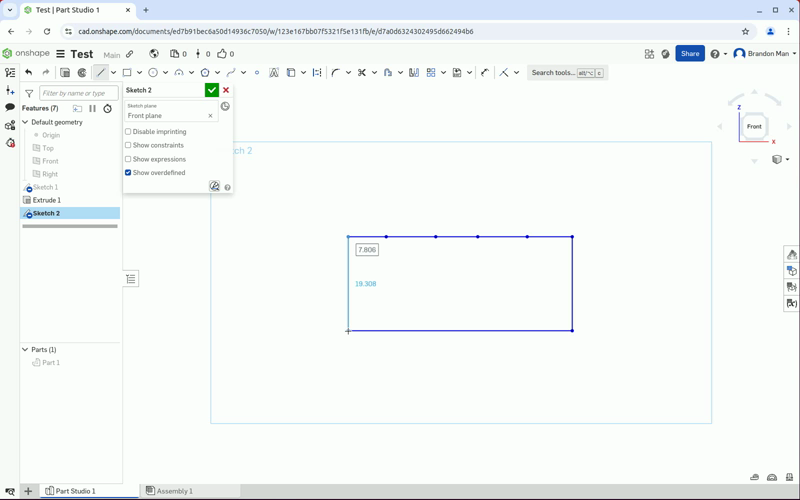
click(348, 330)
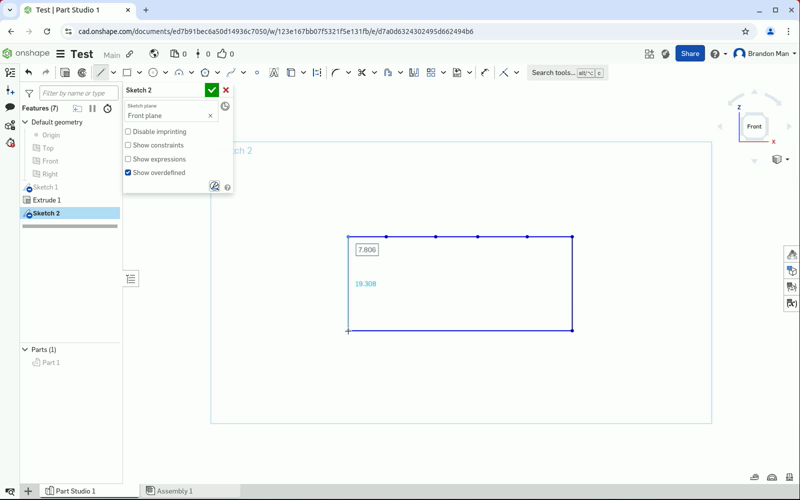
key(esc)
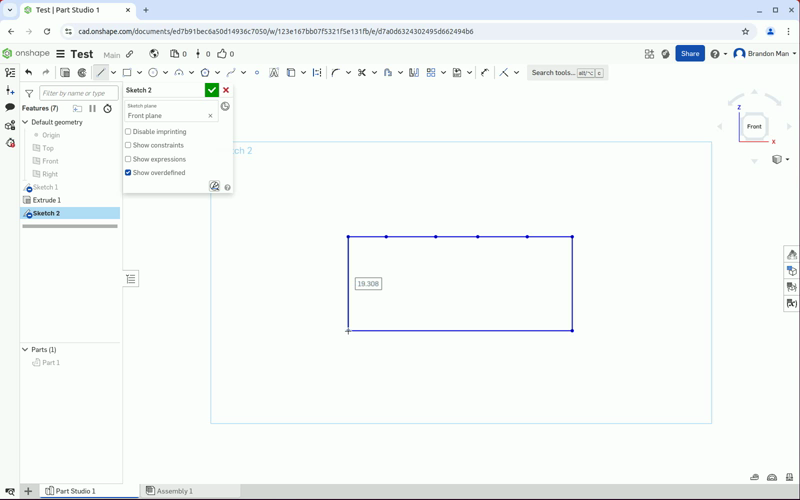
key(c)
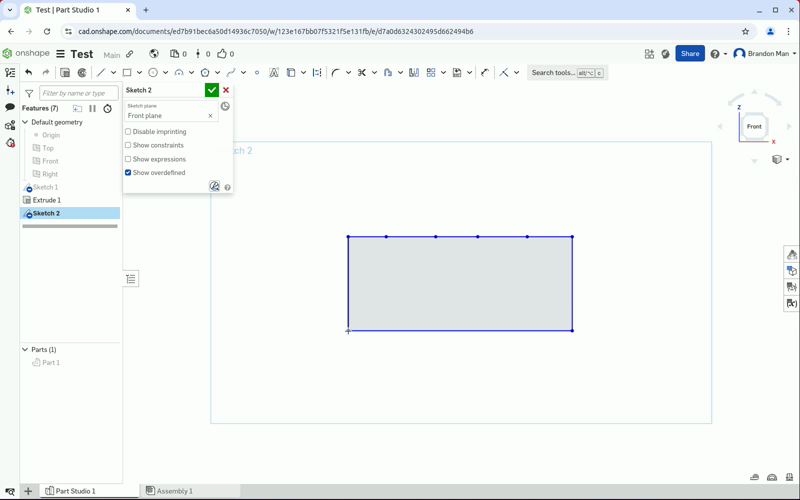
key_down(shift)
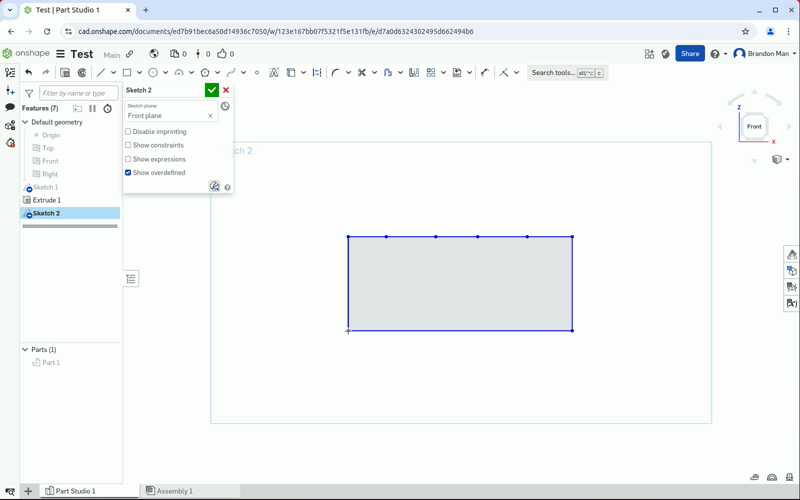
mouse_move(409, 262)
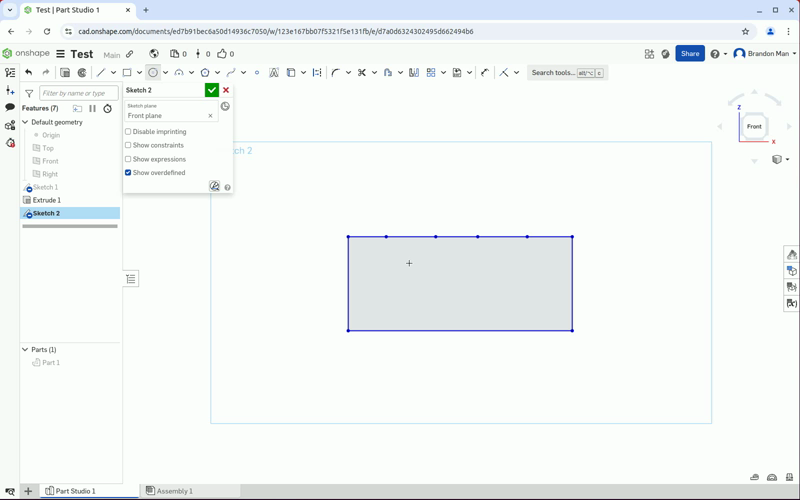
click(409, 262)
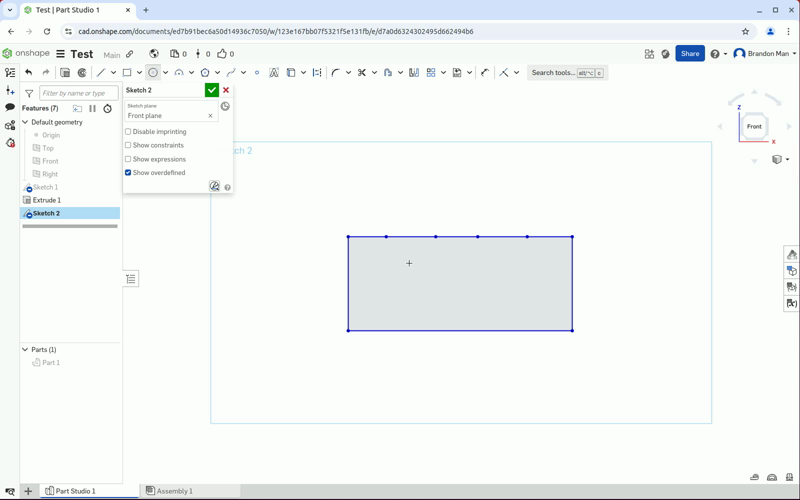
key_up(shift)
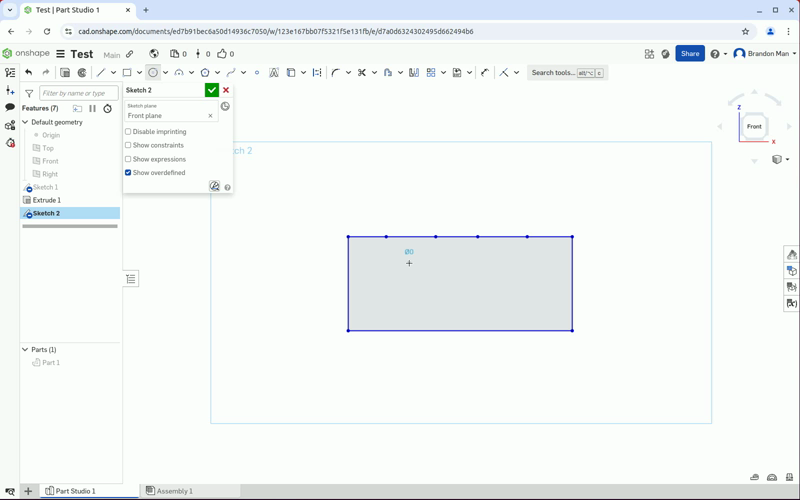
mouse_move(423, 262)
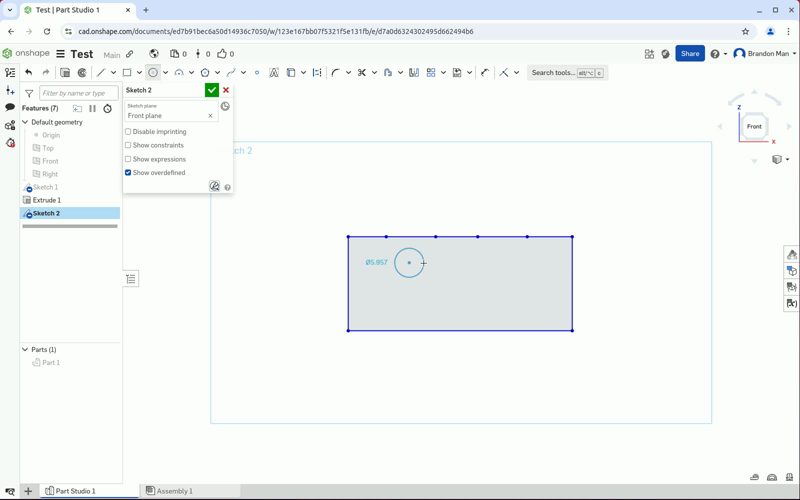
click(423, 262)
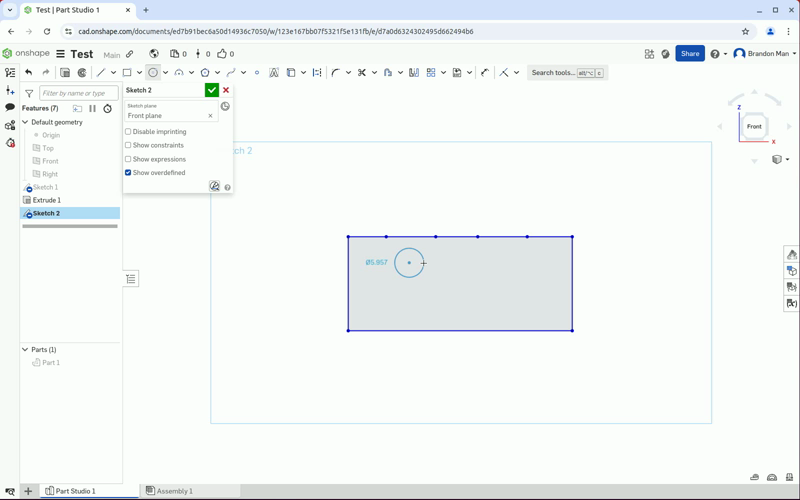
key(esc)
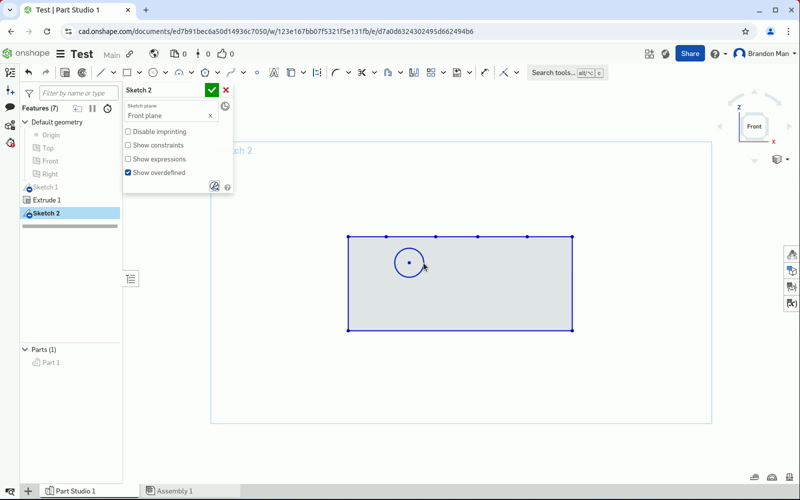
key(c)
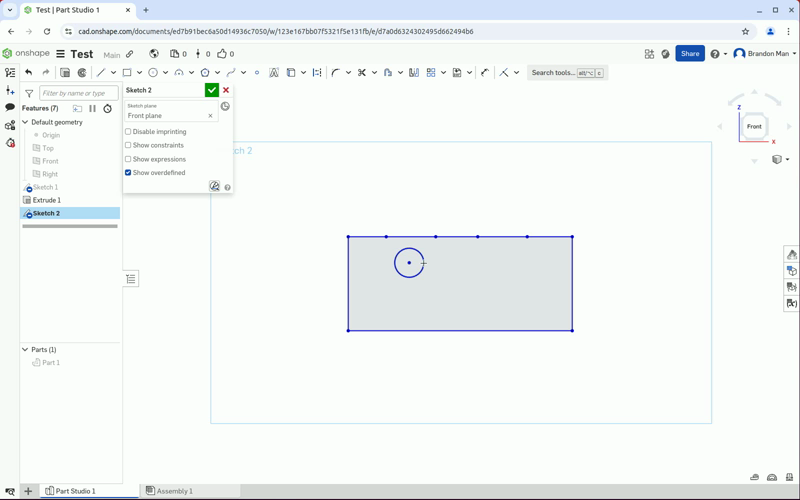
key_down(shift)
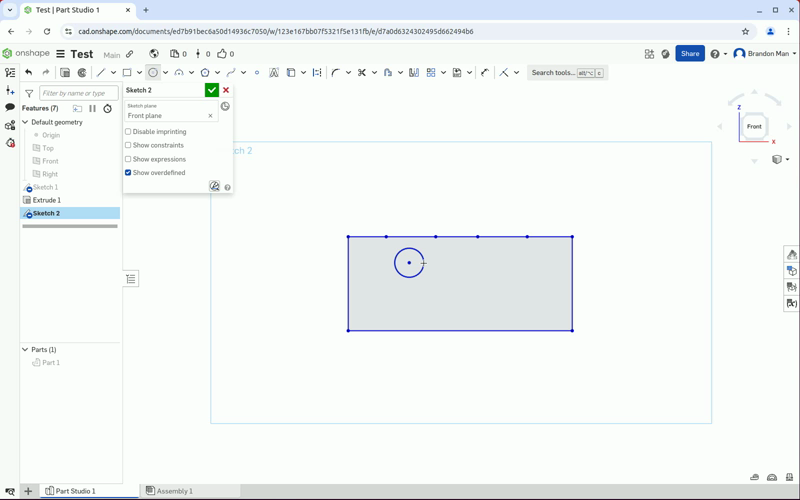
mouse_move(461, 302)
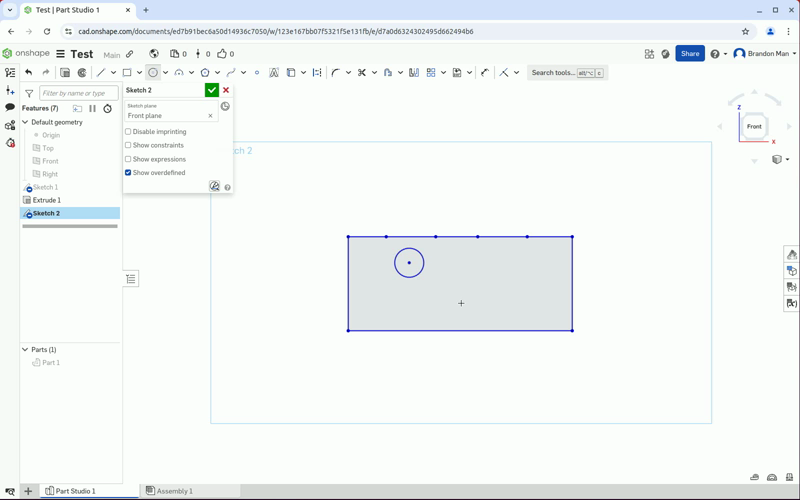
click(461, 302)
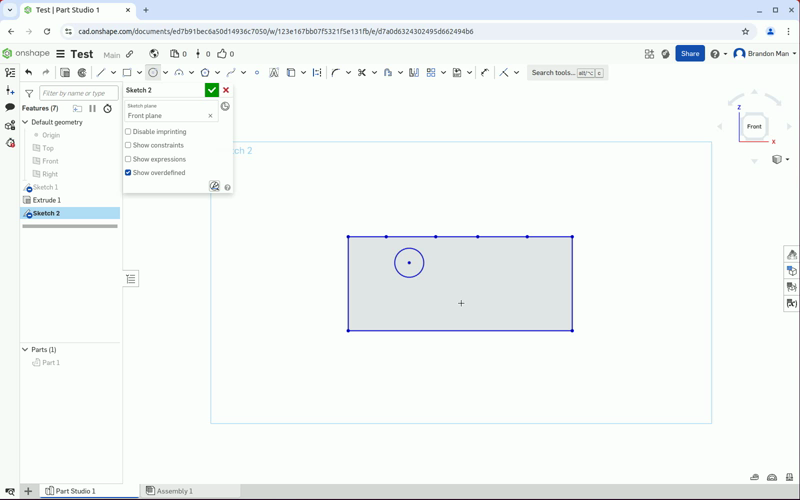
key_up(shift)
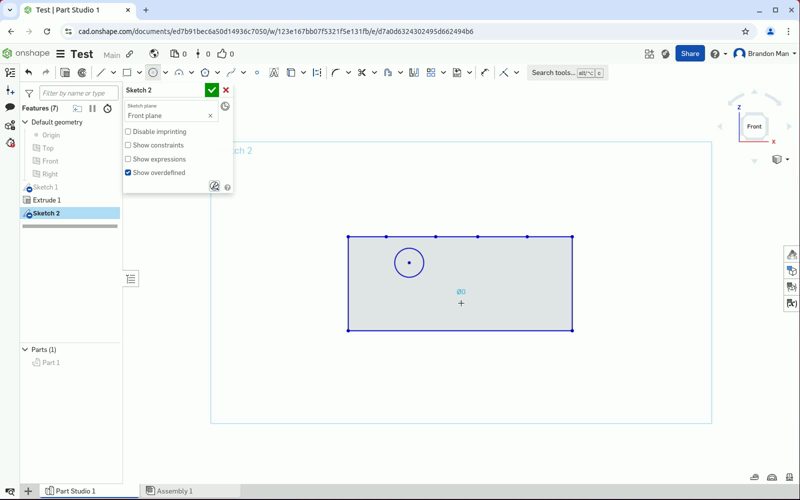
mouse_move(475, 302)
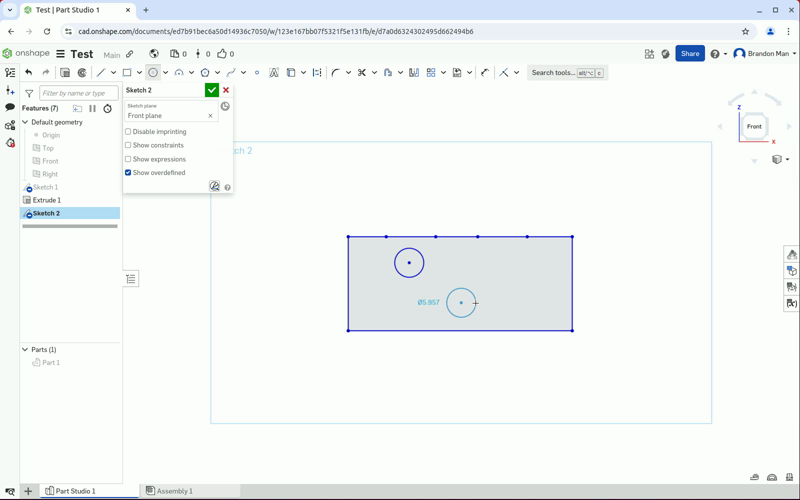
click(475, 302)
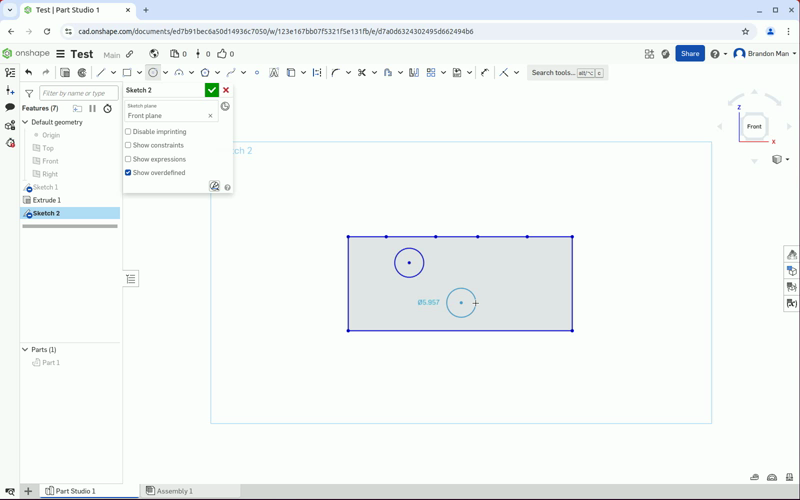
key(esc)
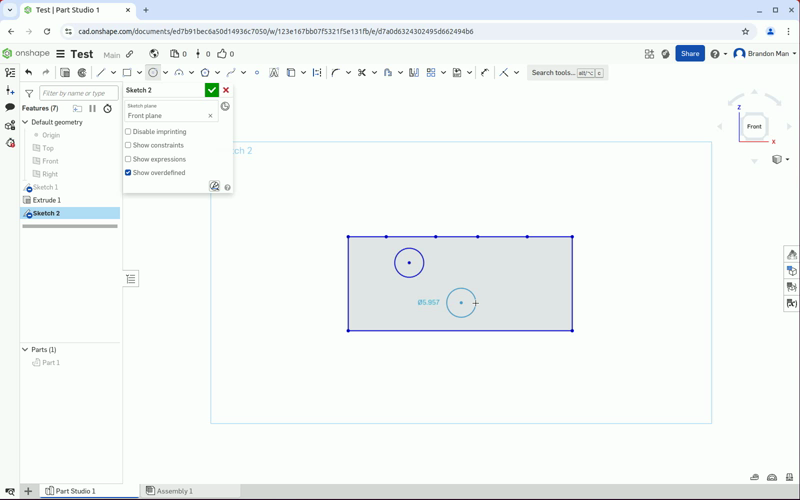
key(c)
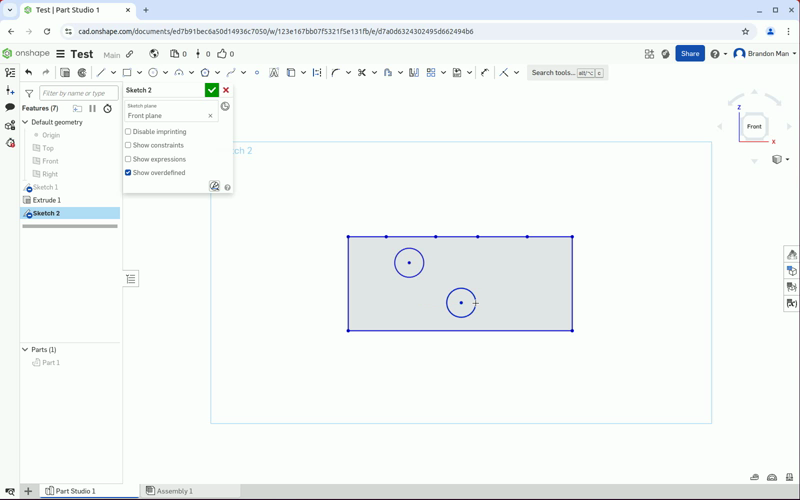
key_down(shift)
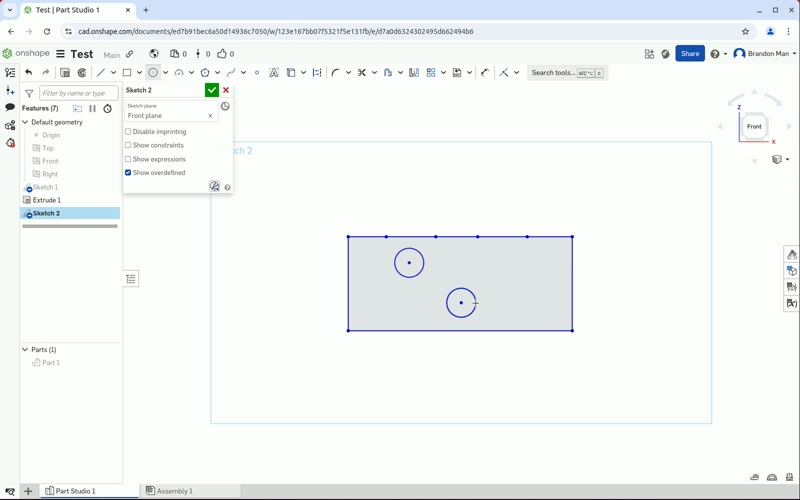
mouse_move(506, 262)
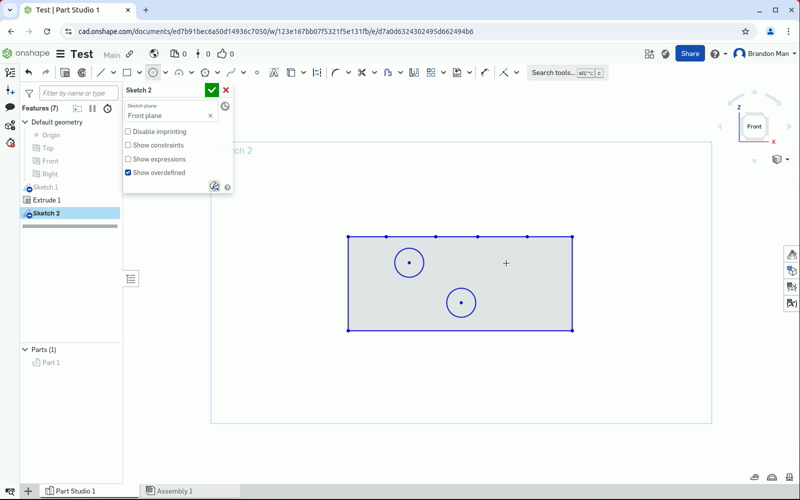
click(506, 262)
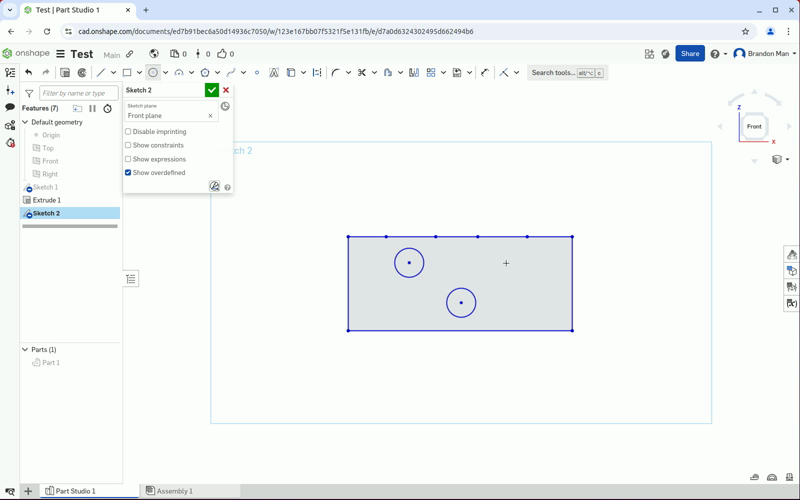
key_up(shift)
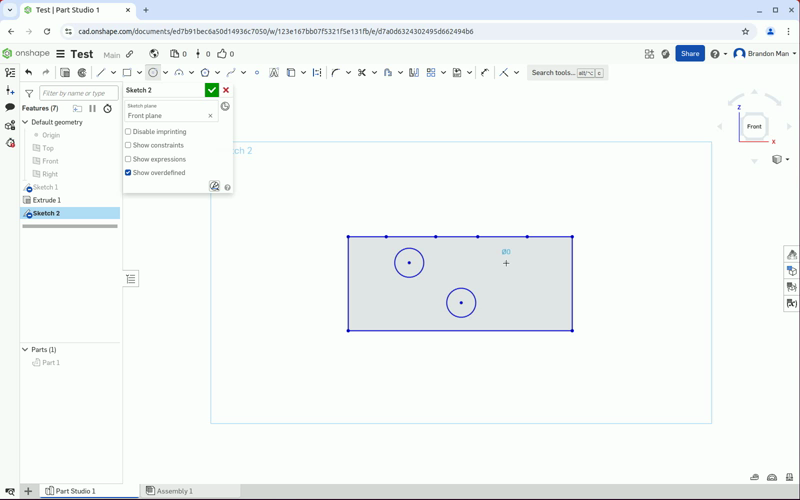
mouse_move(520, 262)
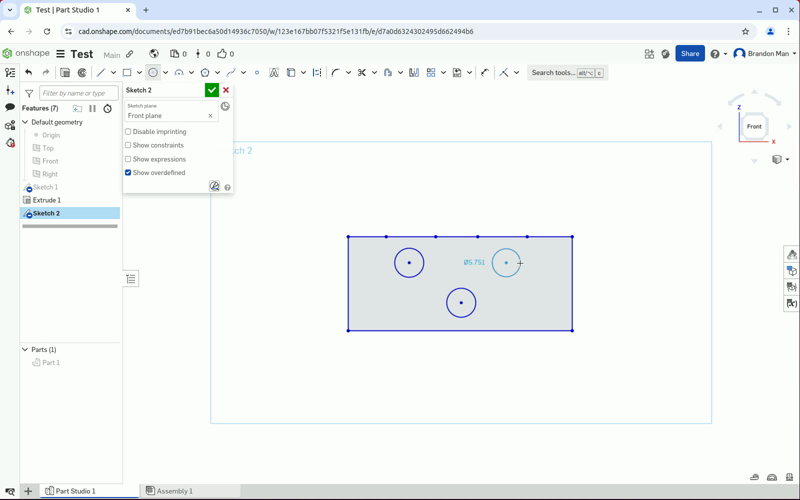
click(520, 262)
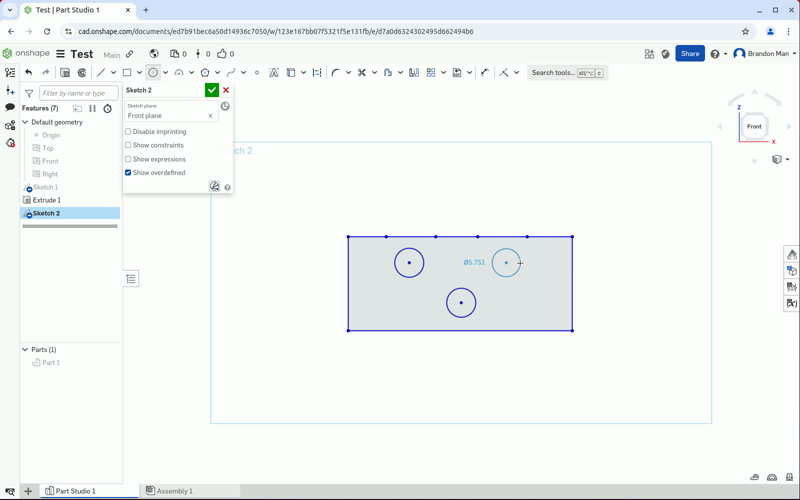
key(esc)
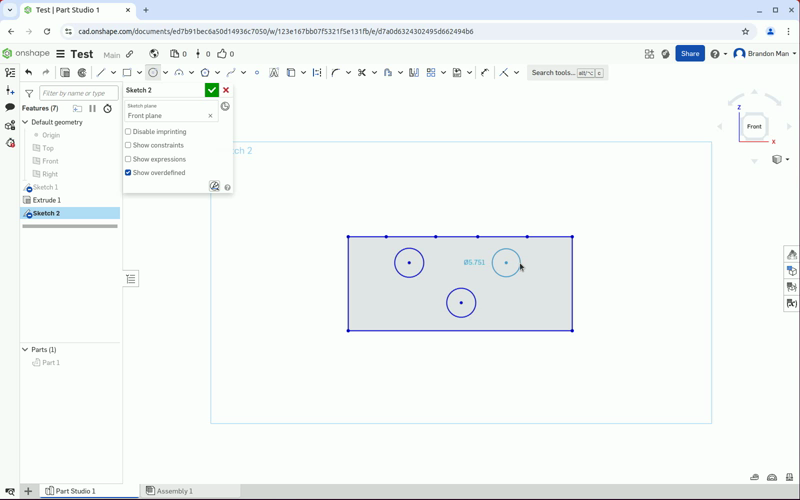
mouse_move(546, 299)
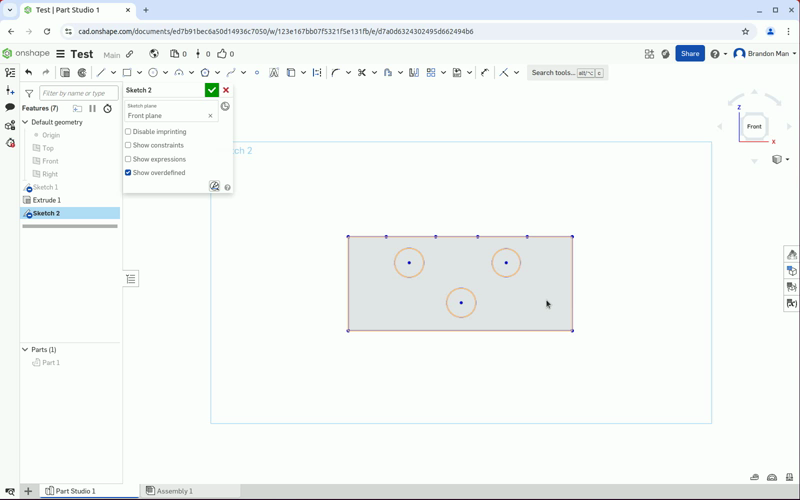
click(546, 299)
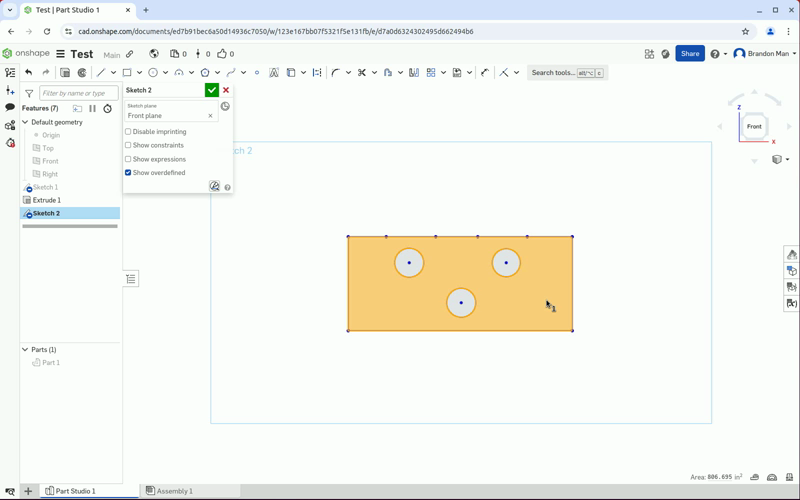
mouse_move(73, 352)
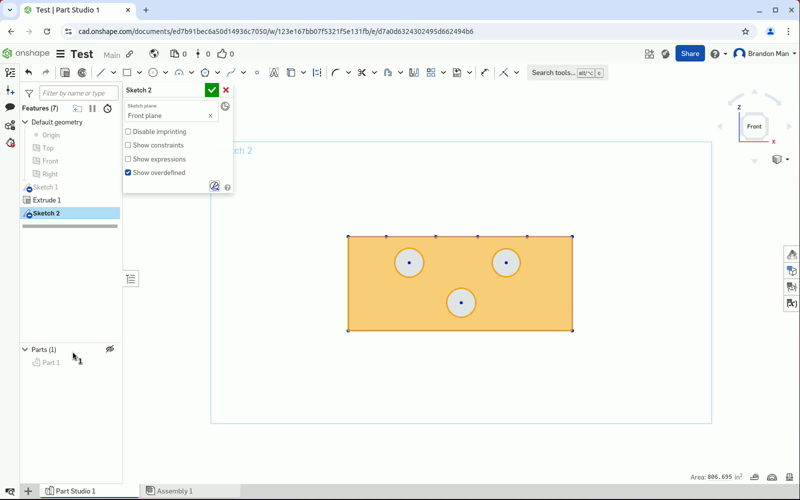
key(shift+y)
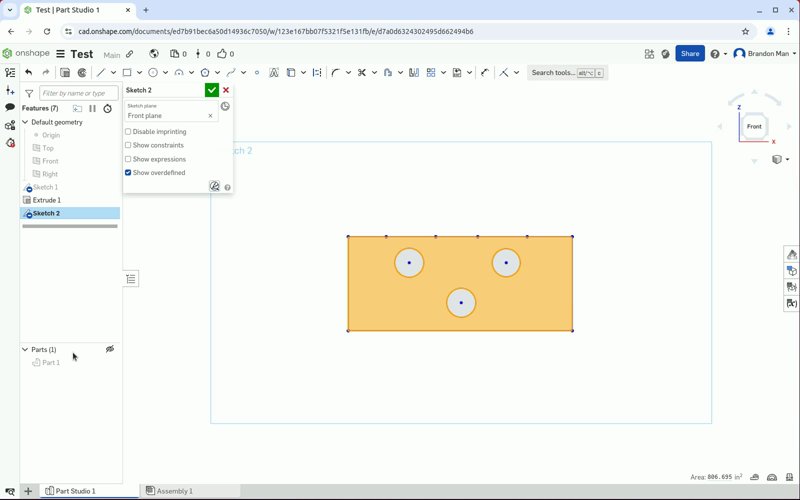
key(shift+e)
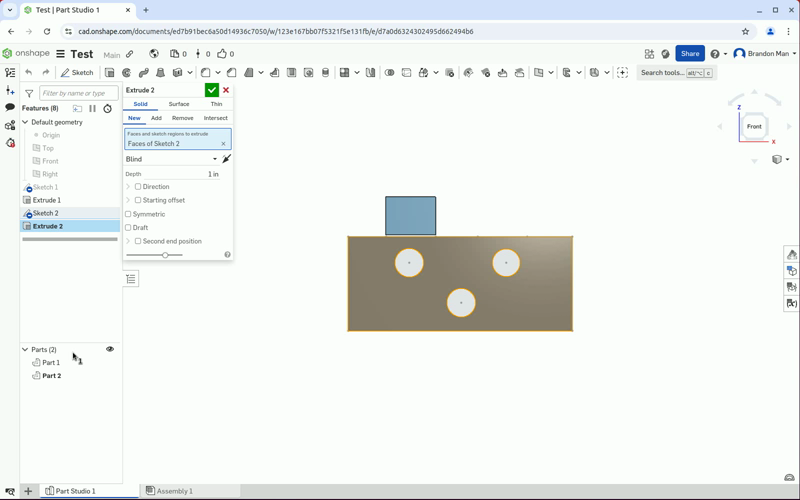
mouse_move(143, 106)
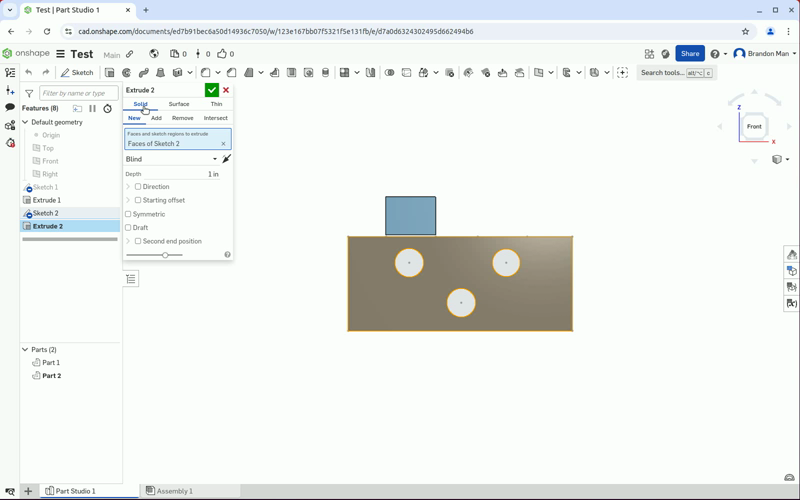
click(143, 106)
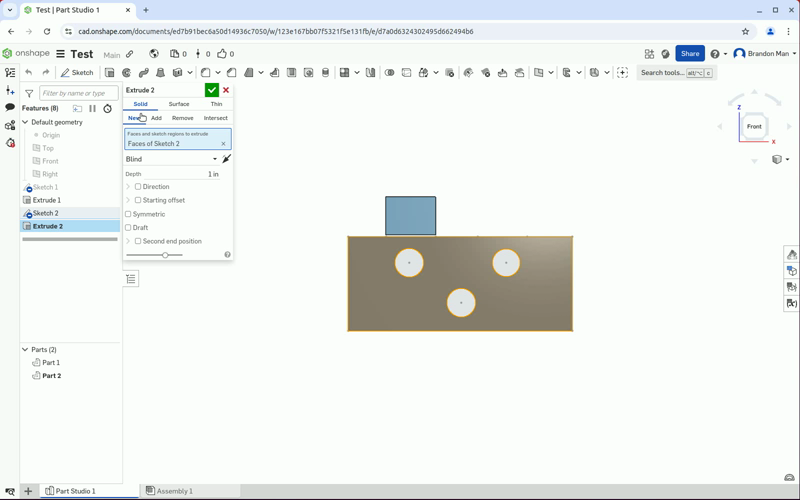
mouse_move(137, 120)
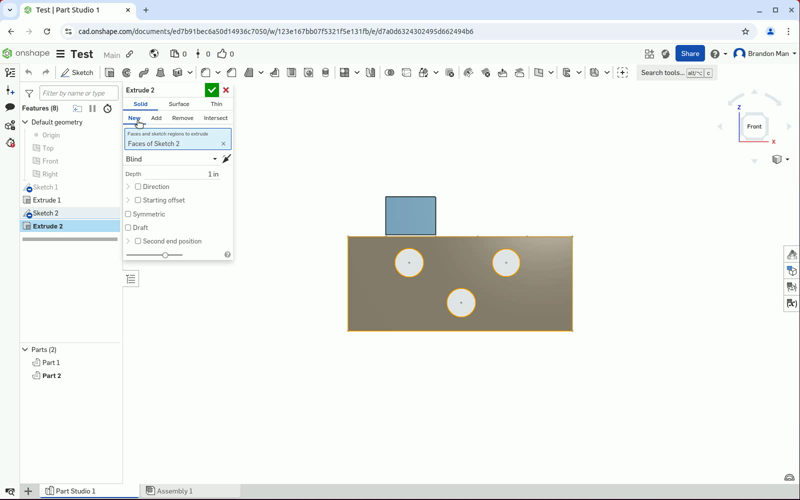
click(137, 120)
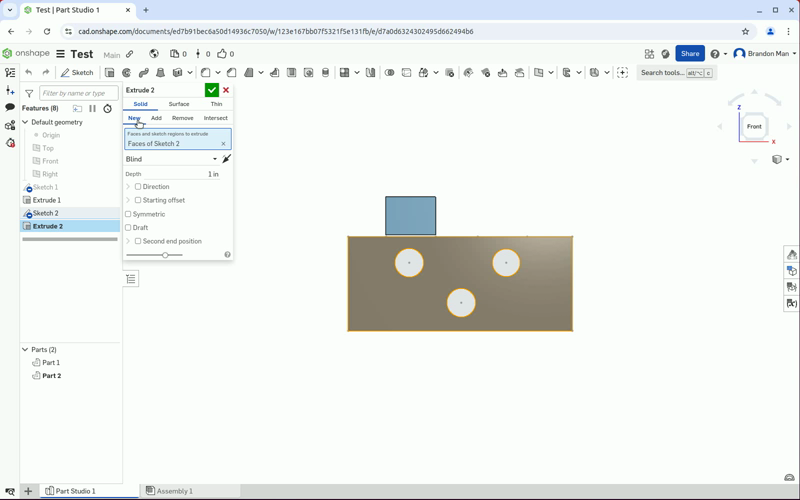
key(tab, 4)
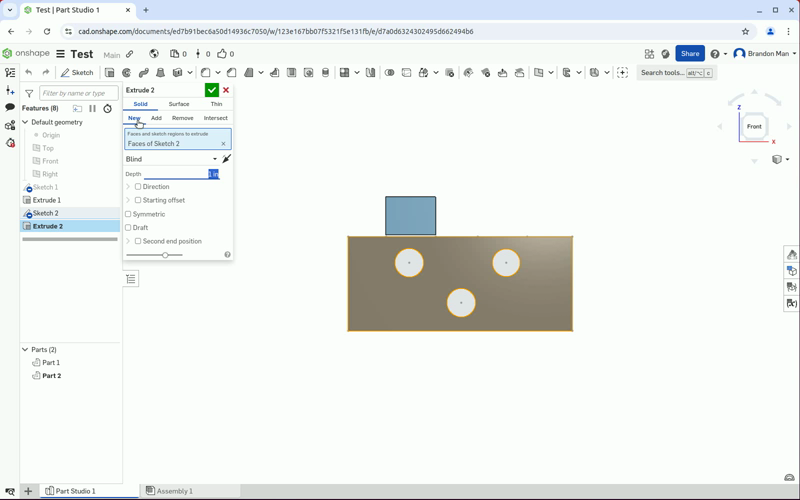
text(0.482)
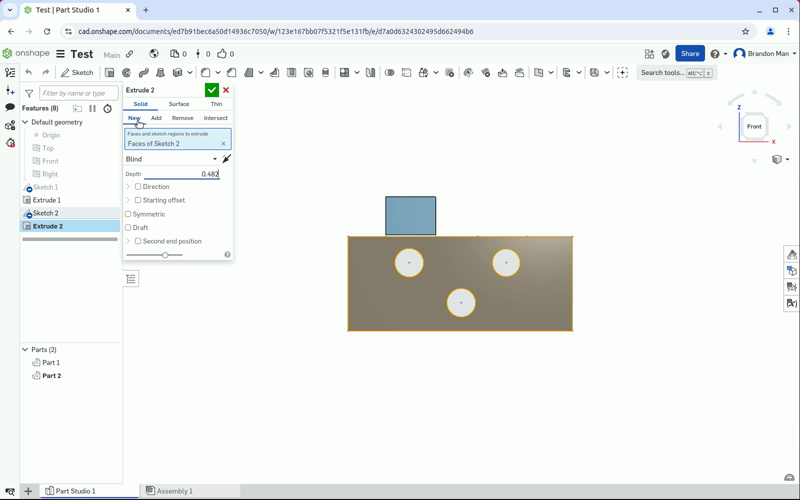
key(tab, 3)
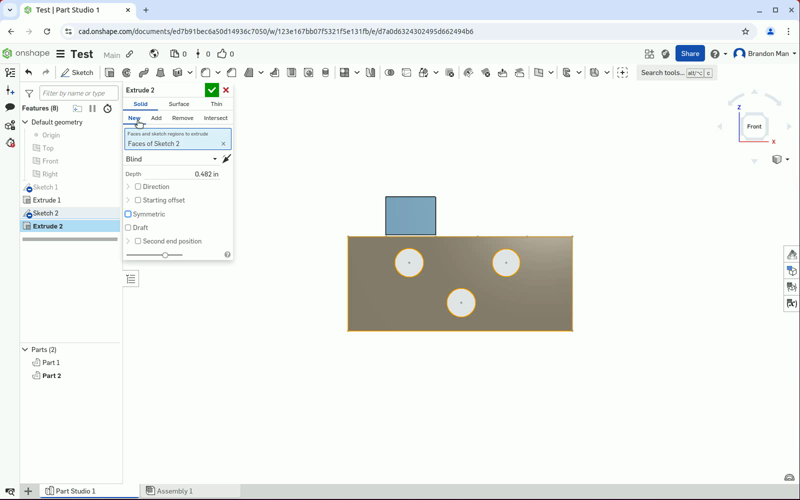
key(space)
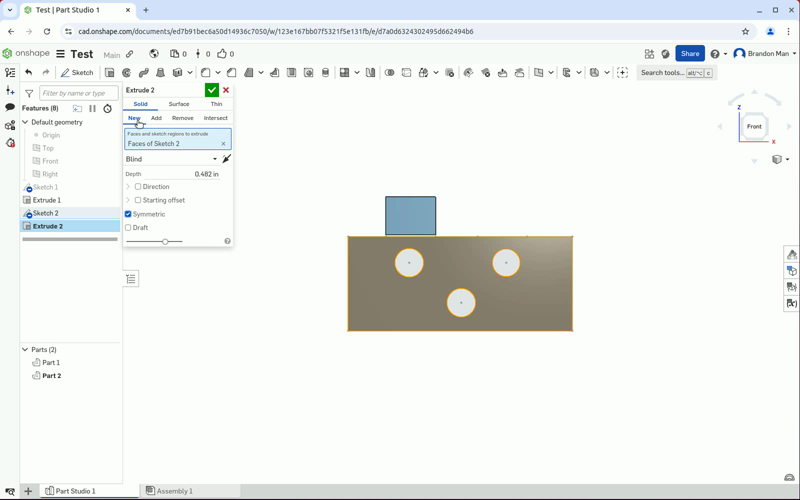
key(enter)
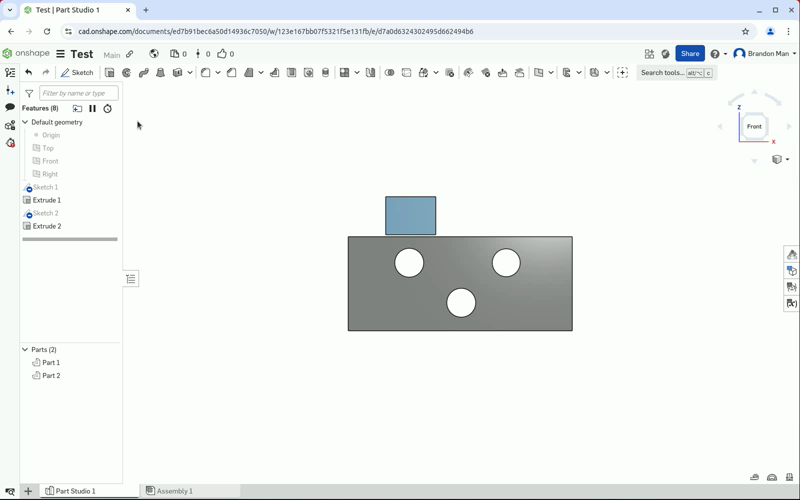
key(shift+h)
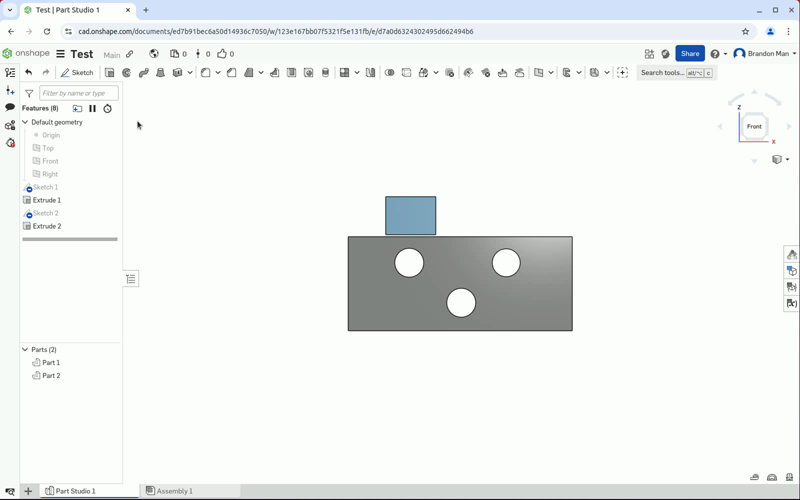
key(shift+h)
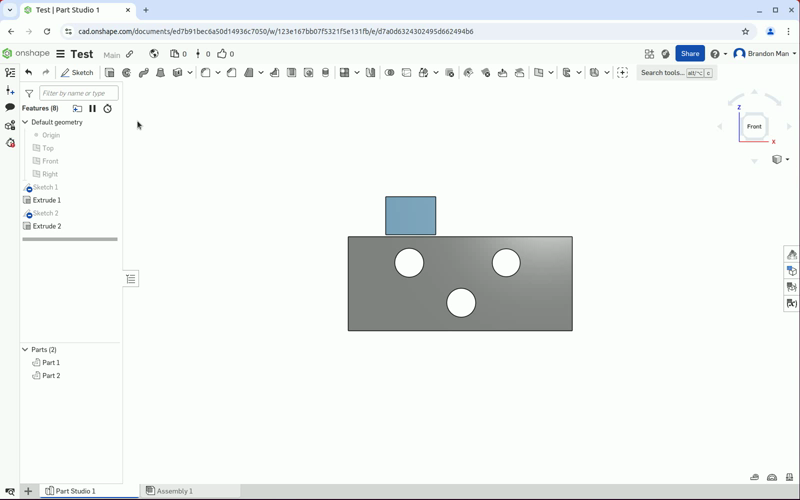
mouse_move(73, 189)
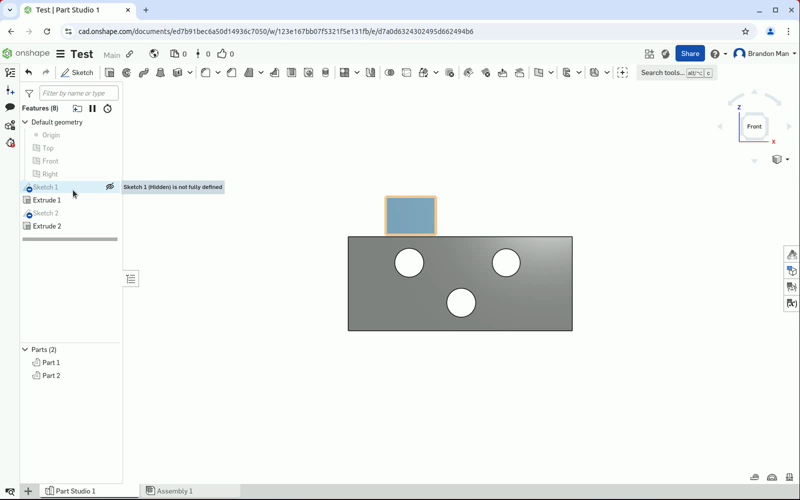
click(73, 189)
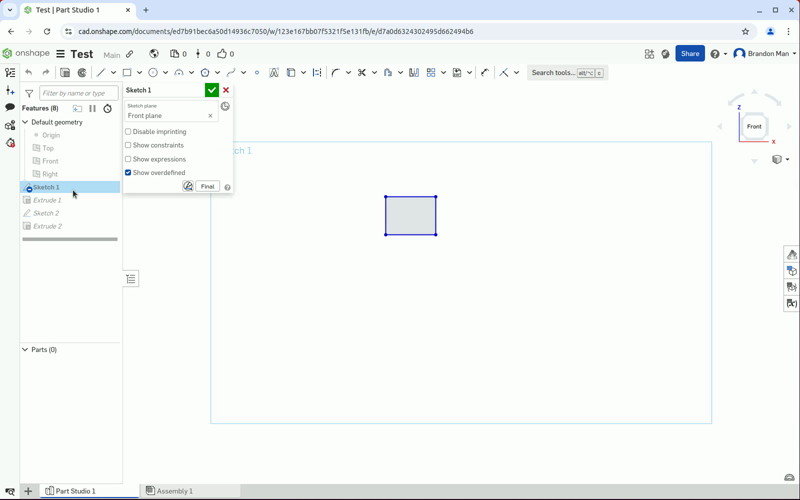
mouse_move(229, 92)
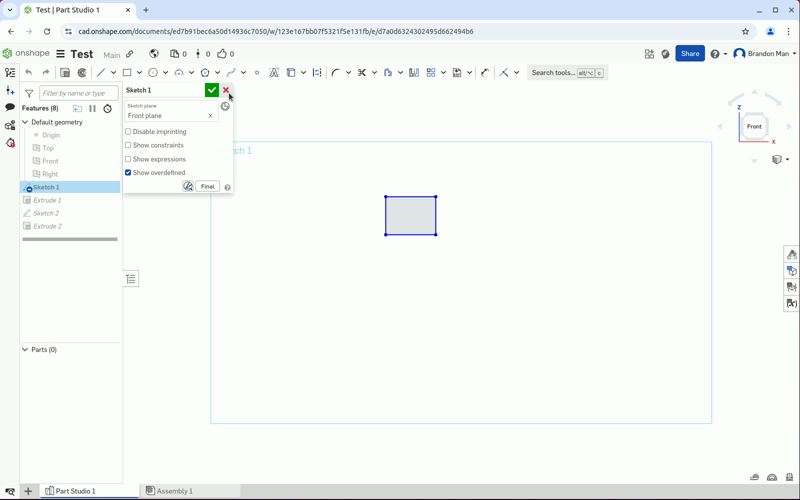
click(229, 92)
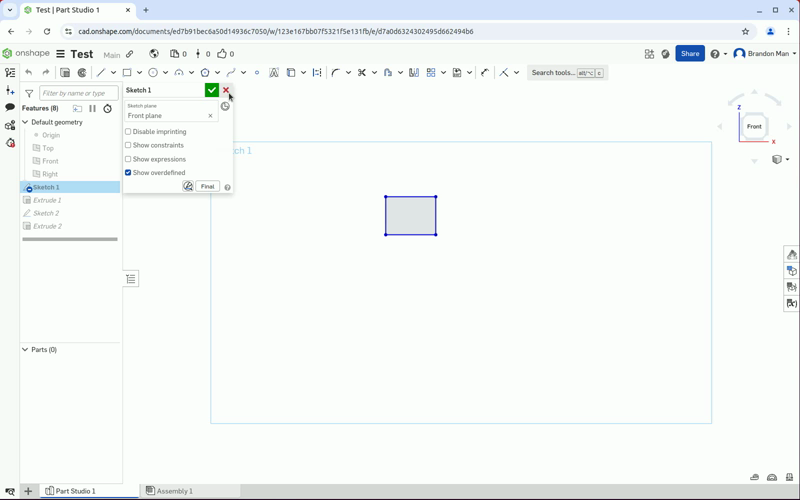
key(shift+s)
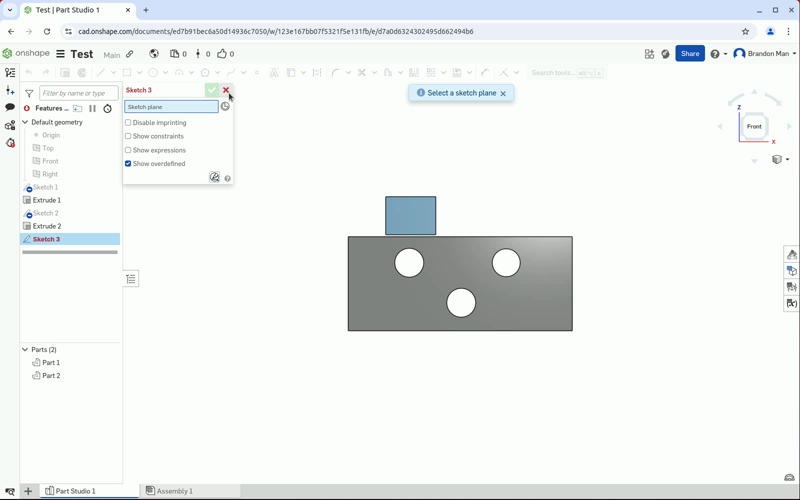
mouse_move(73, 163)
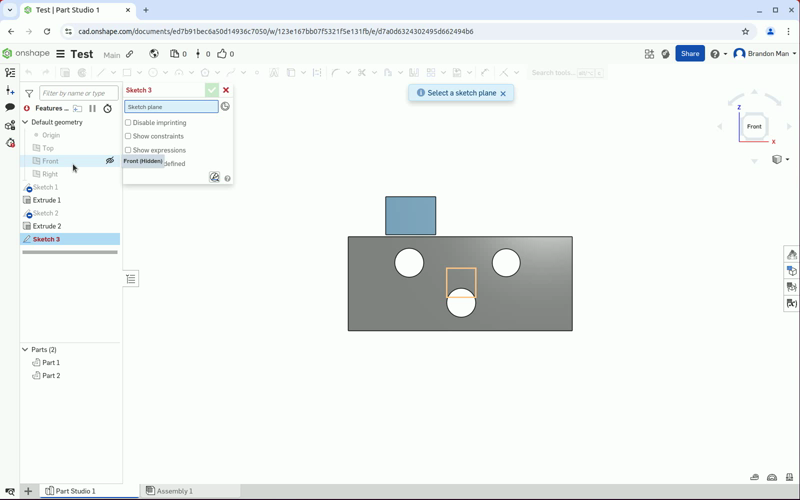
click(73, 163)
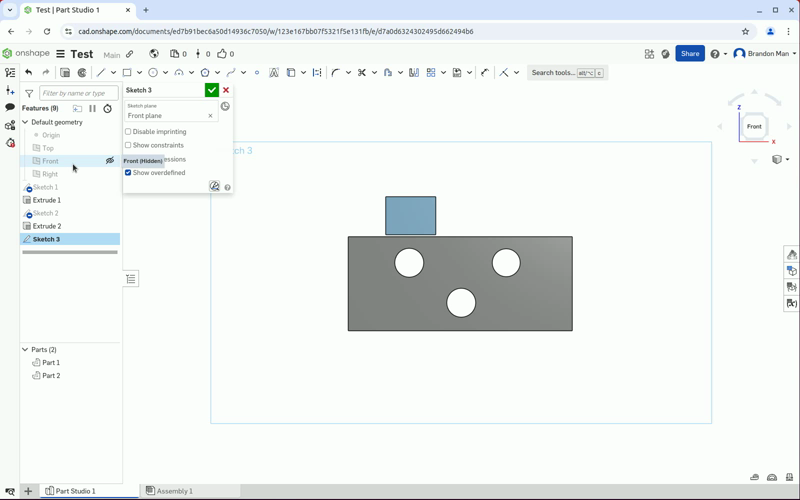
mouse_move(73, 352)
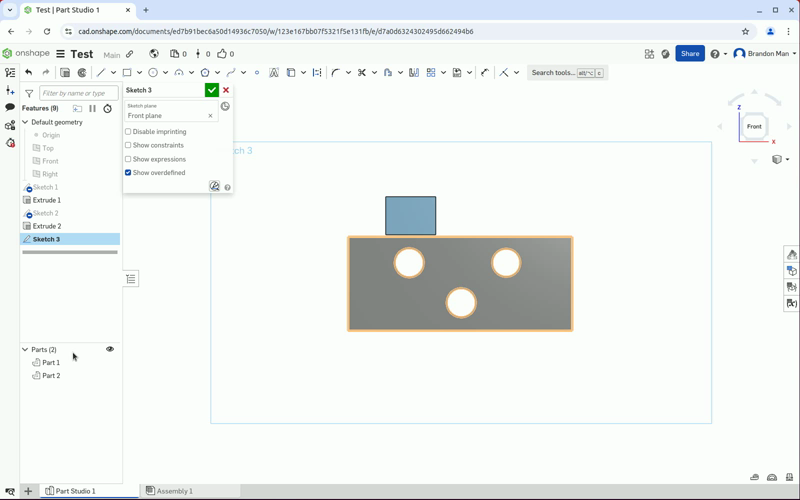
key(y)
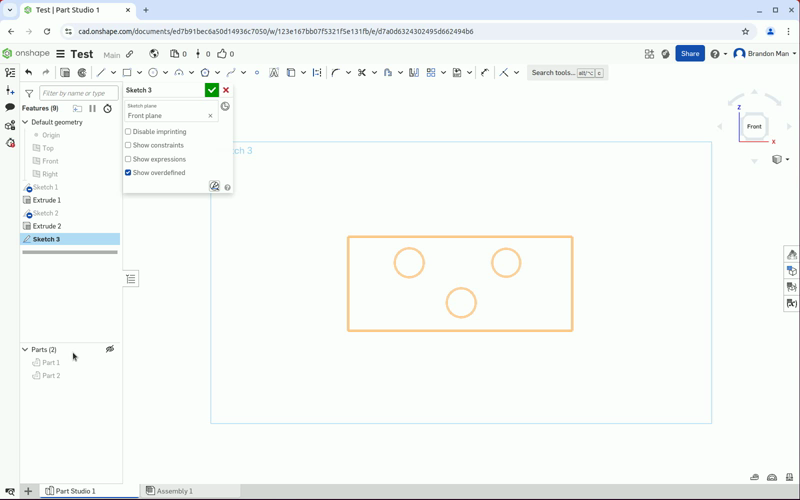
key(l)
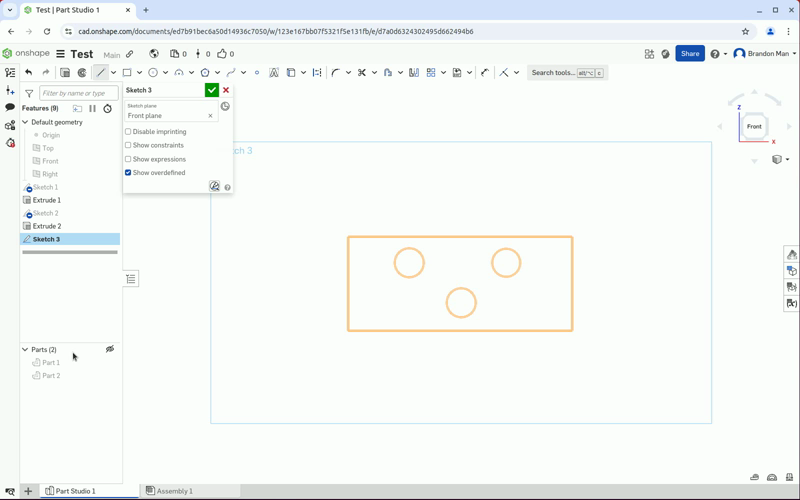
key_down(shift)
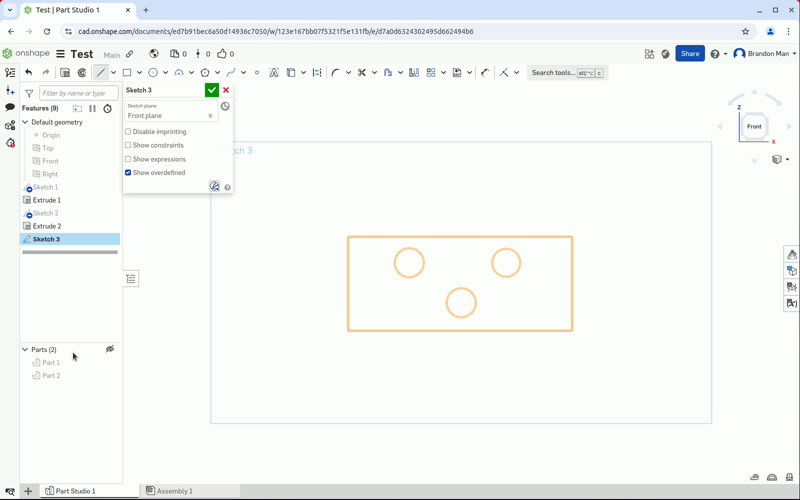
mouse_move(478, 234)
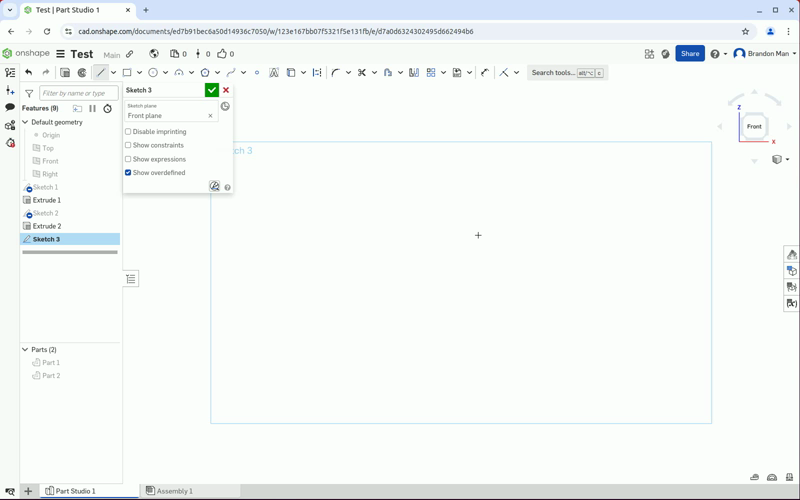
click(478, 234)
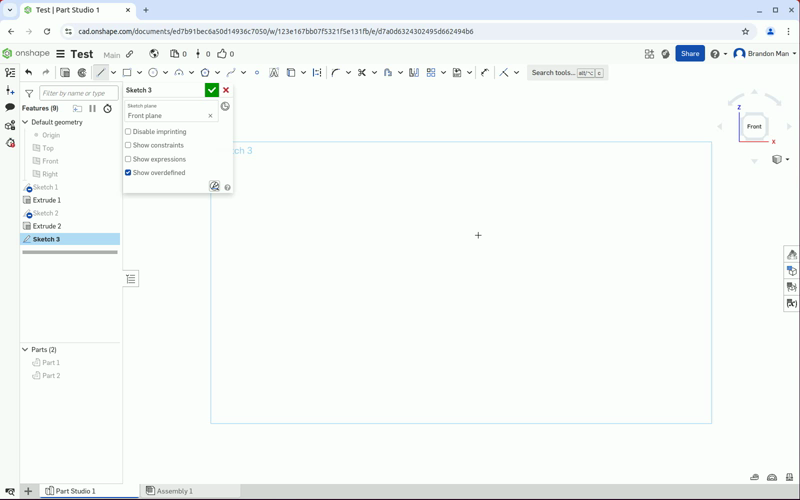
key_up(shift)
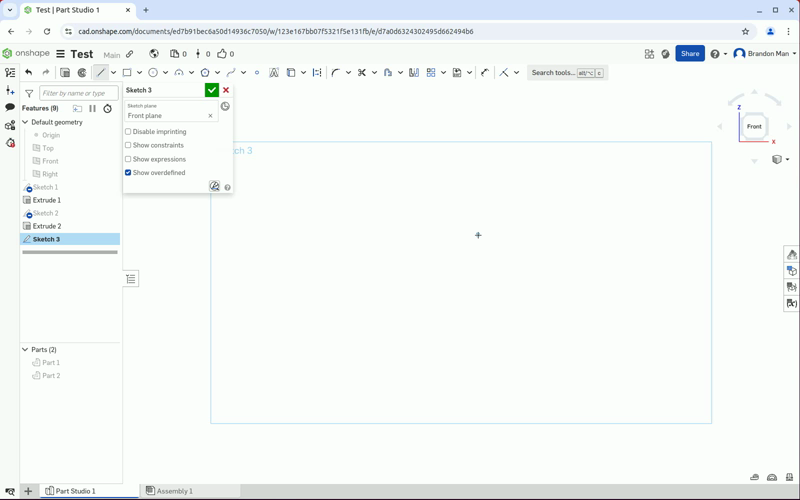
key_down(shift)
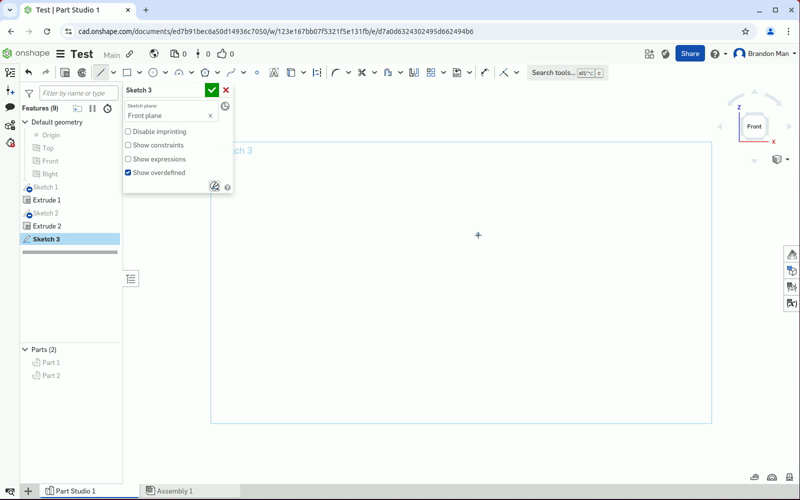
mouse_move(508, 234)
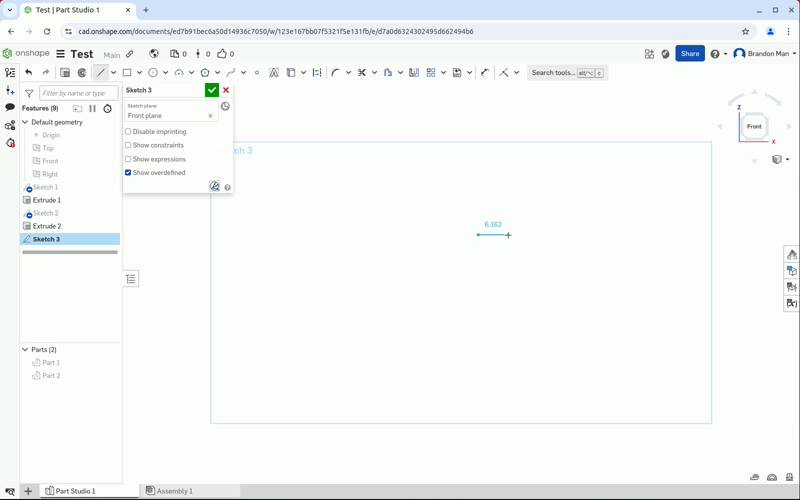
mouse_move(528, 234)
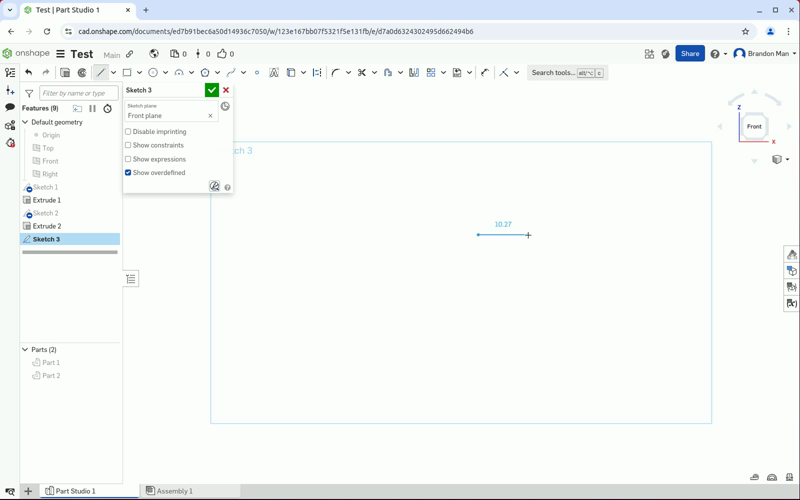
click(528, 234)
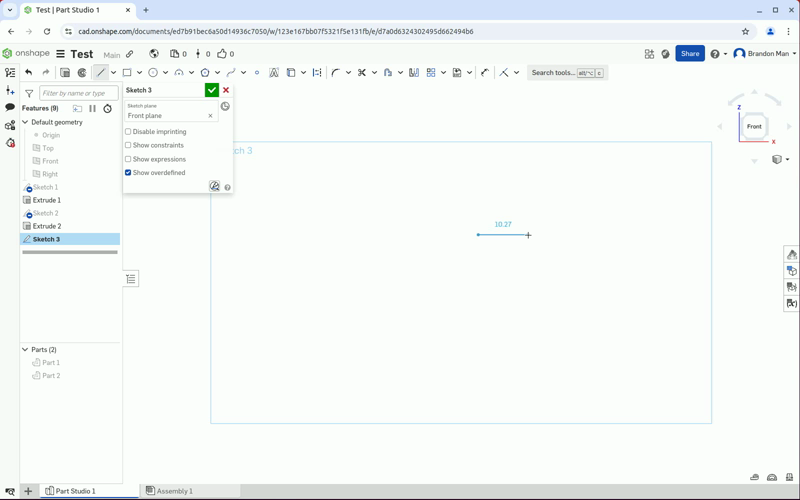
key_up(shift)
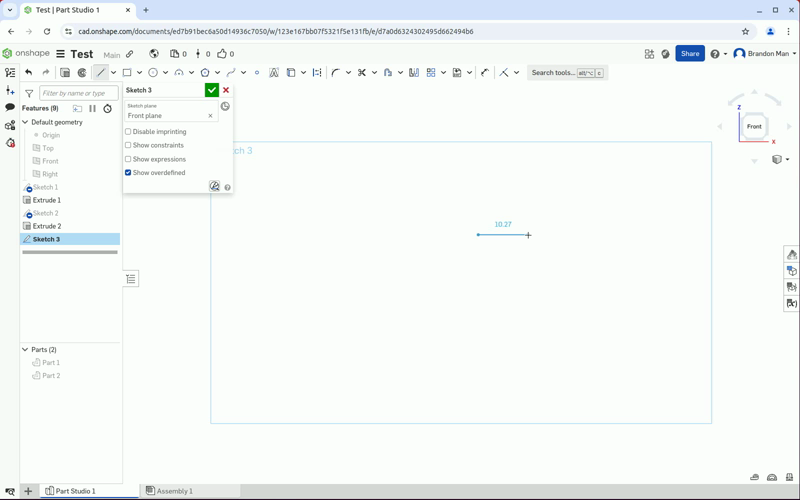
key_down(shift)
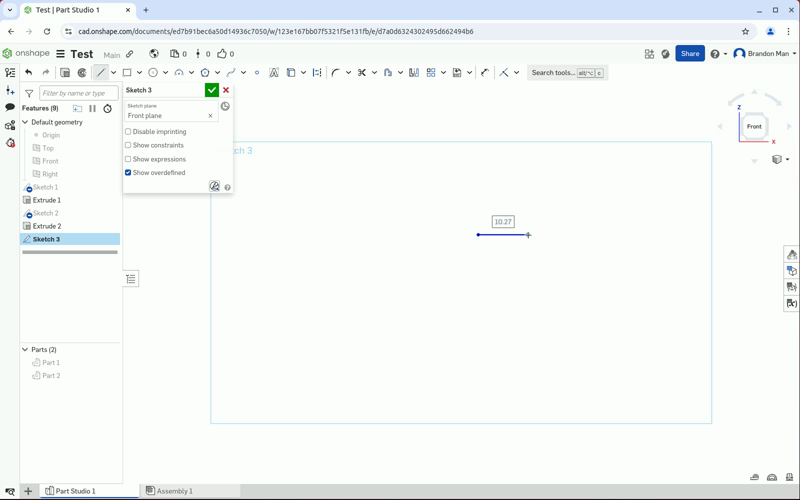
mouse_move(558, 234)
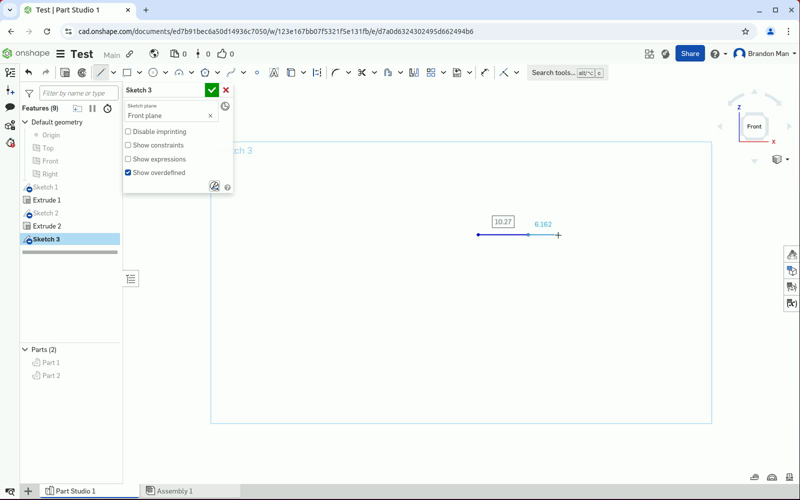
mouse_move(528, 196)
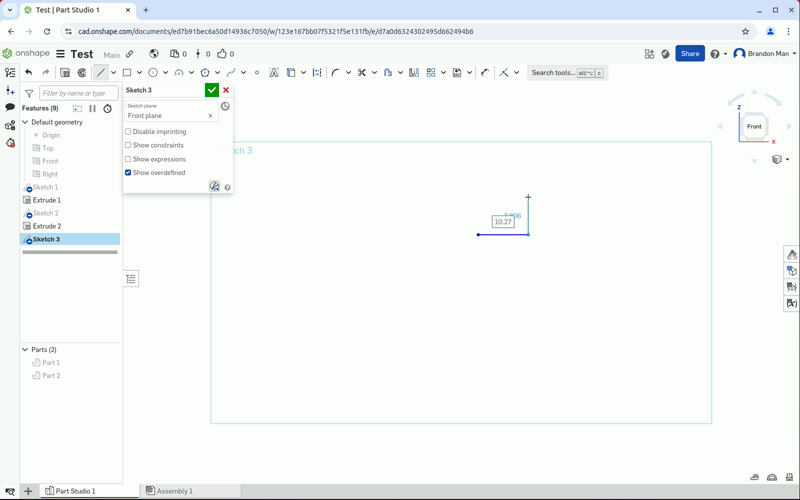
click(528, 196)
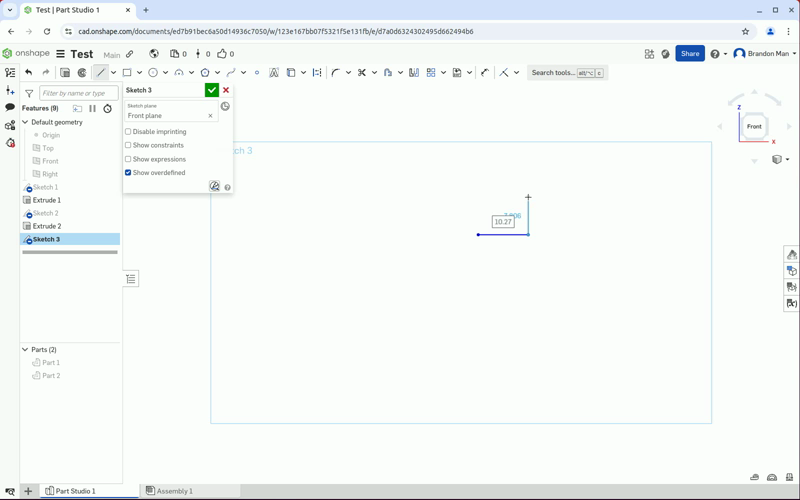
key_up(shift)
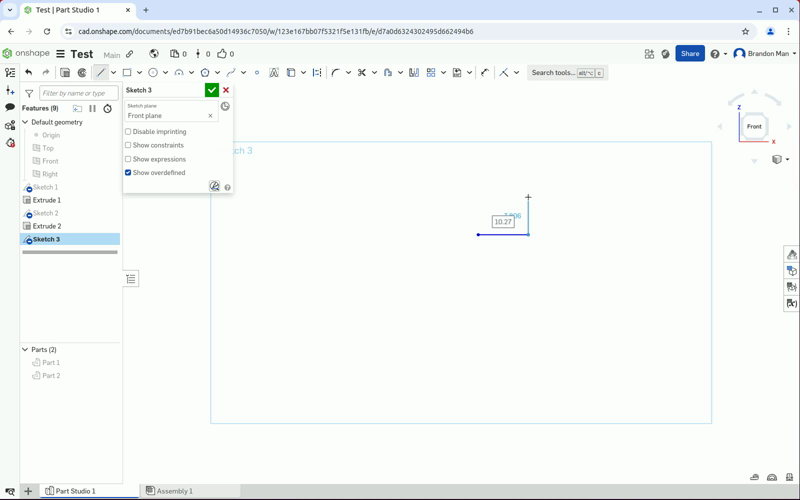
key_down(shift)
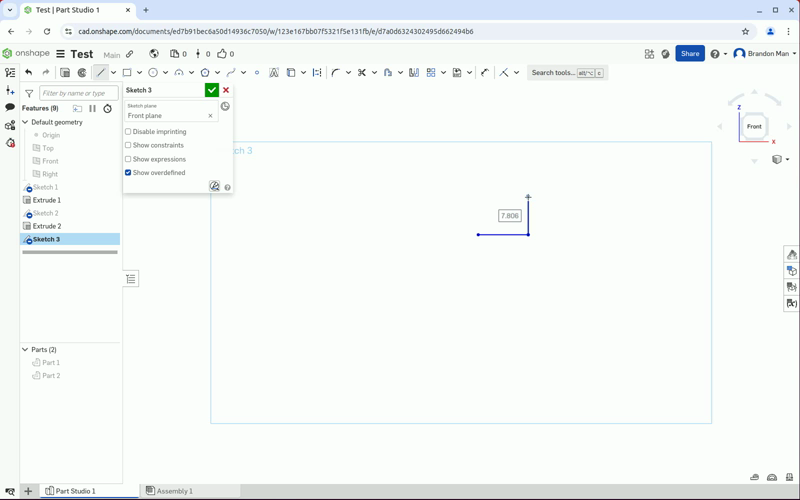
mouse_move(558, 196)
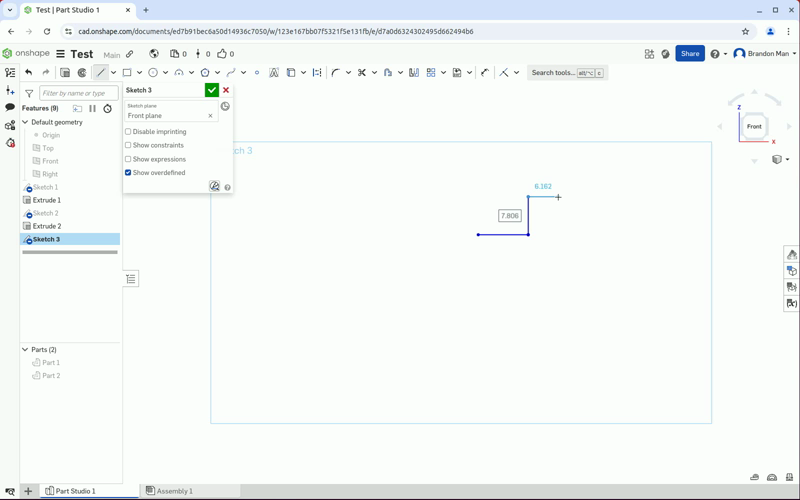
mouse_move(478, 196)
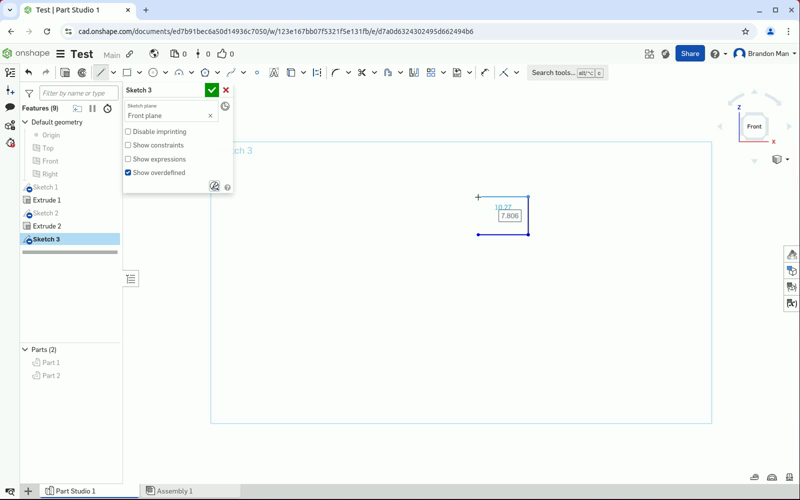
click(478, 196)
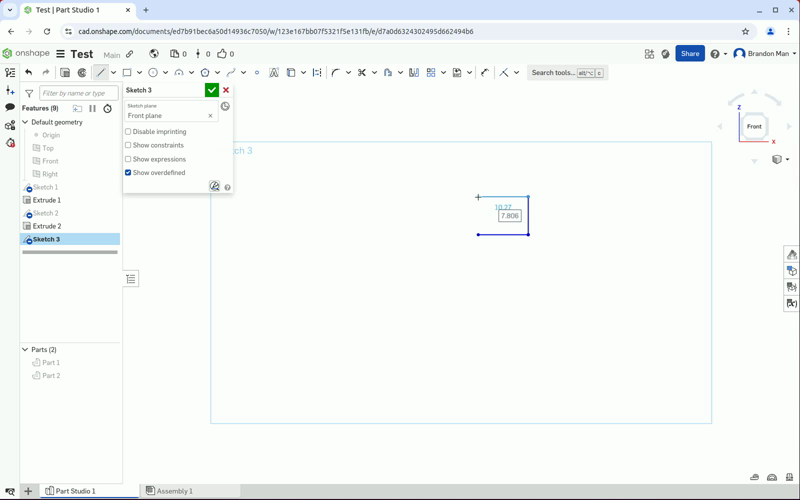
key_up(shift)
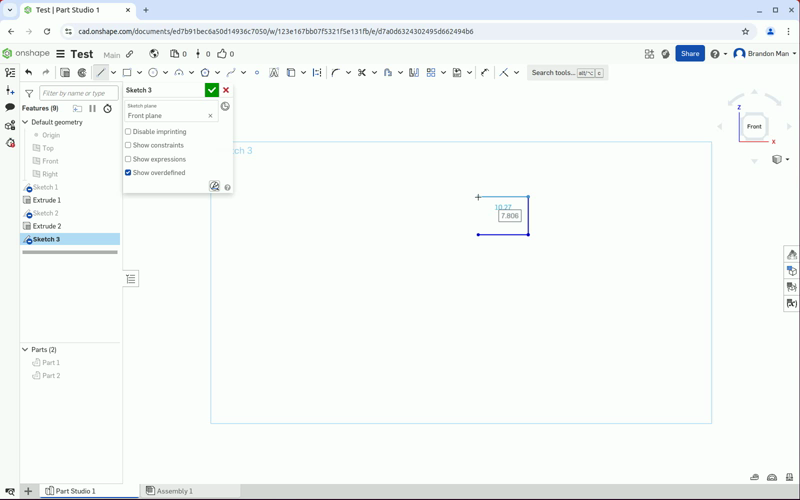
mouse_move(508, 196)
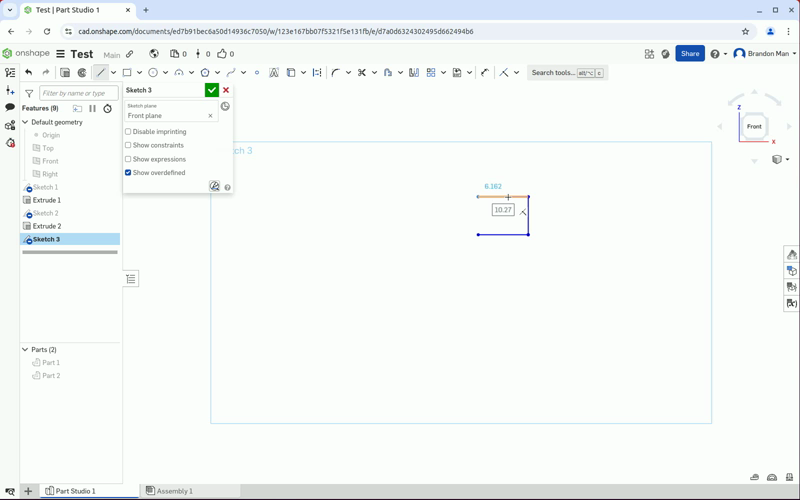
key_down(shift)
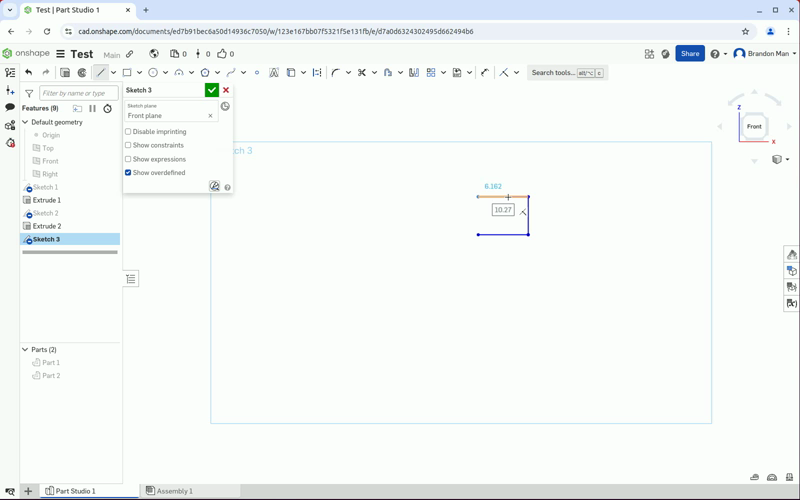
mouse_move(478, 234)
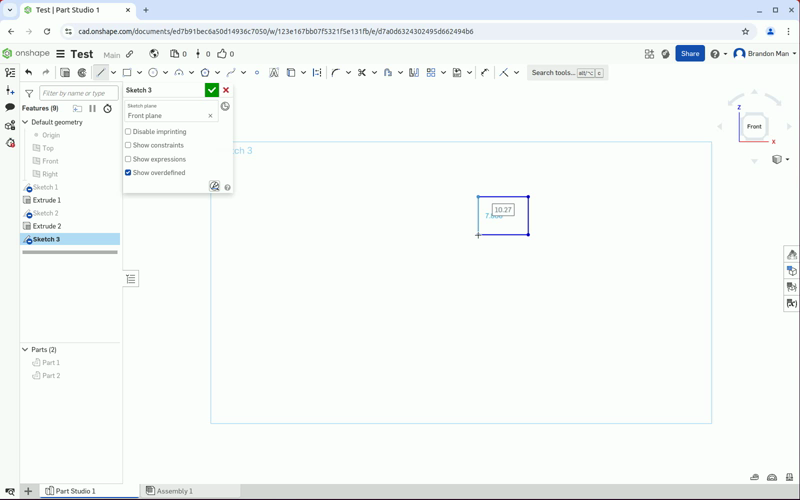
key_up(shift)
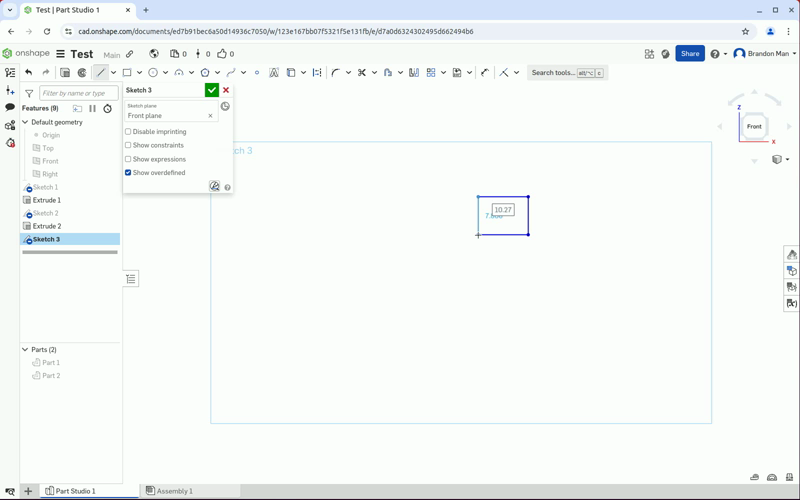
click(478, 234)
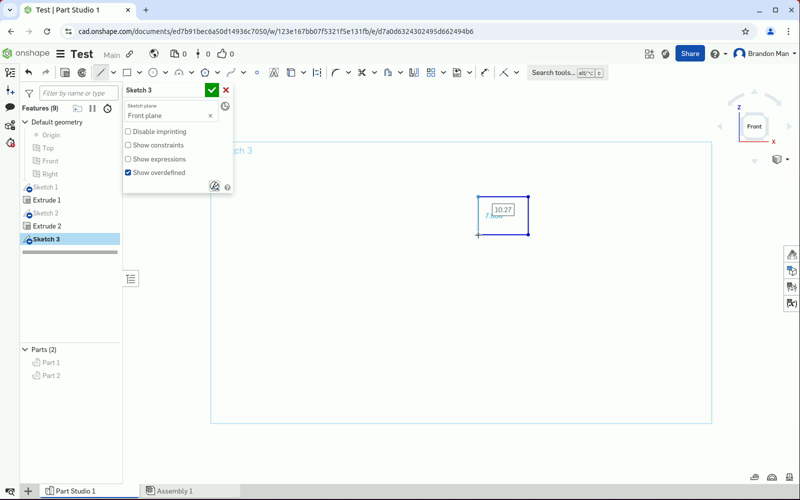
key(esc)
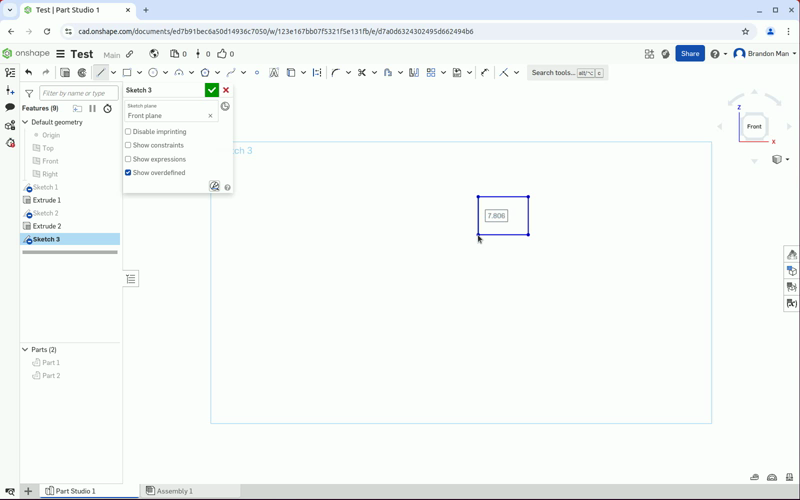
mouse_move(498, 229)
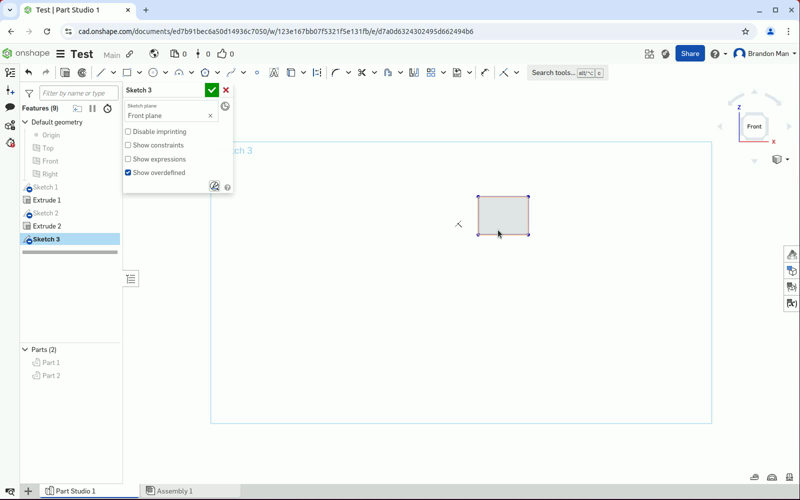
click(498, 229)
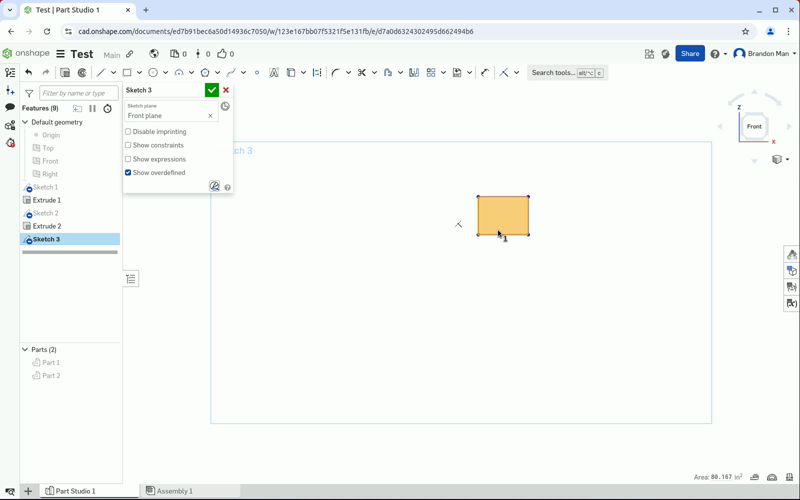
mouse_move(73, 352)
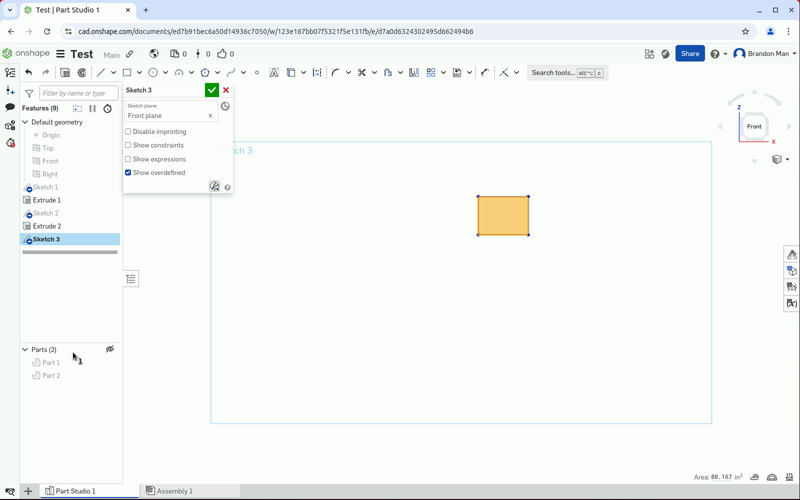
key(shift+y)
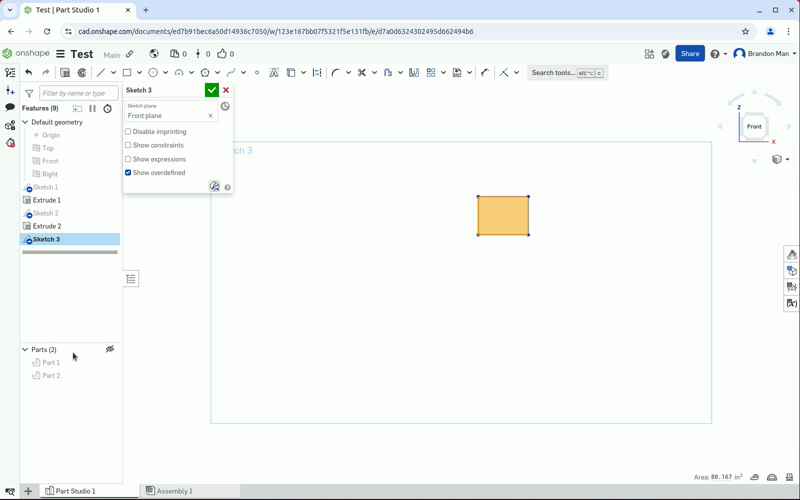
key(shift+e)
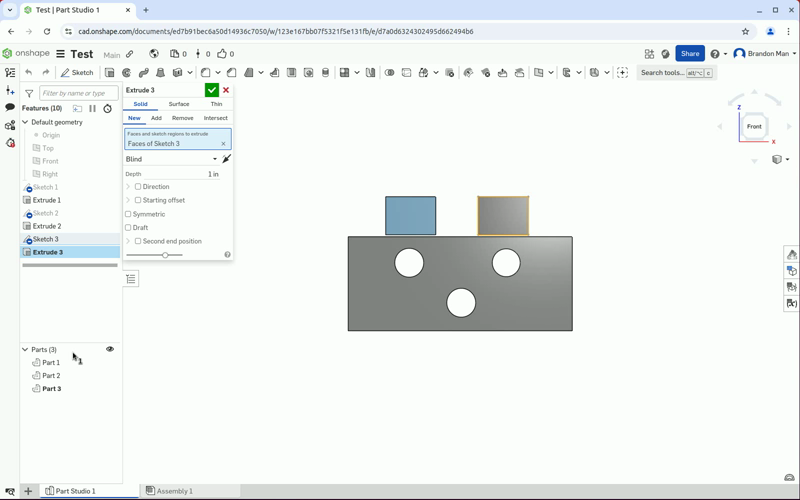
mouse_move(143, 106)
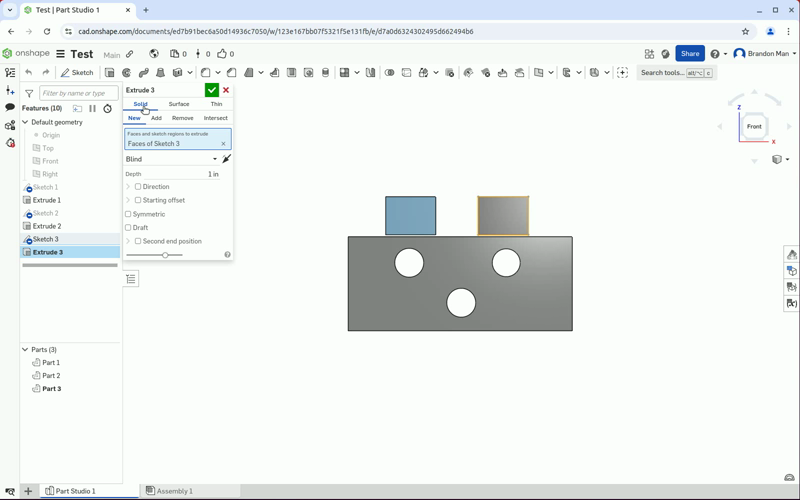
click(143, 106)
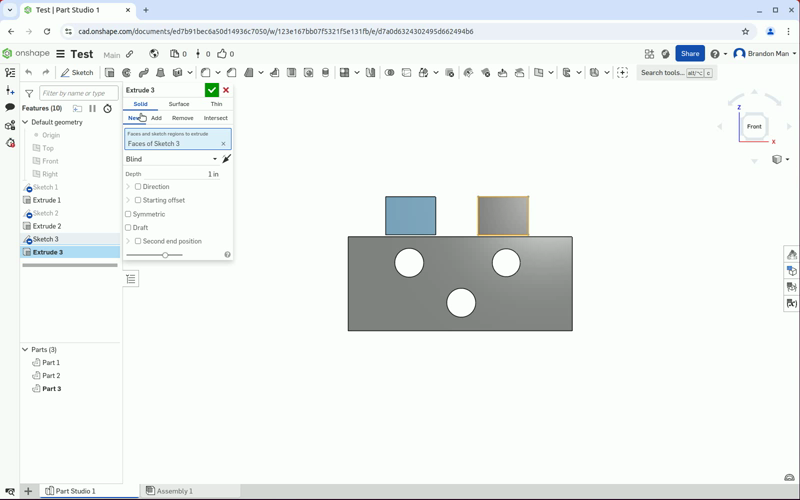
mouse_move(137, 120)
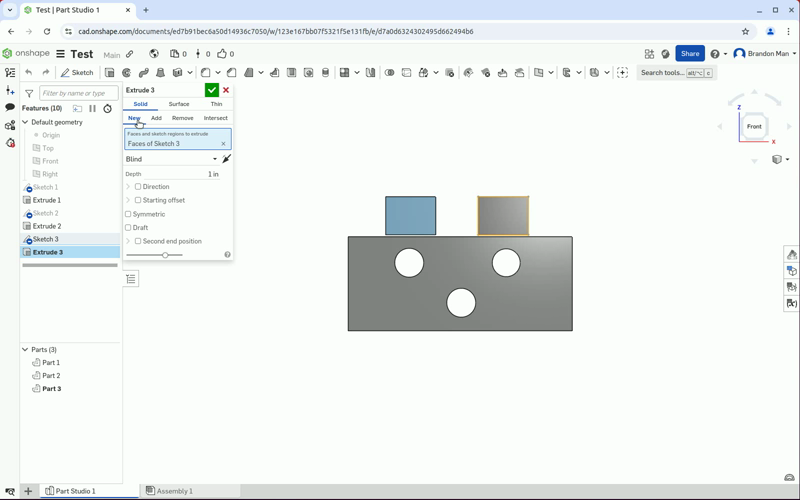
click(137, 120)
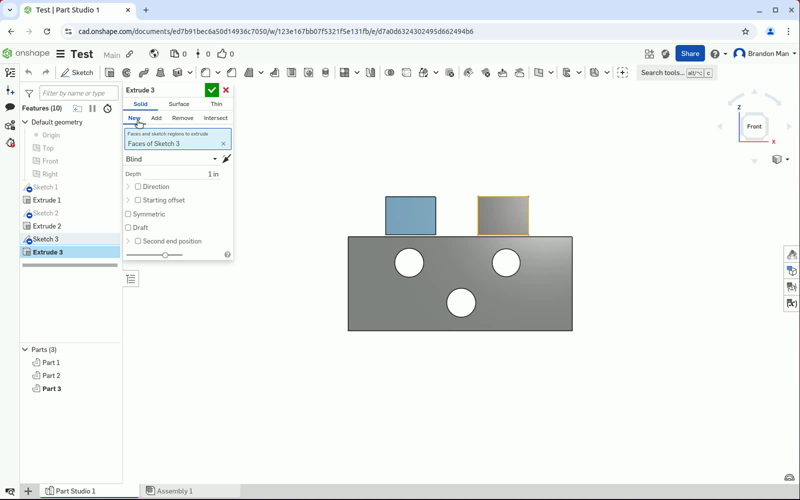
key(tab, 4)
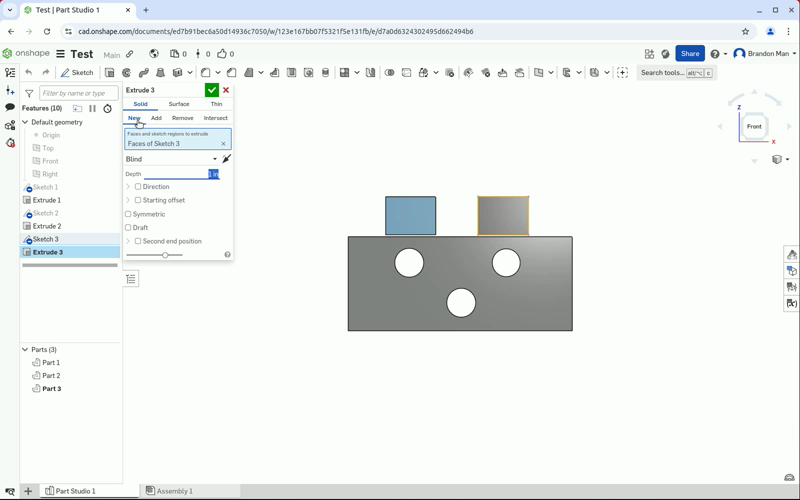
text(0.482)
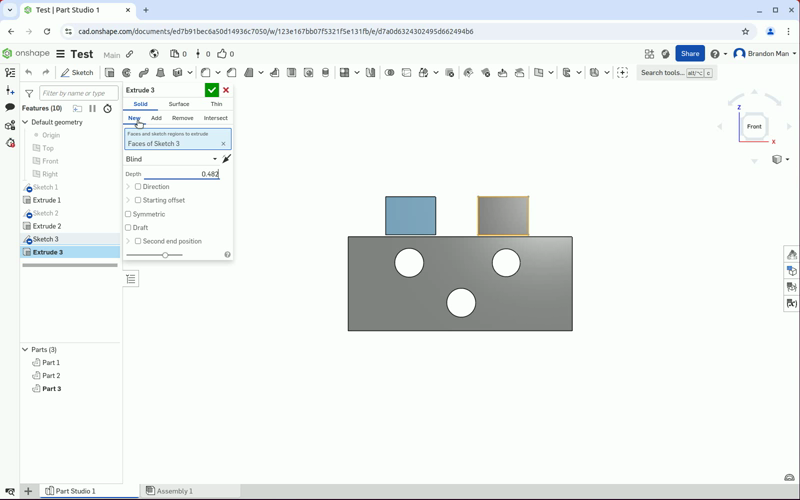
key(tab, 3)
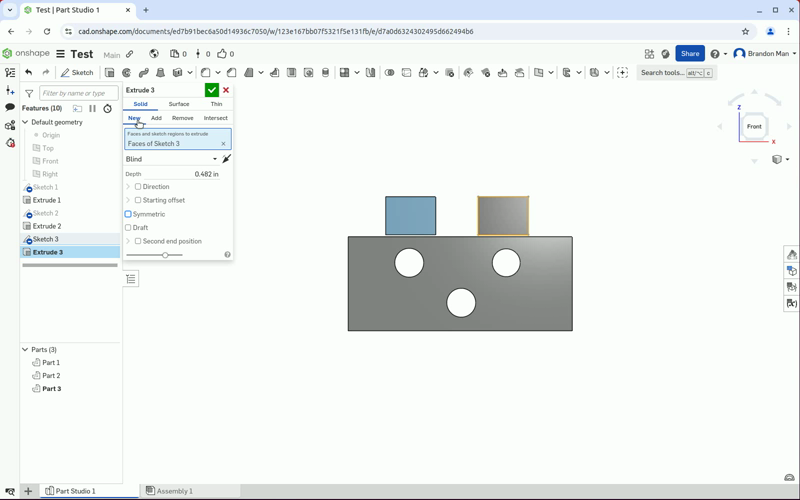
key(space)
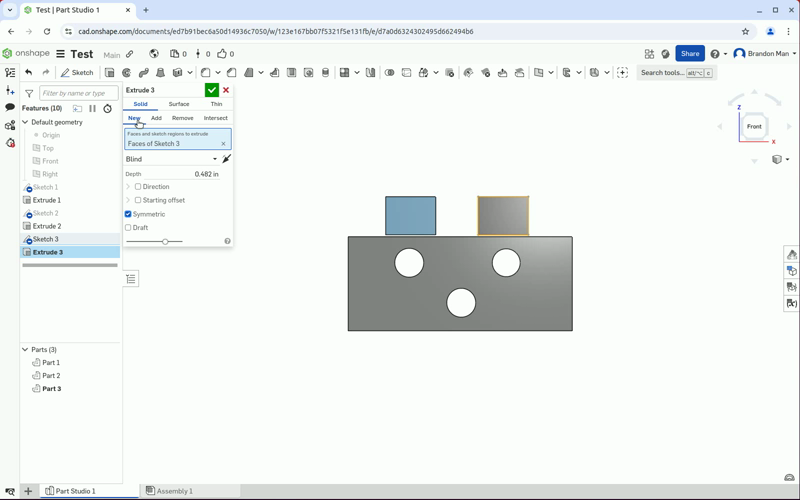
key(enter)
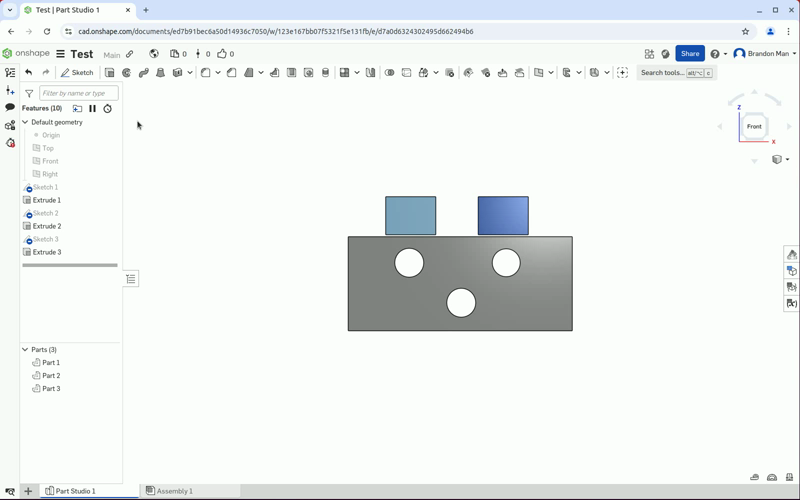
key(shift+h)
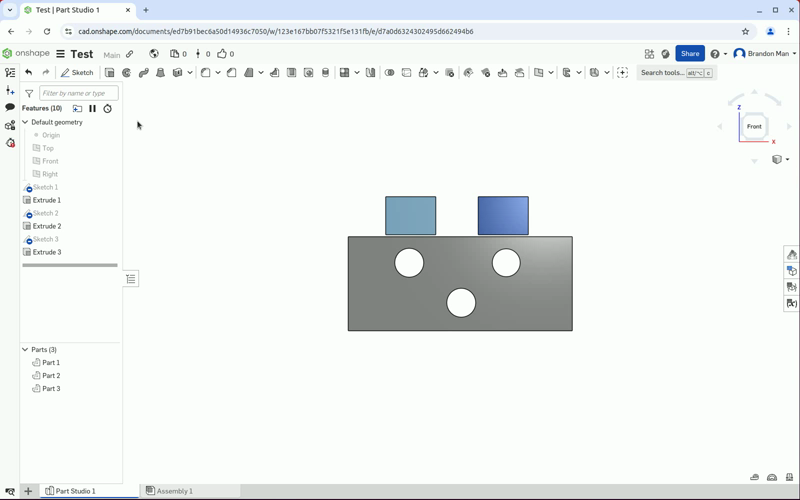
key(shift+h)
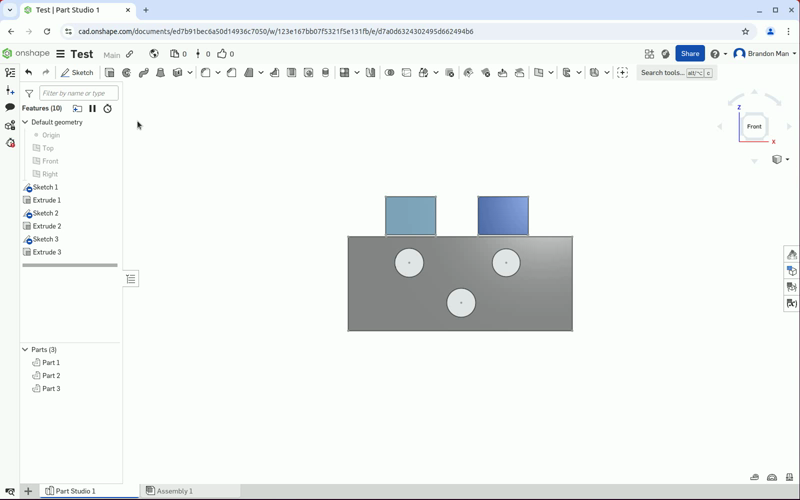
key(shift+7)
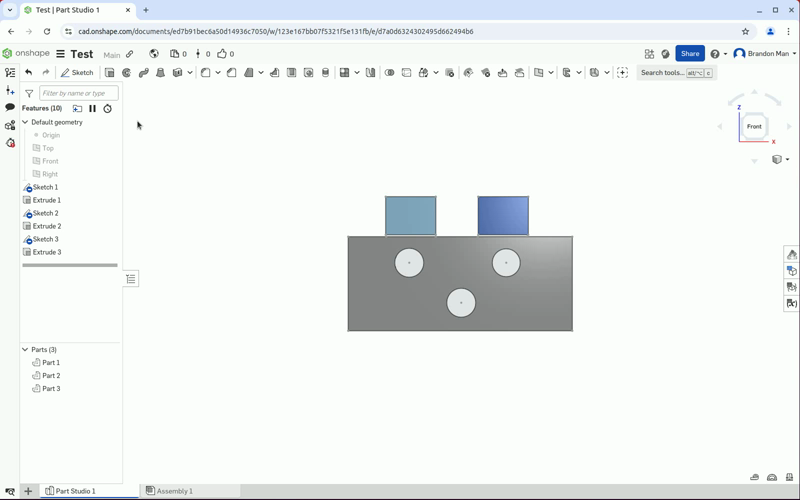
key(left, 2)
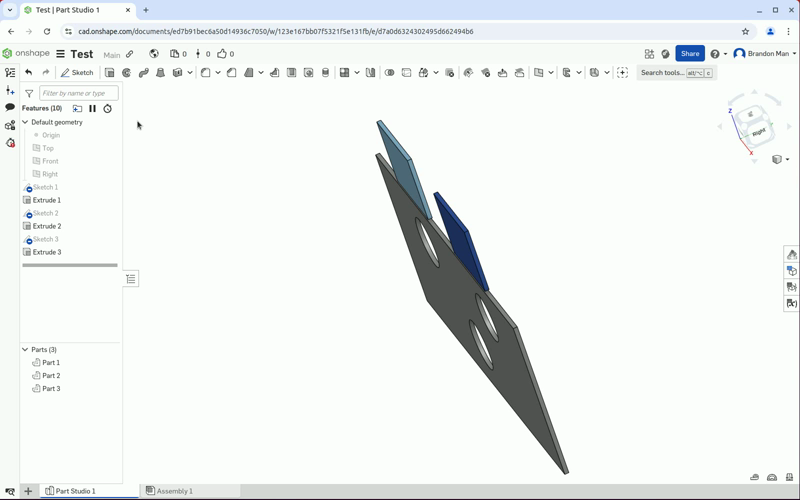
key(down, 2)
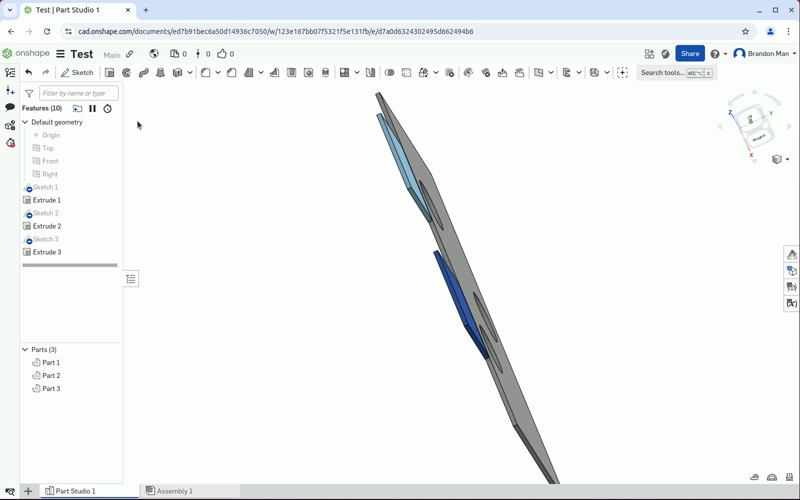
key(up, 2)
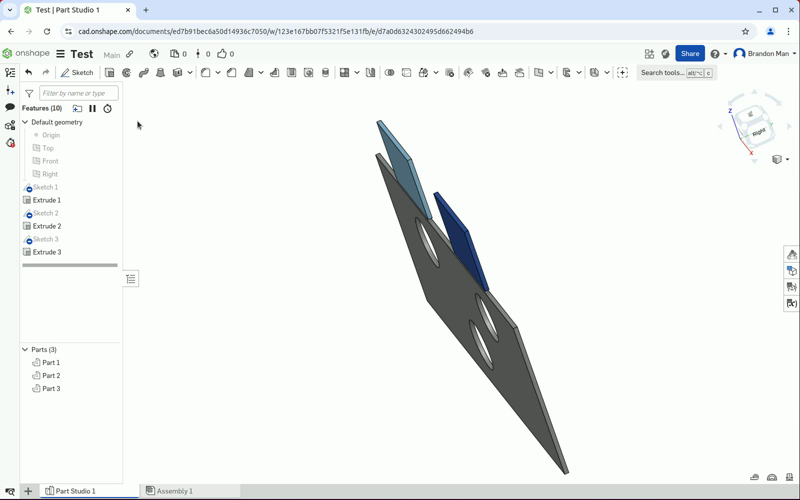
key(right, 2)
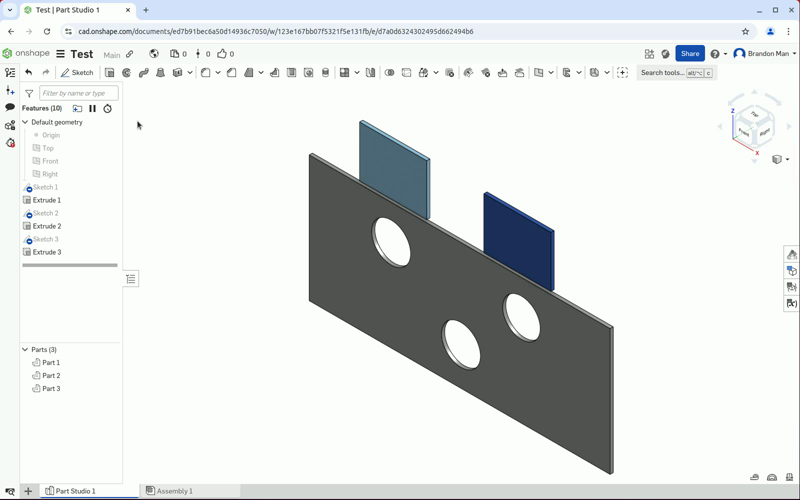
mouse_move(73, 189)
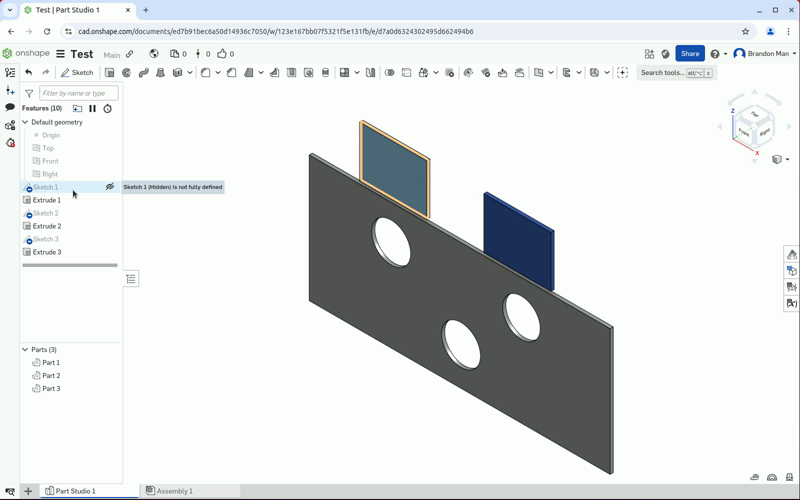
click(73, 189)